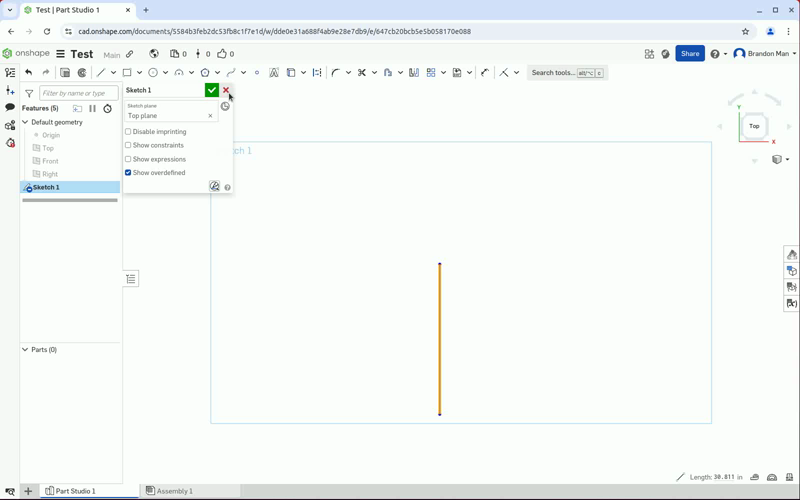
key(shift+h)
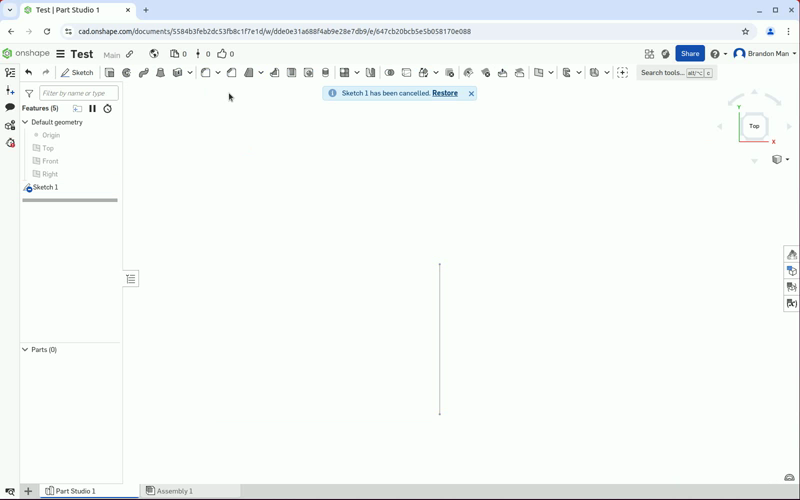
key(shift+s)
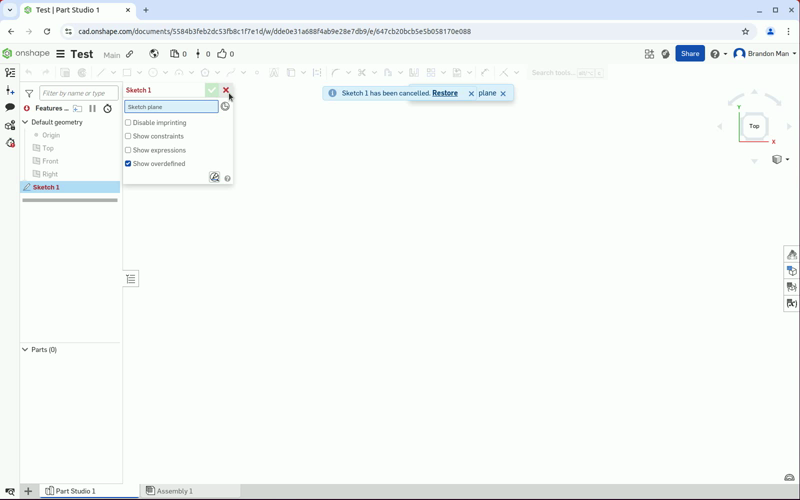
mouse_move(73, 150)
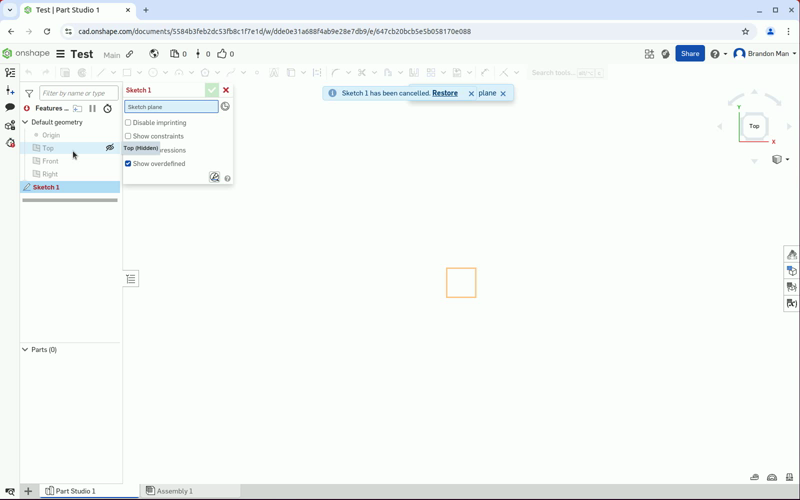
click(73, 150)
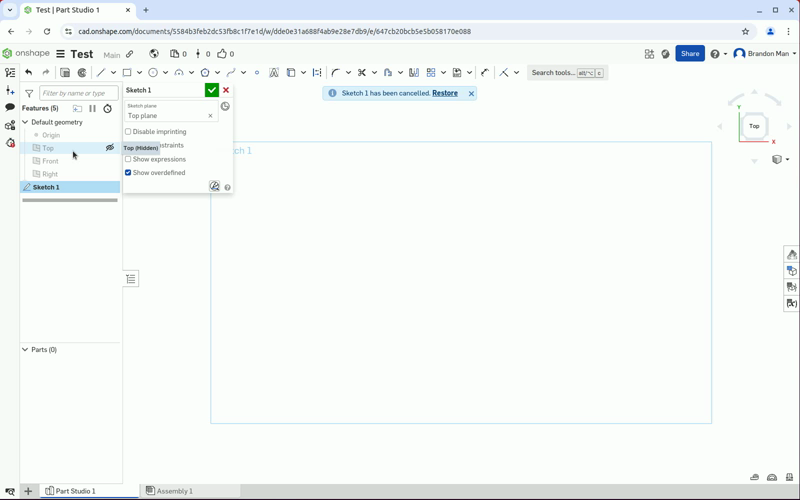
mouse_move(73, 352)
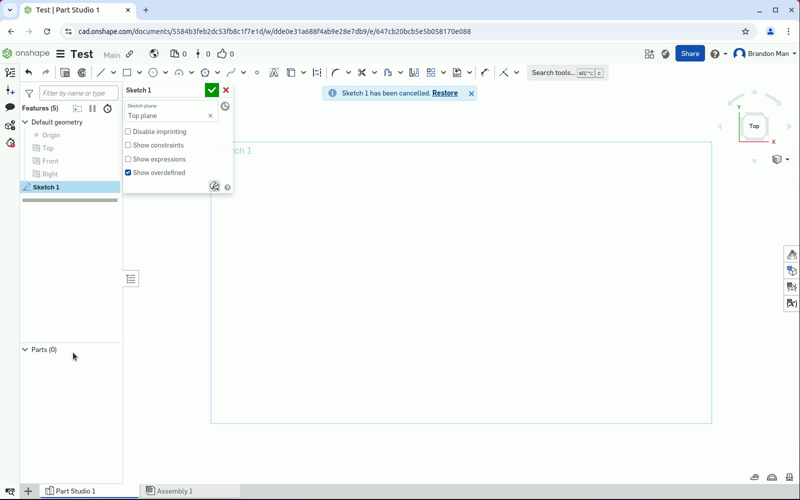
key(y)
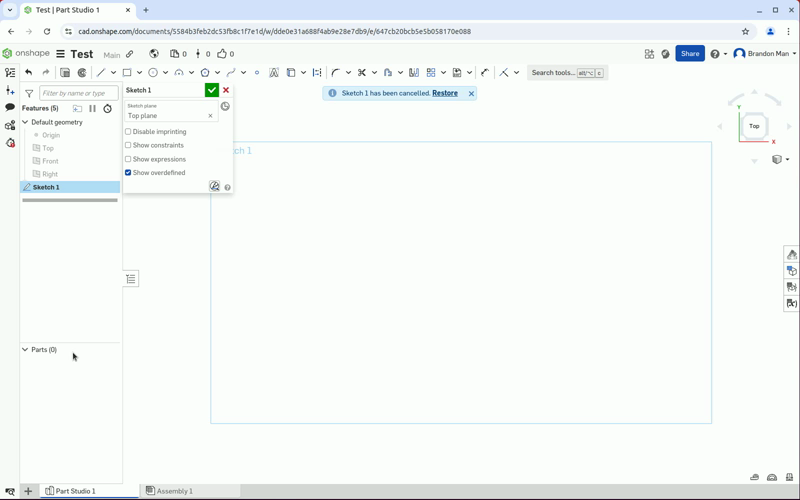
key(a)
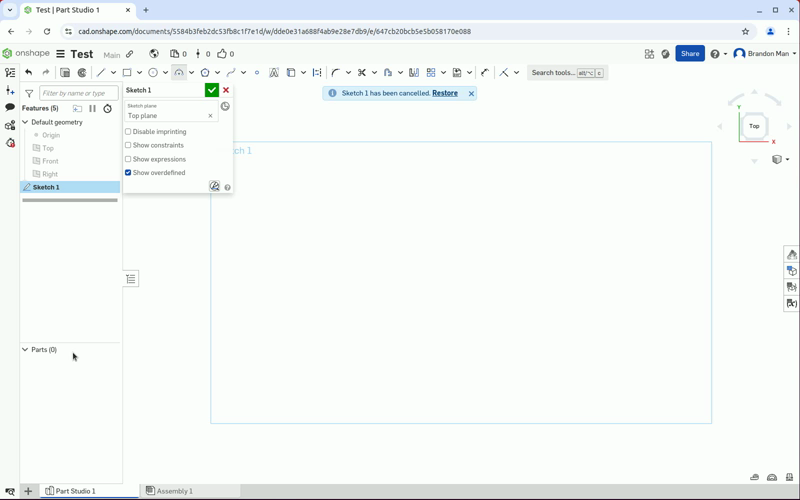
key_down(shift)
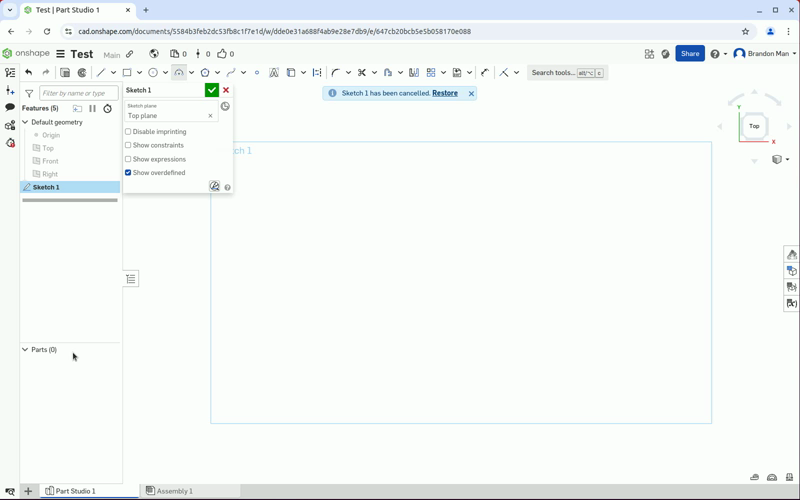
mouse_move(392, 282)
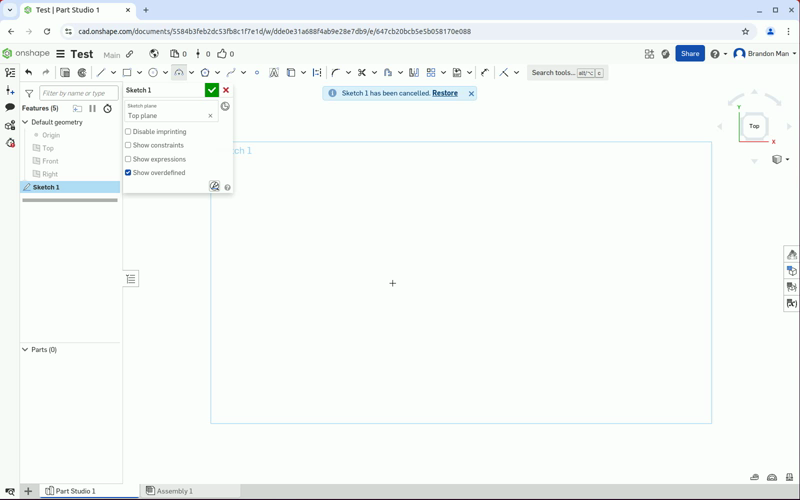
click(392, 282)
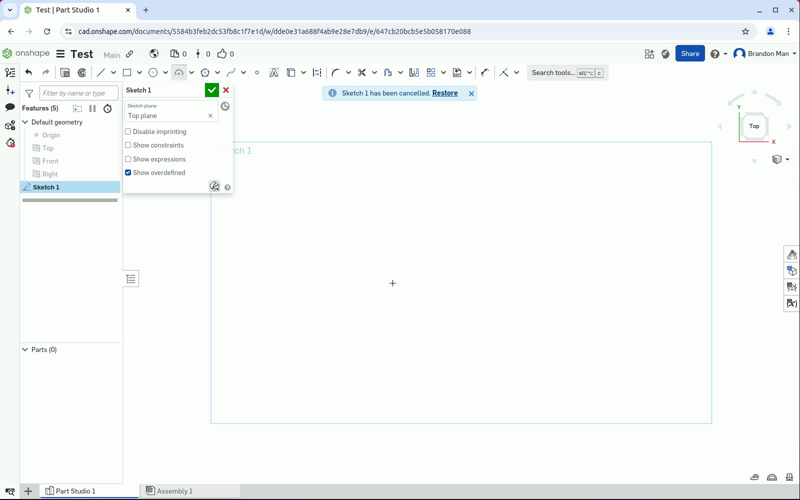
key_up(shift)
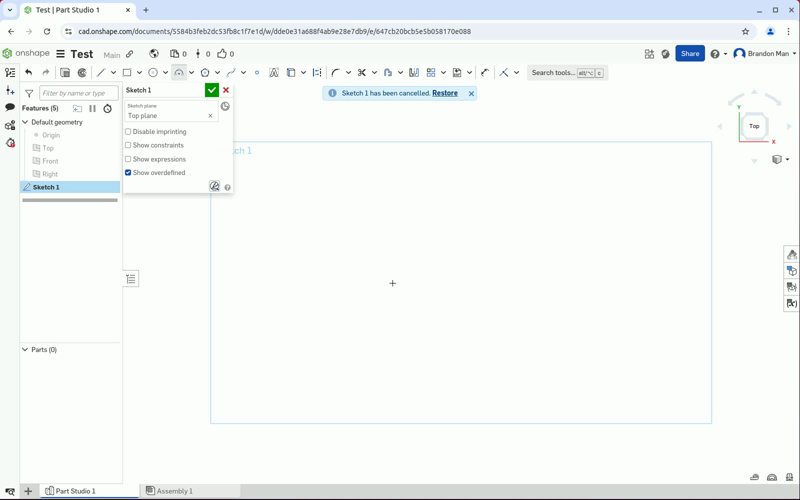
key_down(shift)
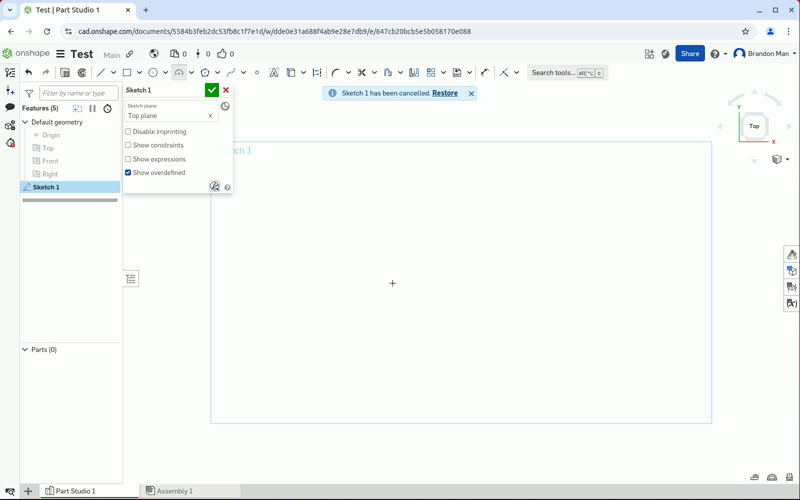
mouse_move(527, 282)
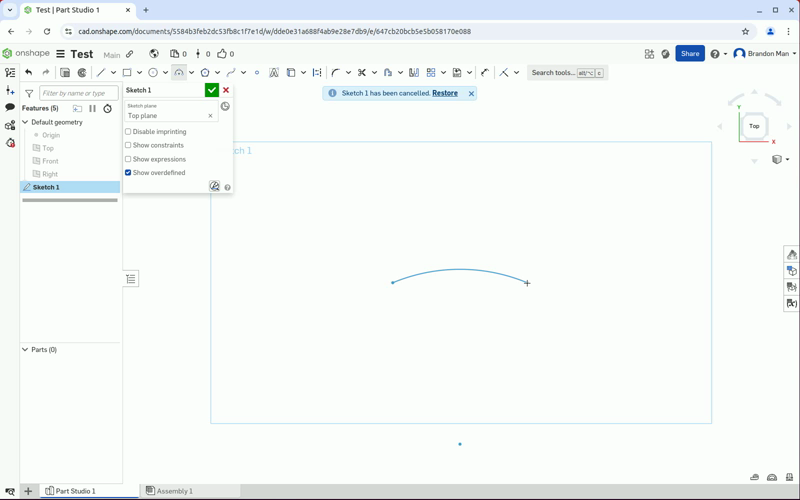
click(527, 282)
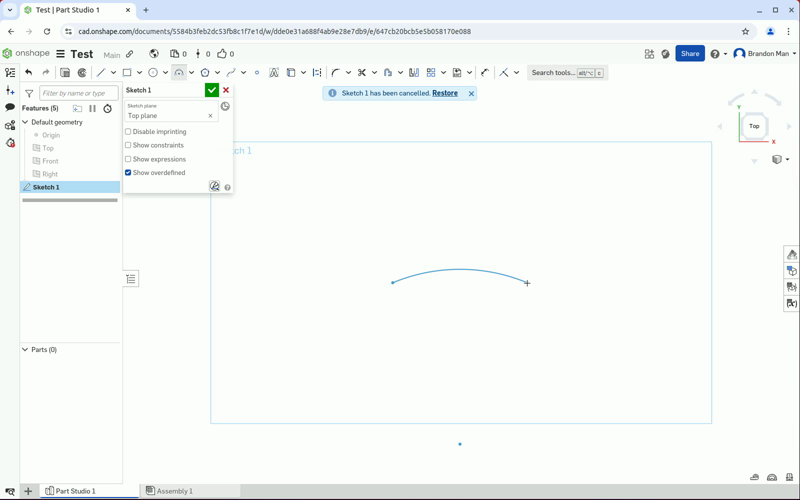
mouse_move(460, 349)
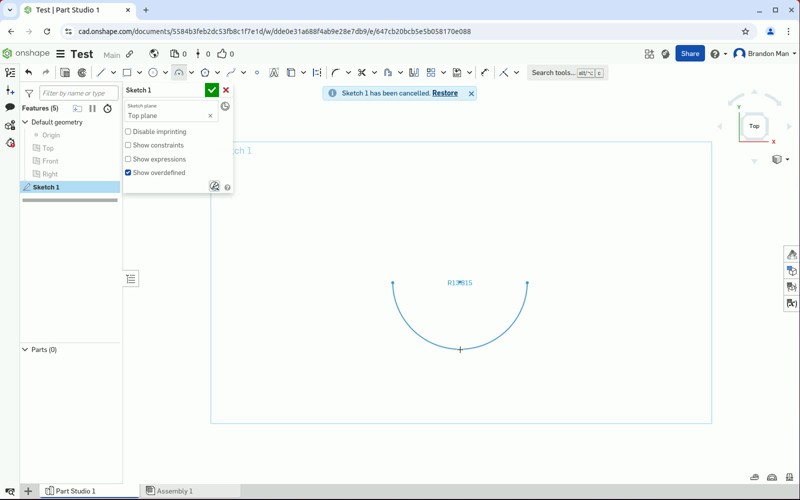
click(460, 349)
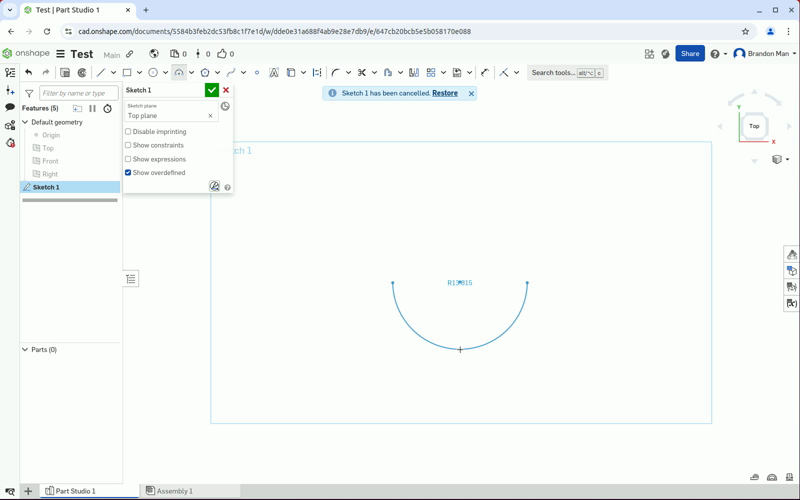
key_up(shift)
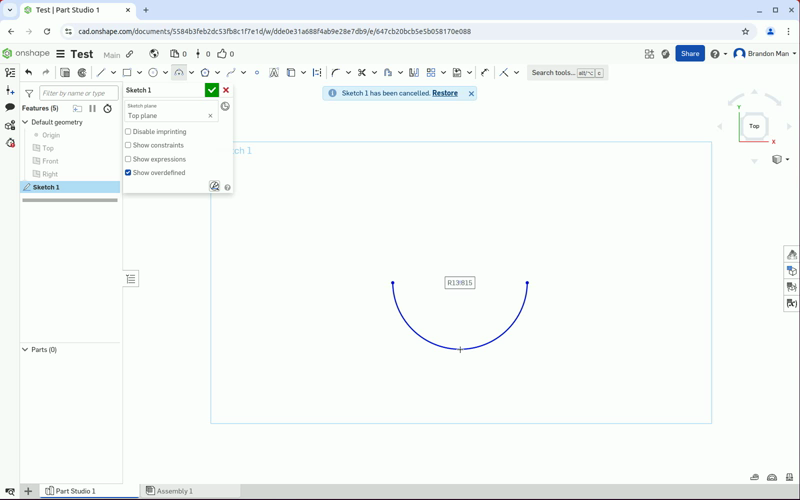
mouse_move(527, 282)
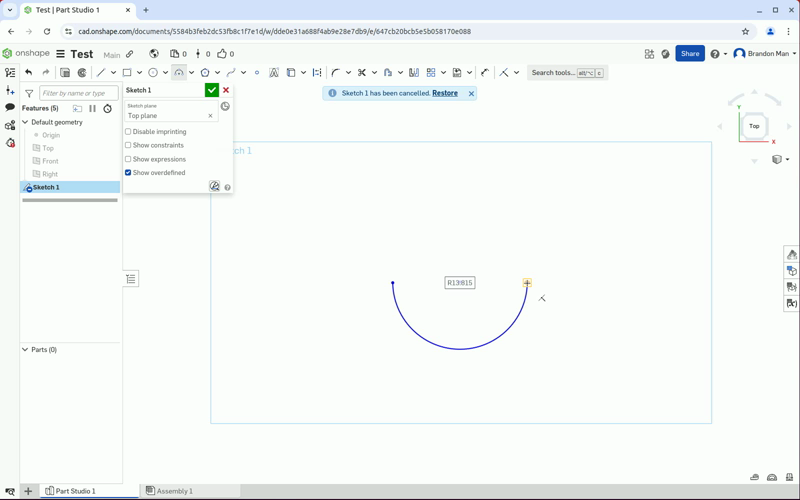
click(527, 282)
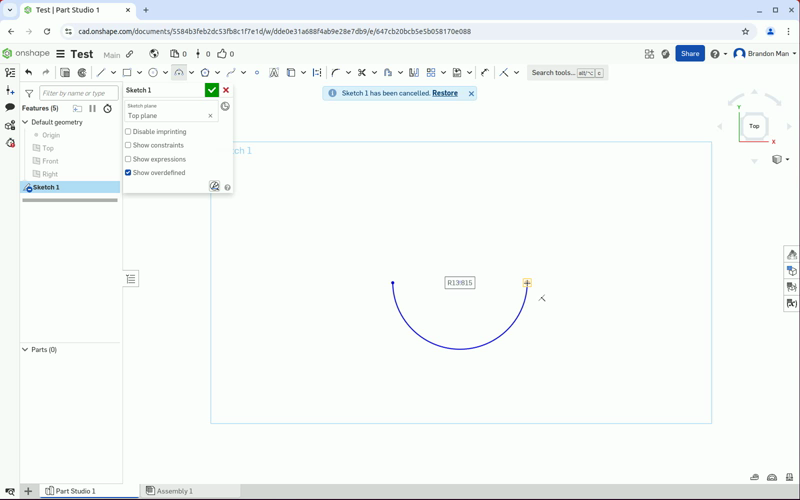
key_down(shift)
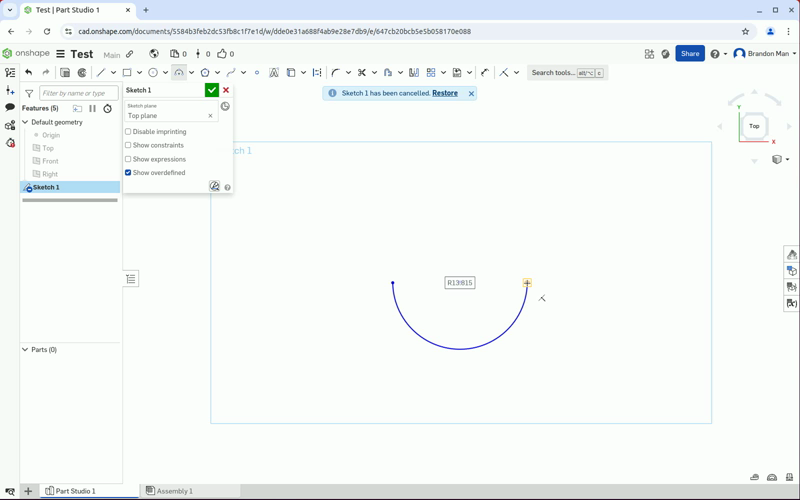
mouse_move(527, 281)
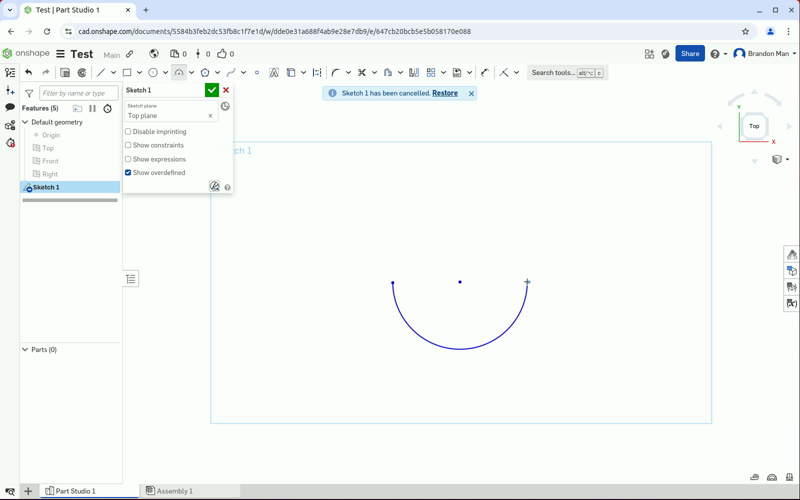
scroll(6)
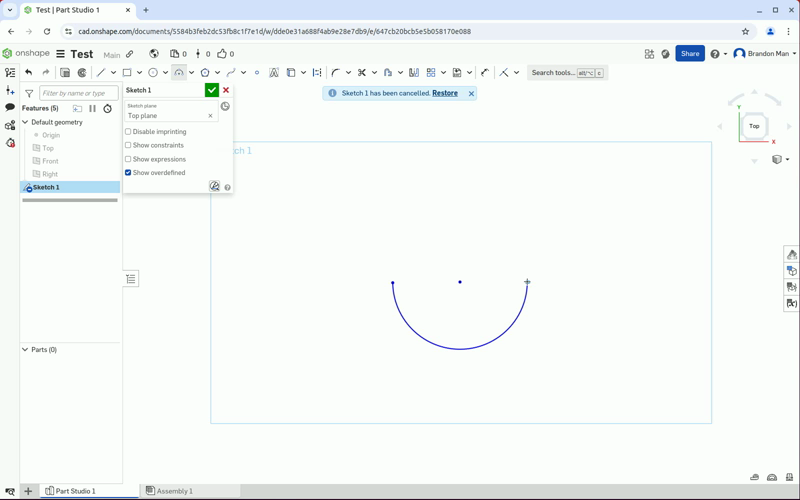
scroll(6)
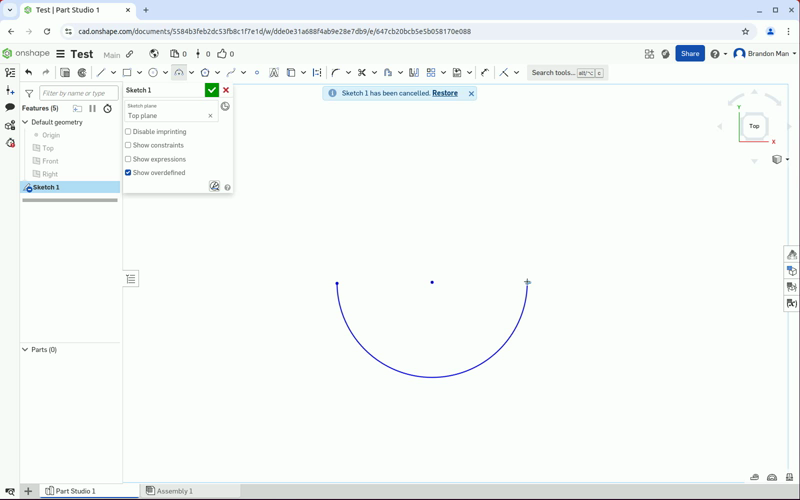
scroll(6)
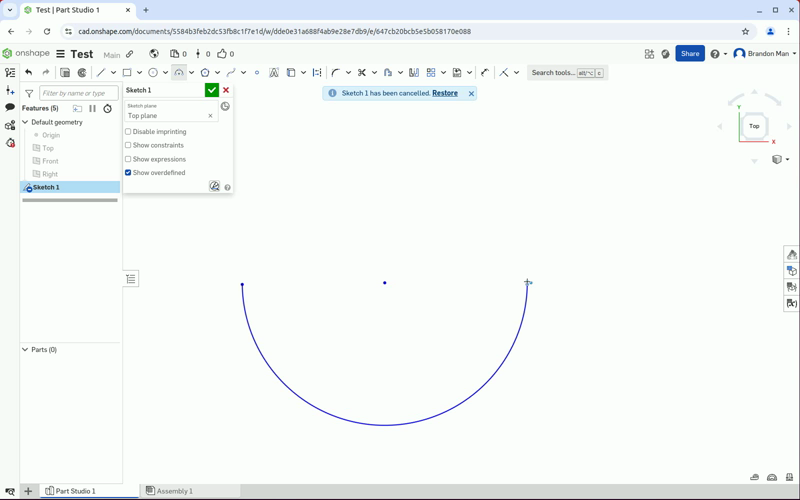
scroll(6)
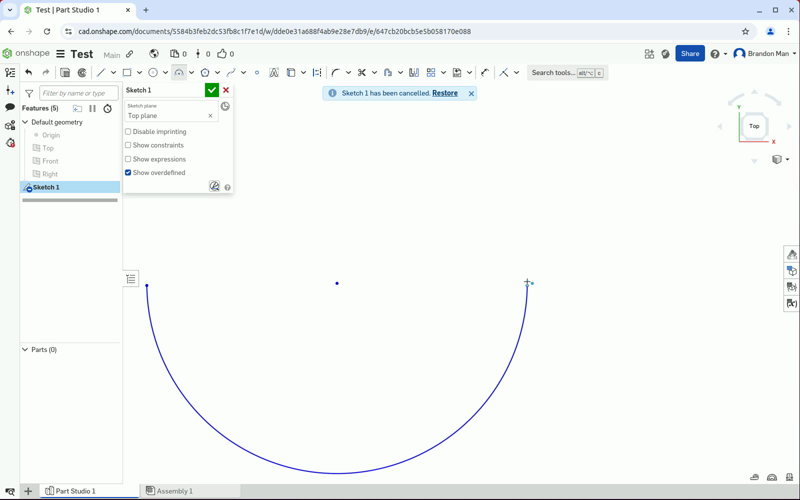
scroll(6)
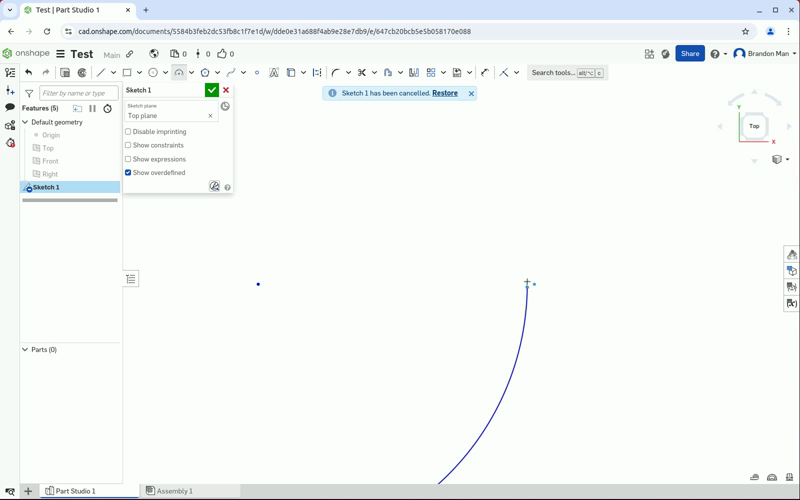
scroll(6)
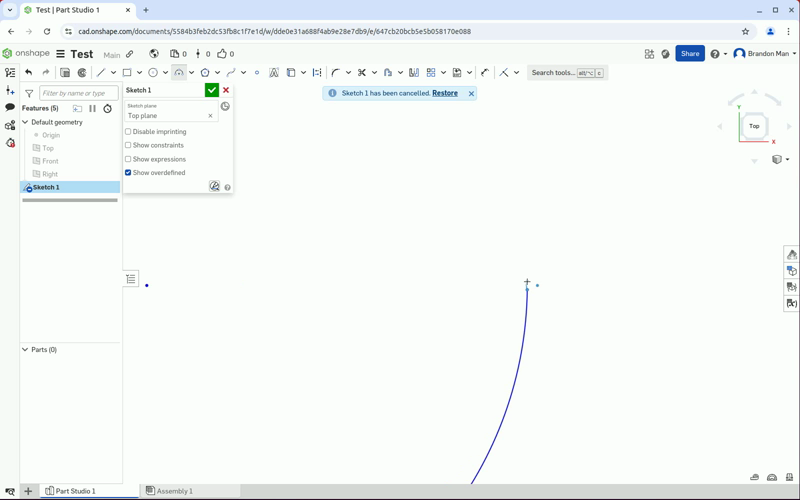
scroll(6)
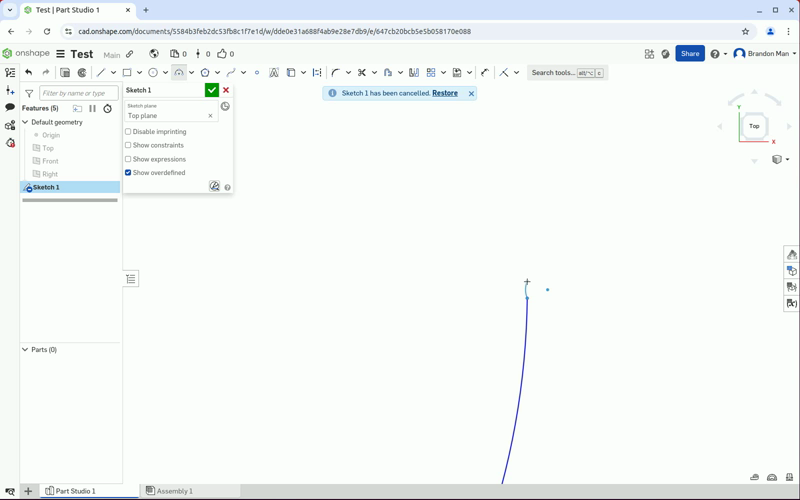
click(527, 281)
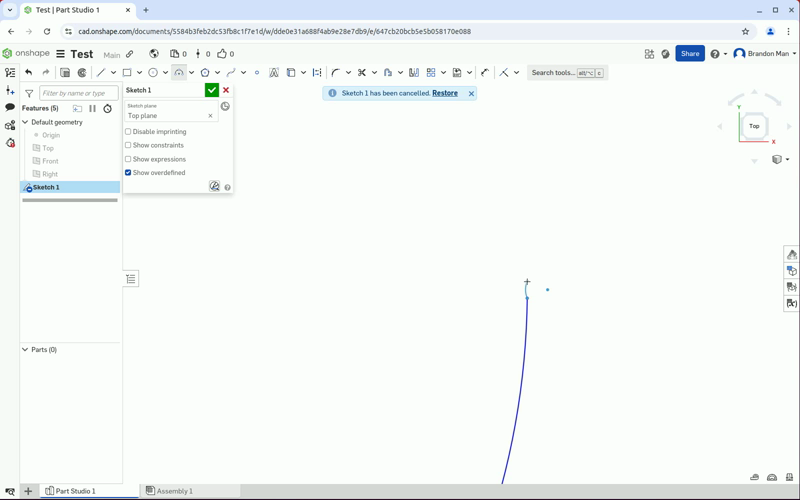
scroll(-6)
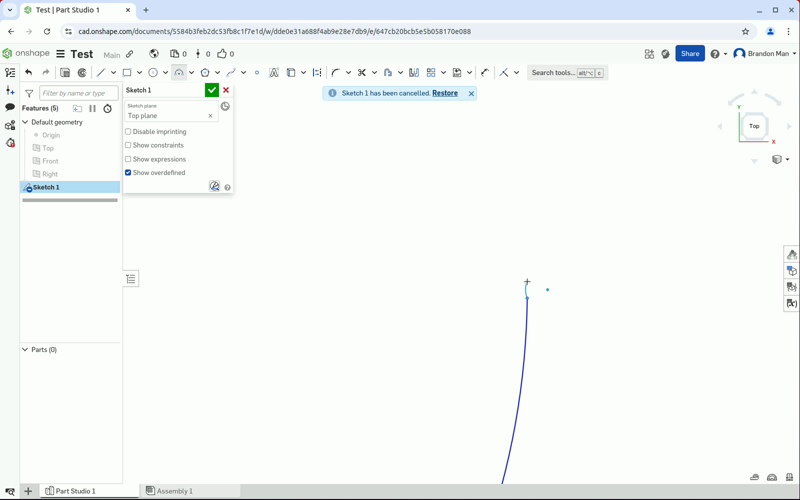
scroll(-6)
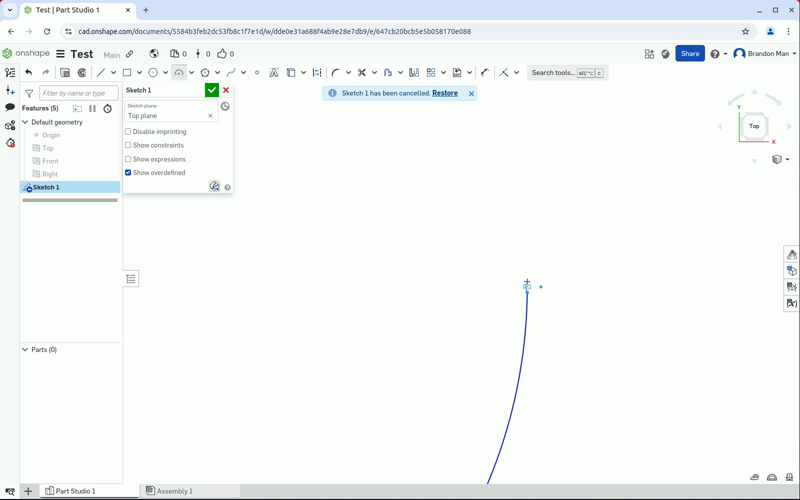
scroll(-6)
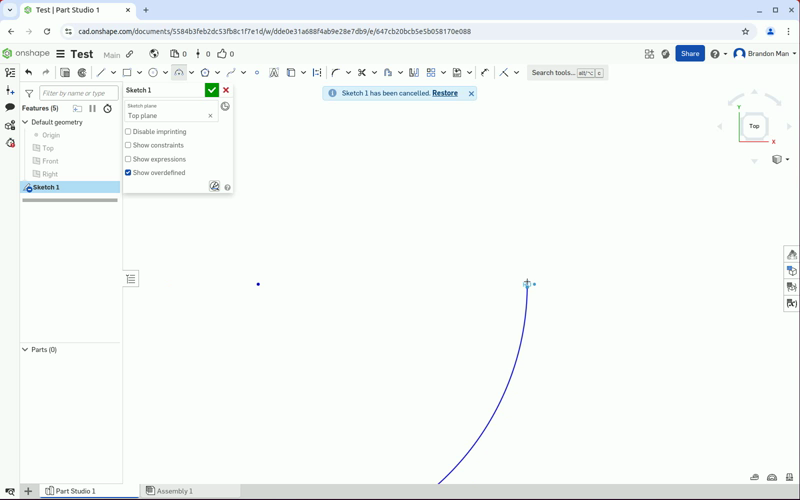
scroll(-6)
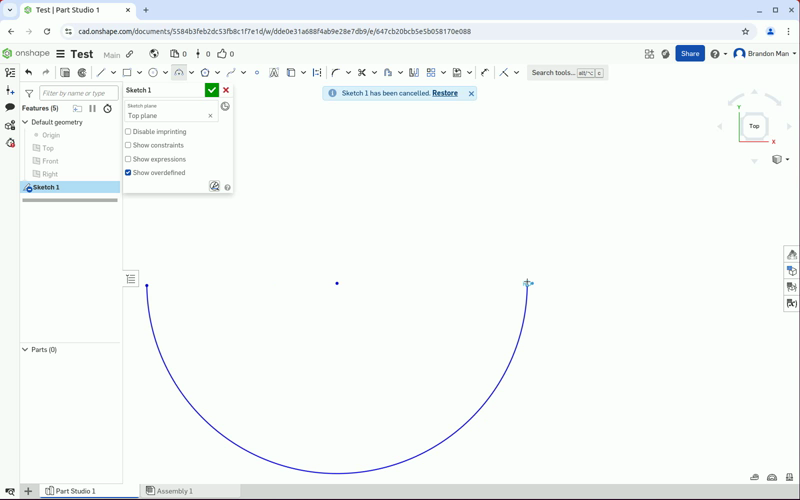
scroll(-6)
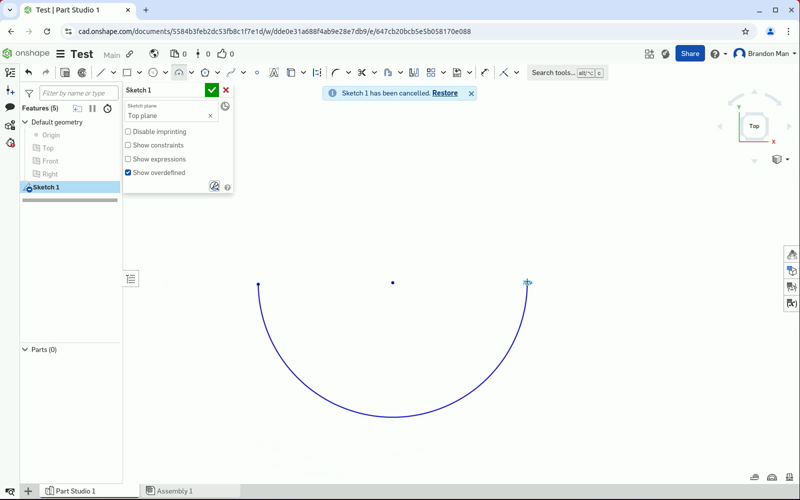
scroll(-6)
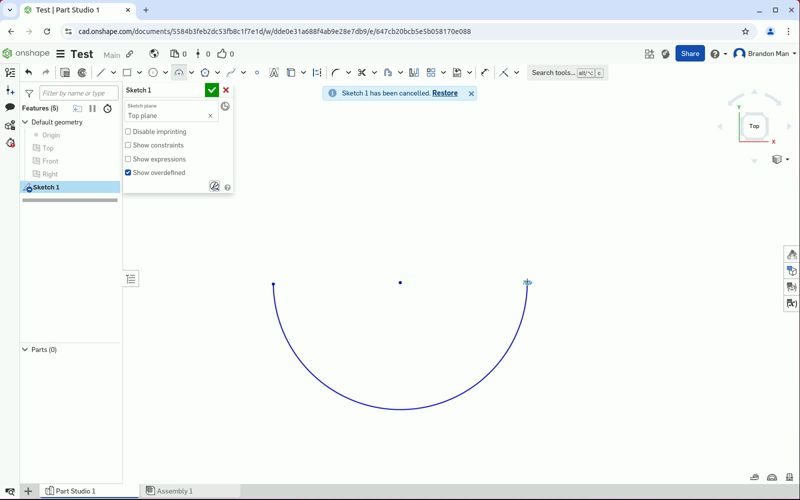
scroll(-6)
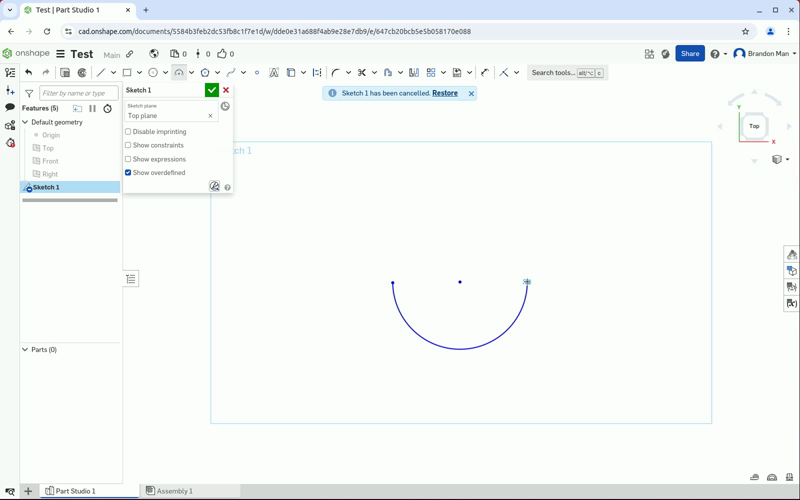
mouse_move(527, 282)
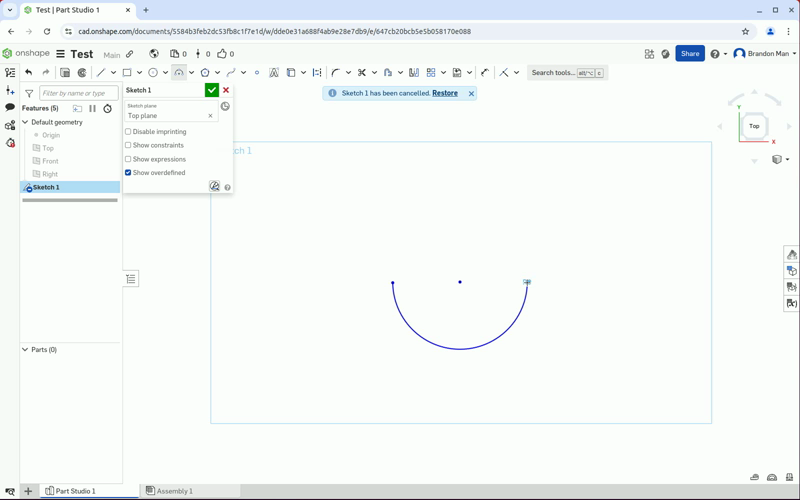
scroll(6)
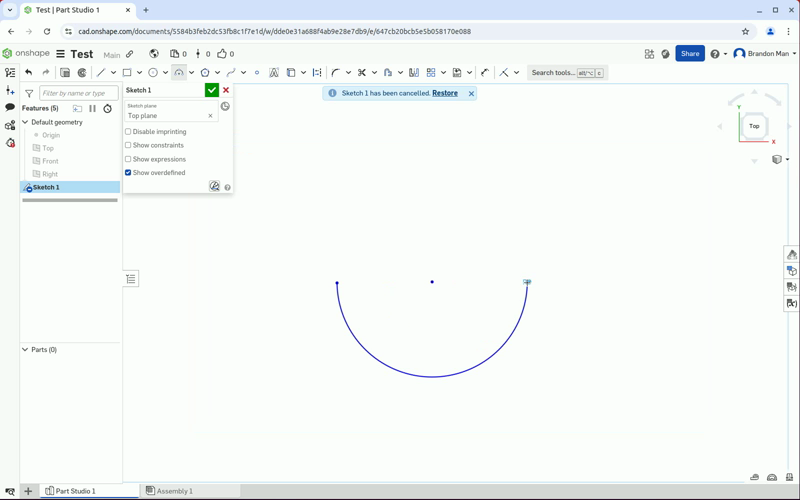
scroll(6)
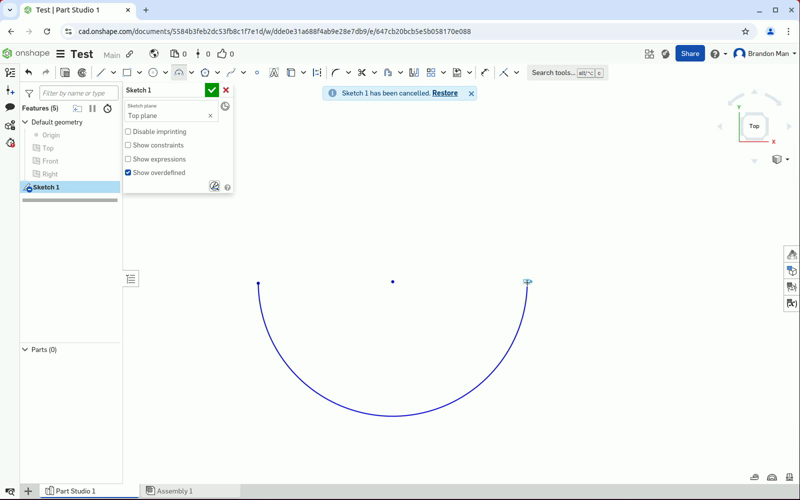
scroll(6)
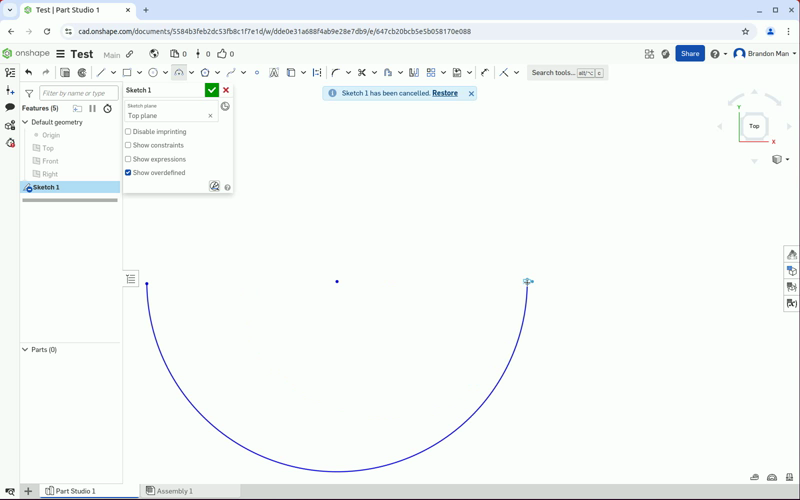
scroll(6)
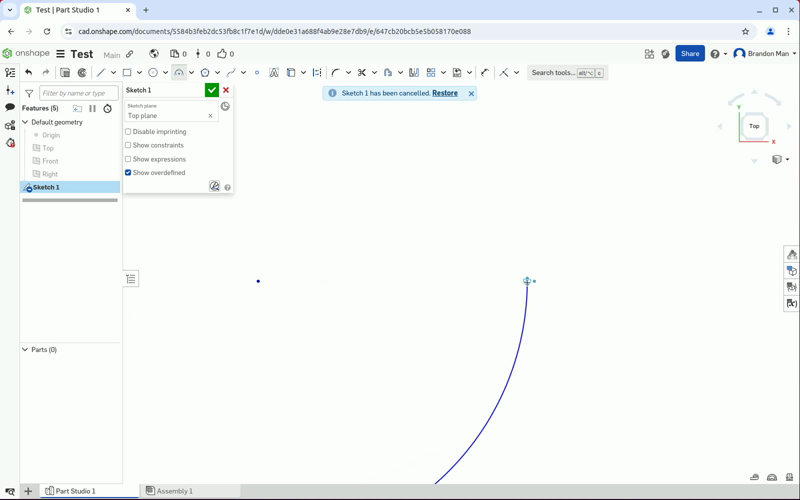
scroll(6)
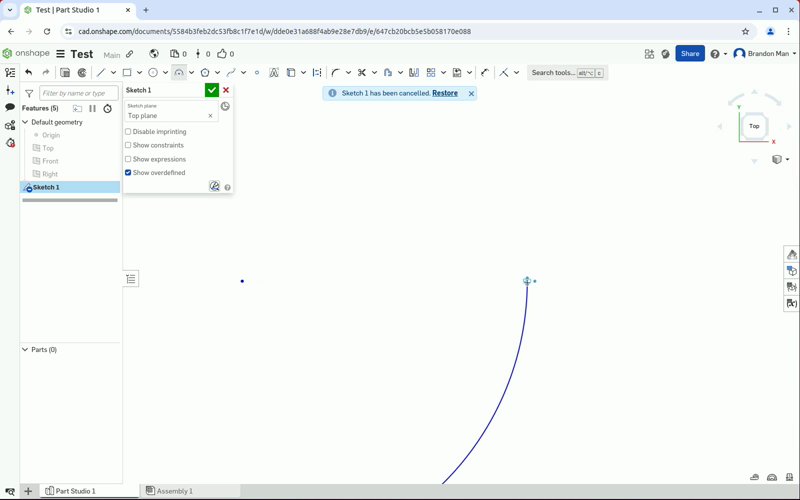
scroll(6)
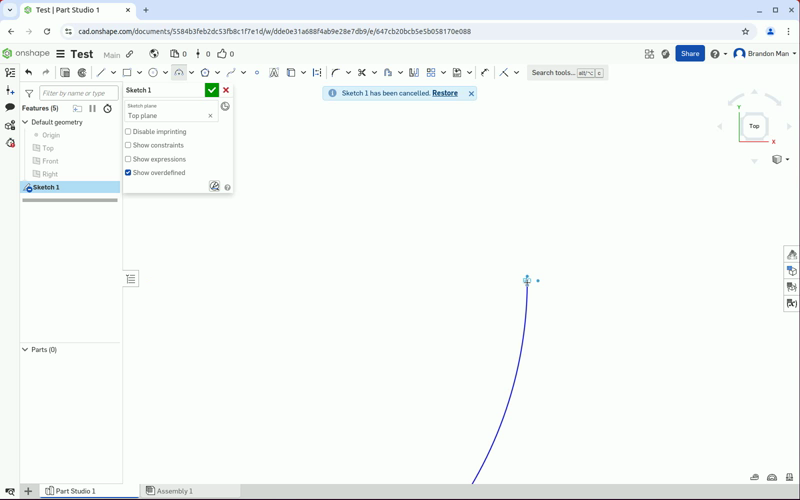
scroll(6)
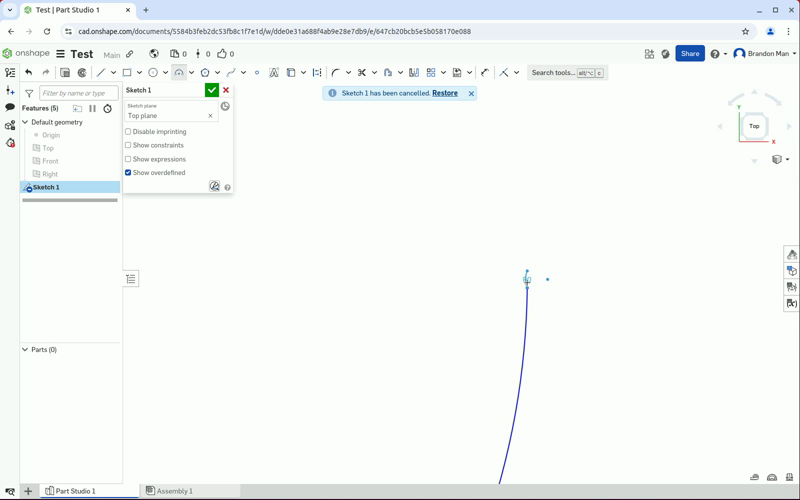
click(527, 282)
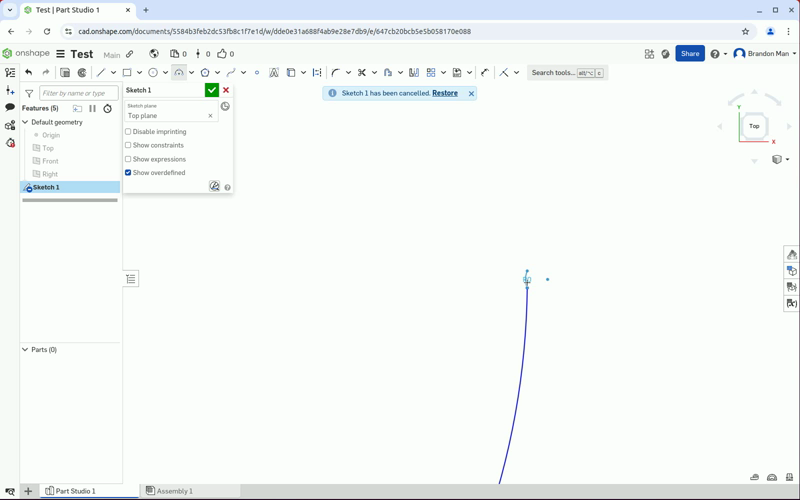
scroll(-6)
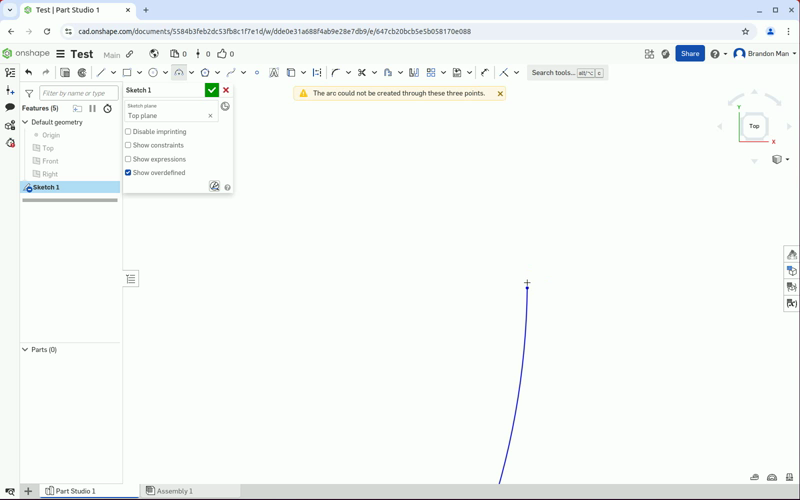
scroll(-6)
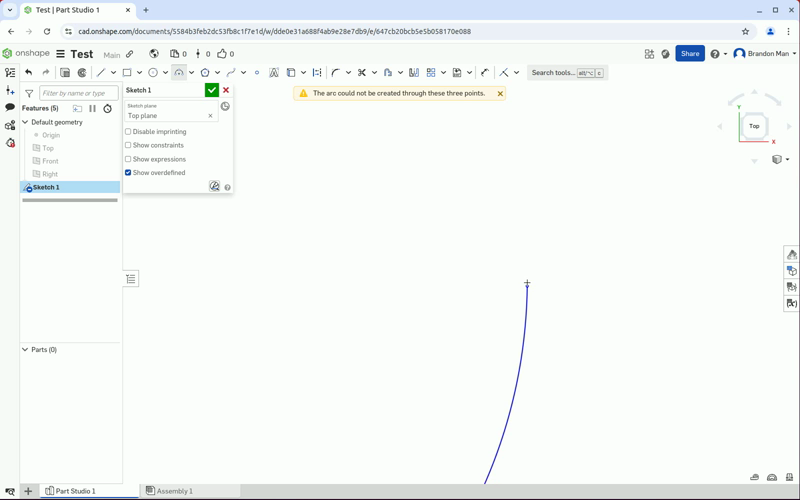
scroll(-6)
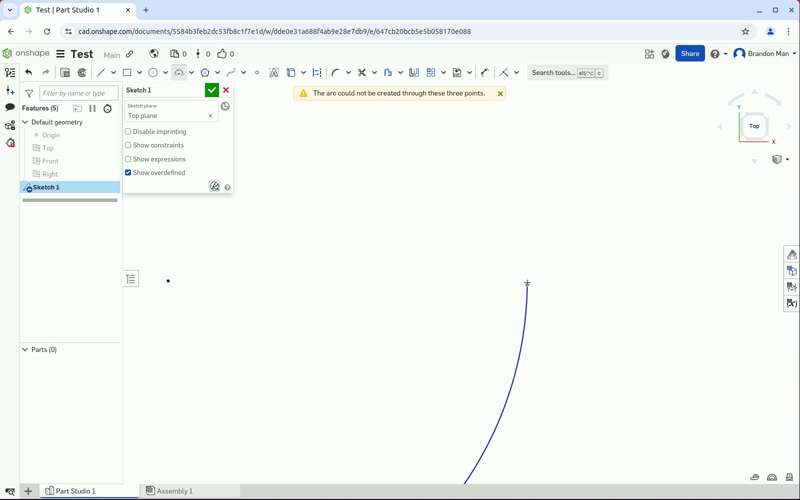
scroll(-6)
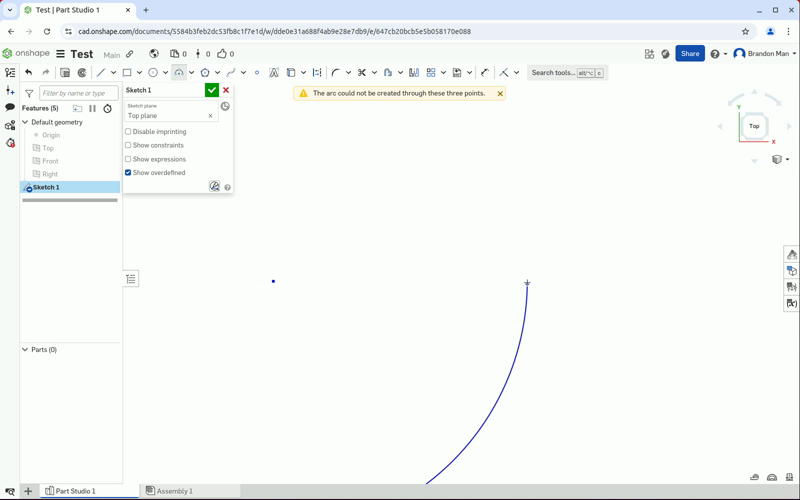
scroll(-6)
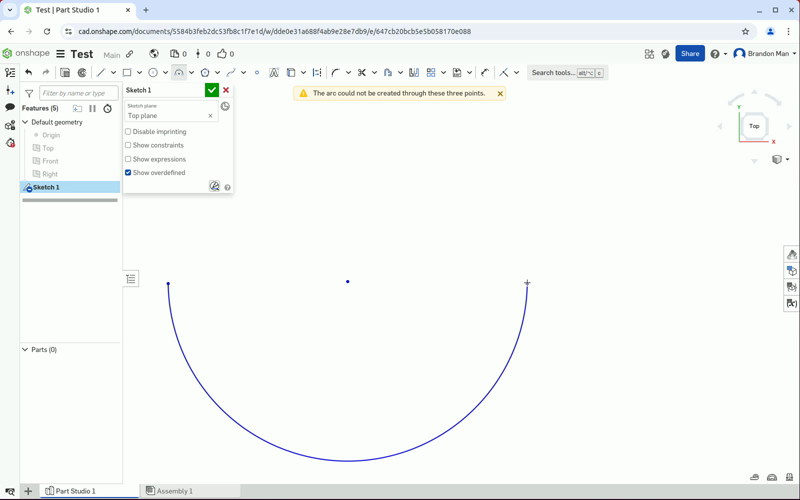
scroll(-6)
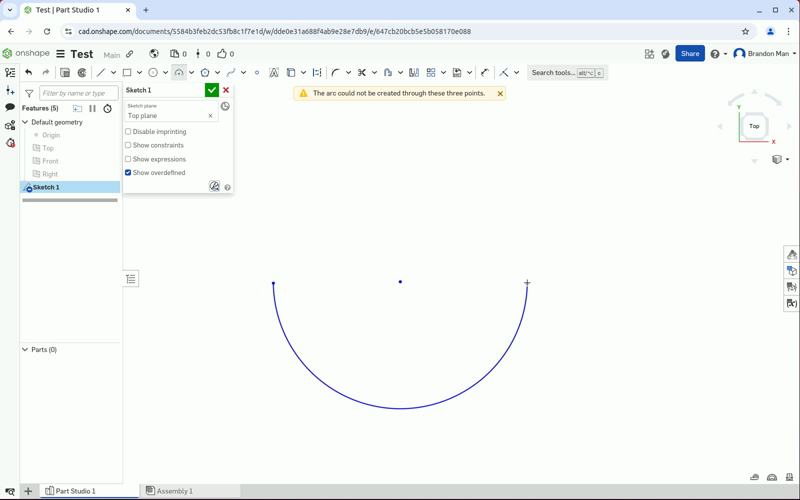
scroll(-6)
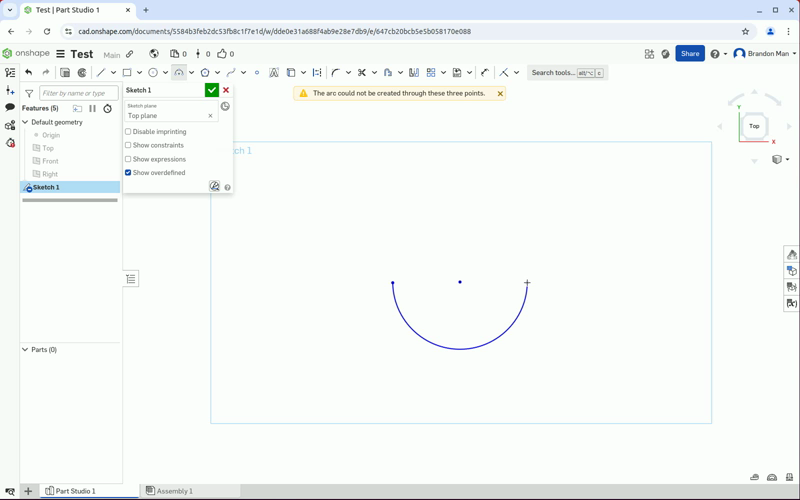
key_up(shift)
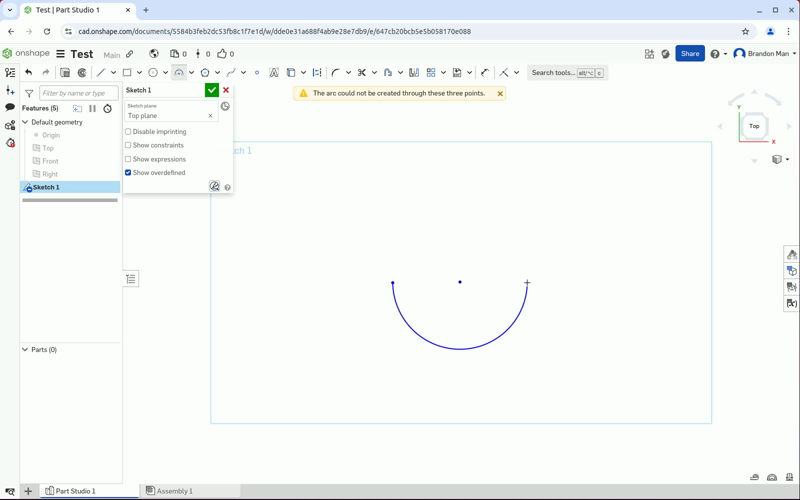
mouse_move(527, 281)
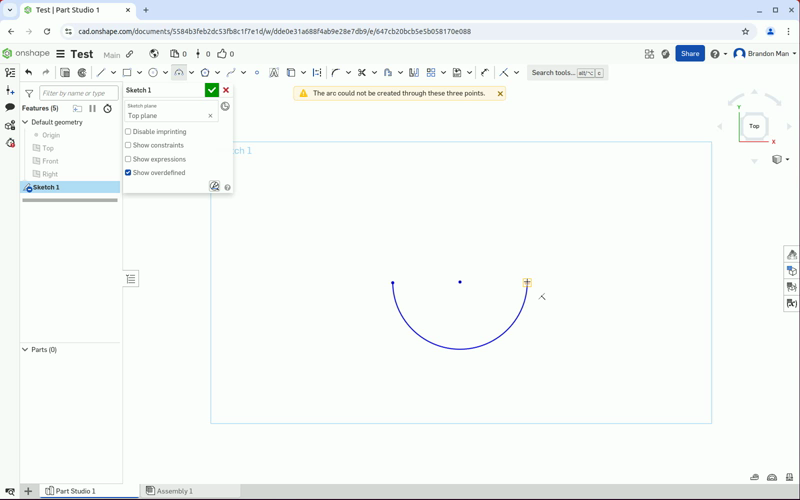
scroll(6)
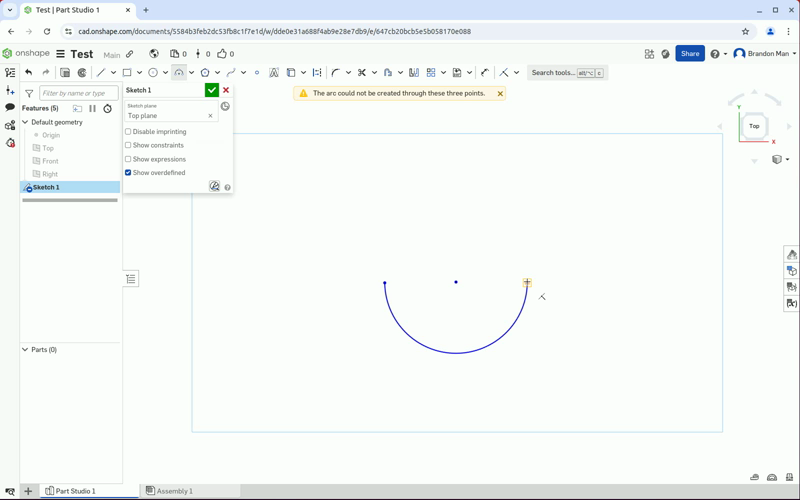
scroll(6)
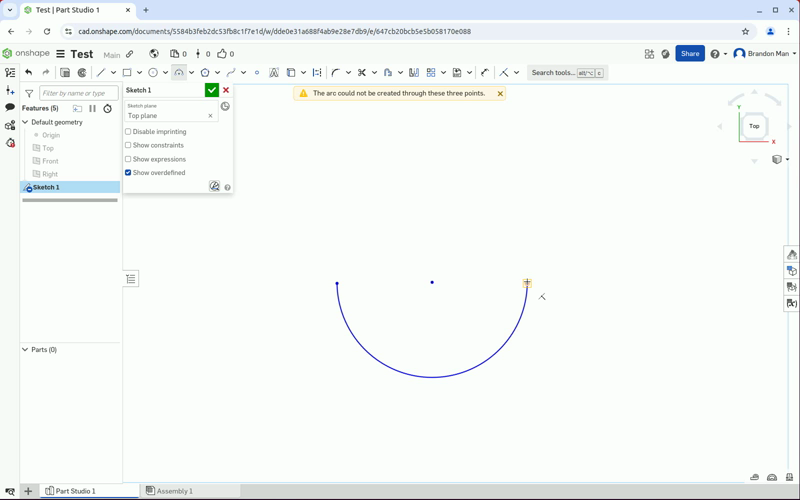
scroll(6)
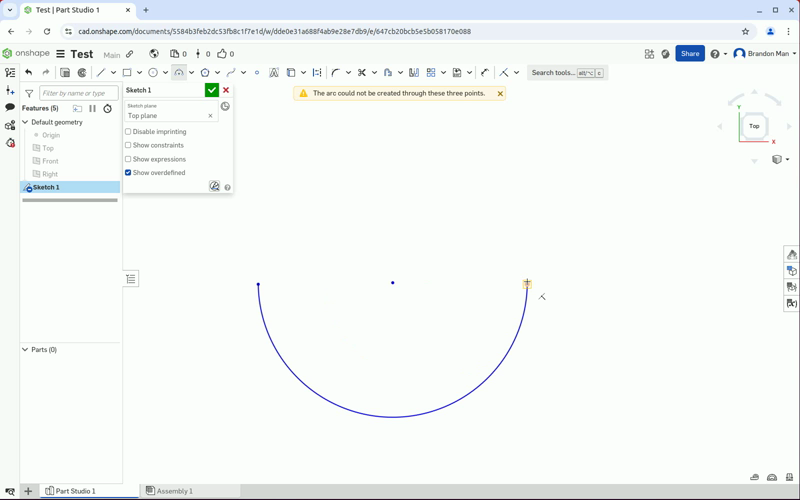
scroll(6)
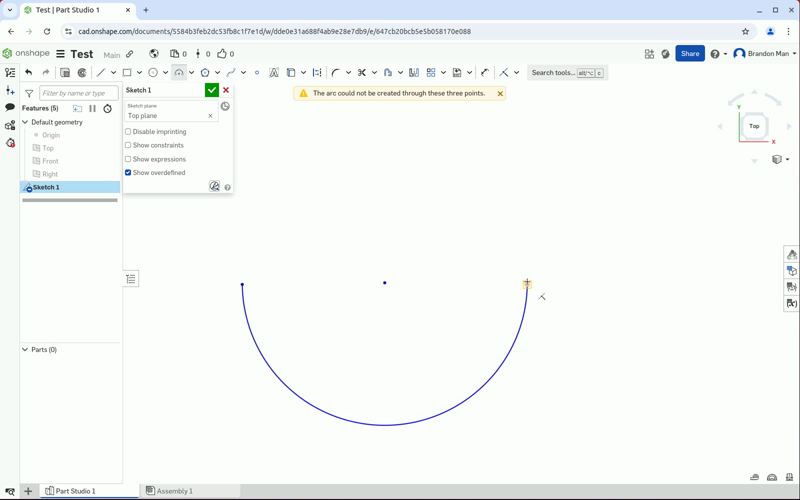
scroll(6)
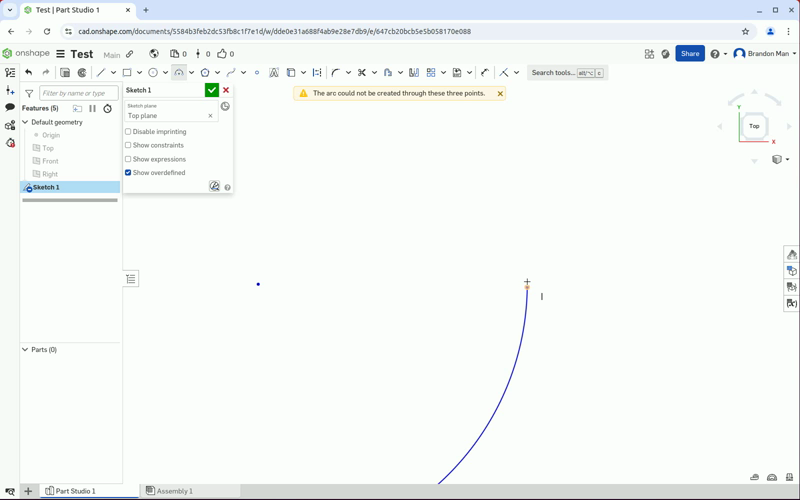
scroll(6)
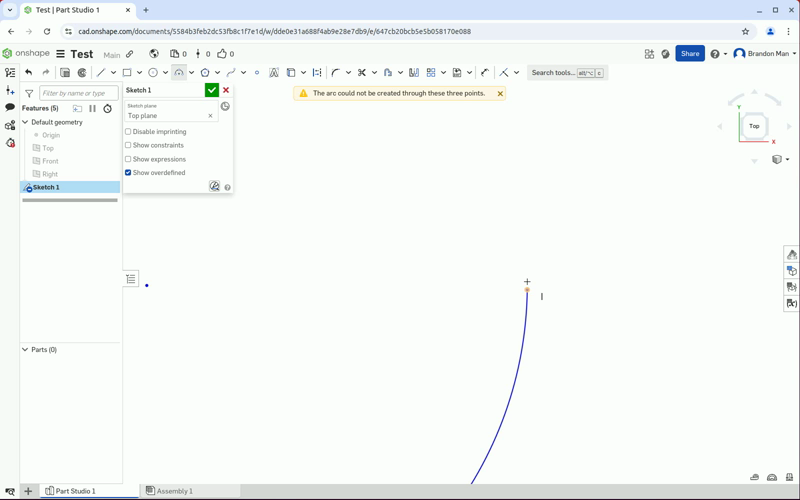
scroll(6)
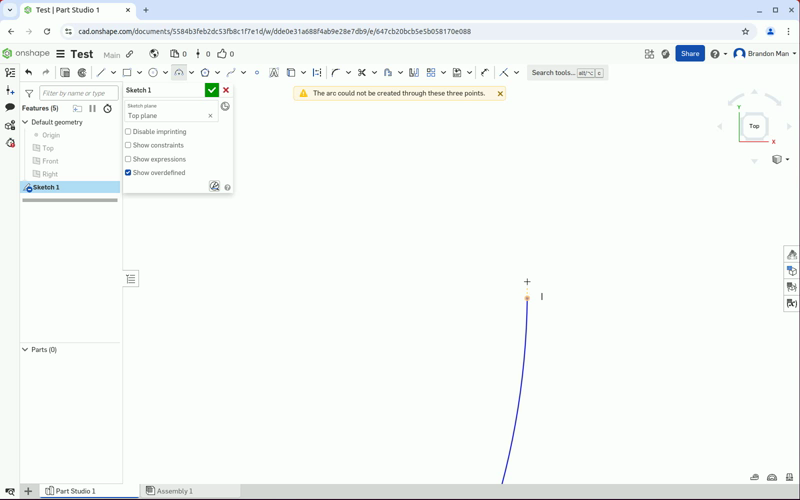
click(527, 281)
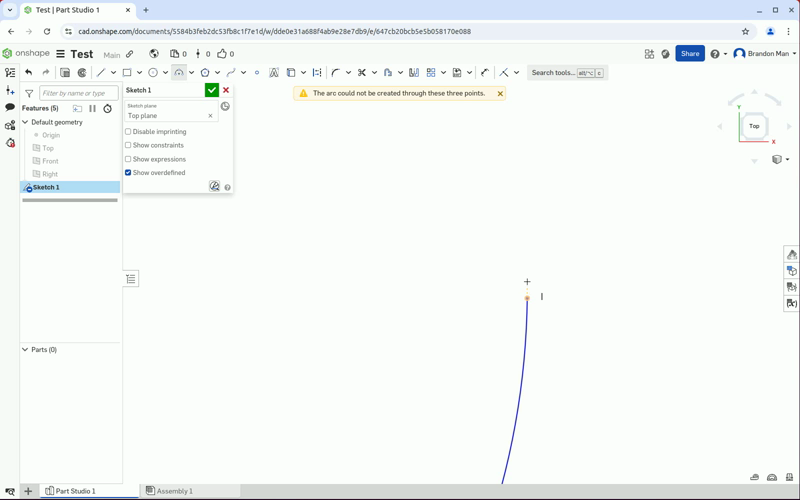
scroll(-6)
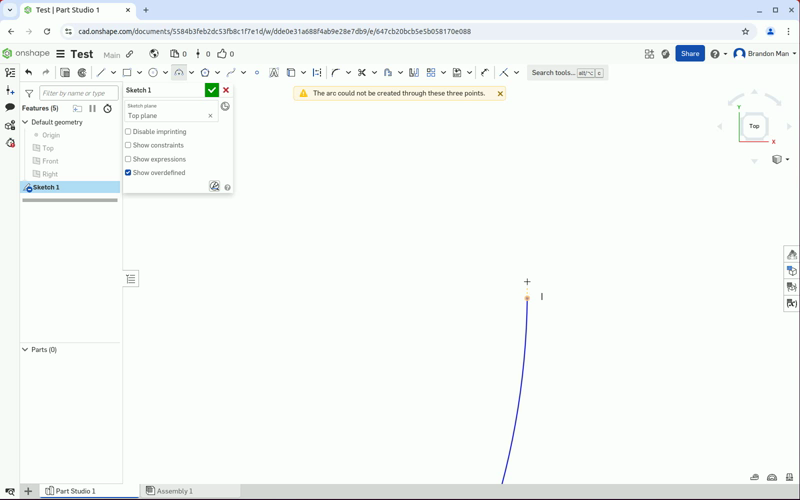
scroll(-6)
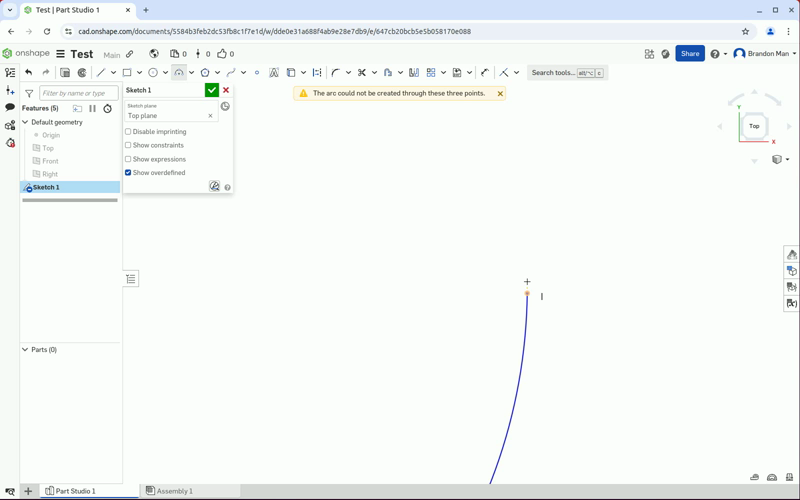
scroll(-6)
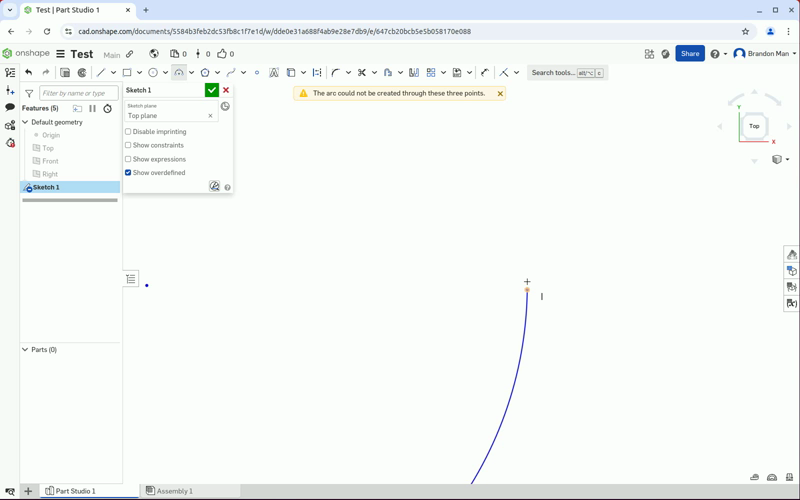
scroll(-6)
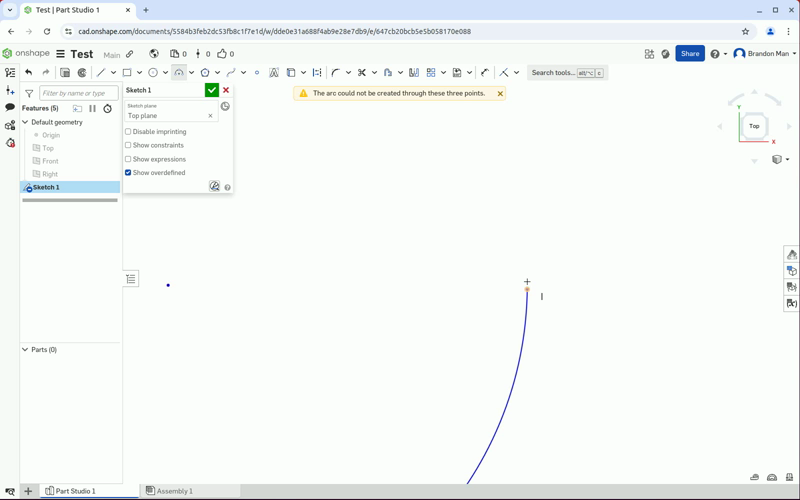
scroll(-6)
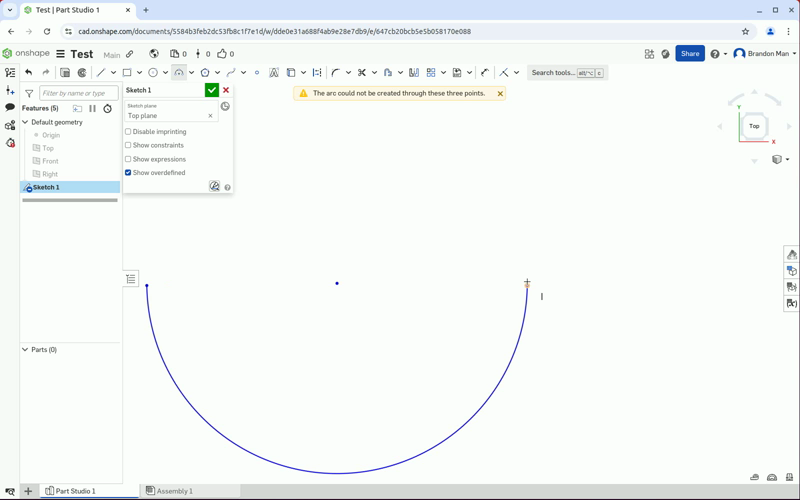
scroll(-6)
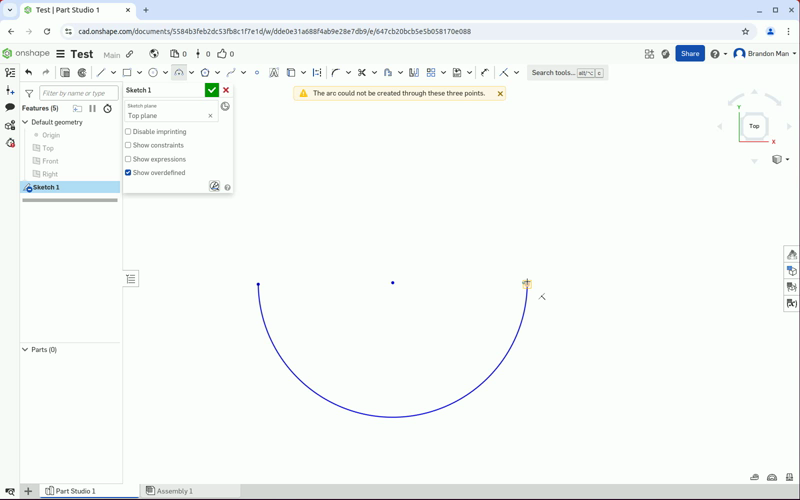
scroll(-6)
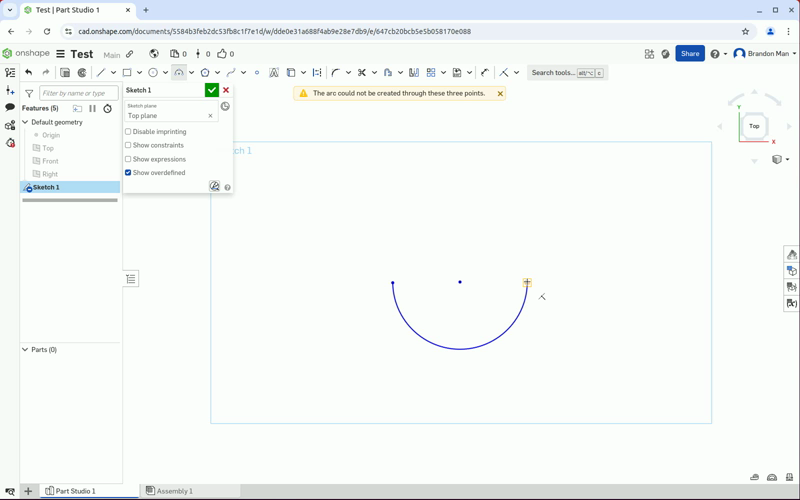
key_down(shift)
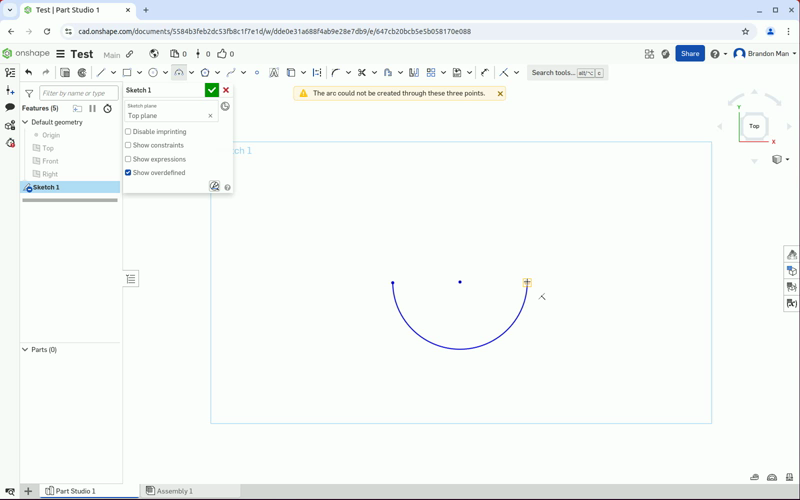
mouse_move(392, 281)
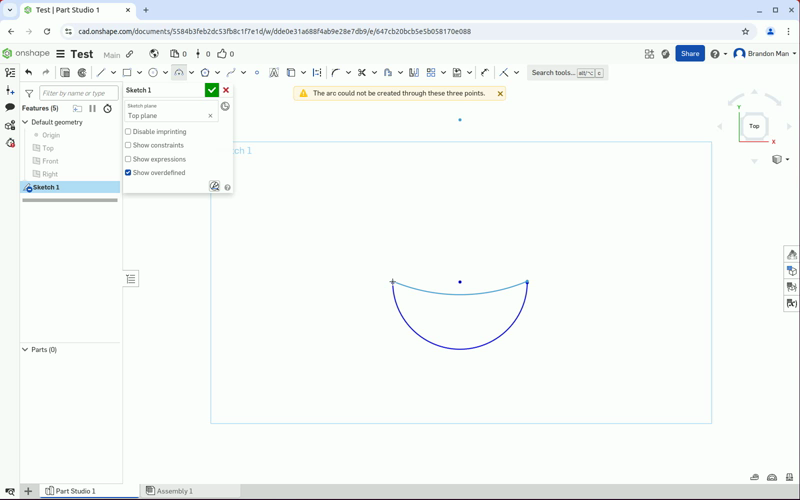
scroll(6)
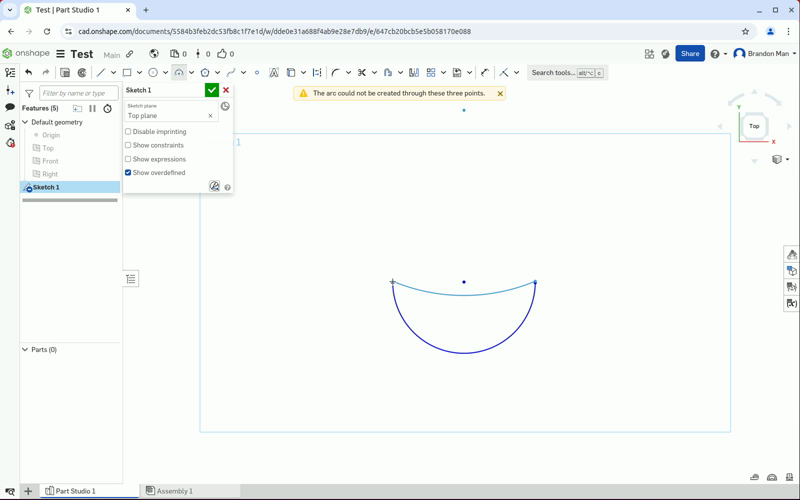
scroll(6)
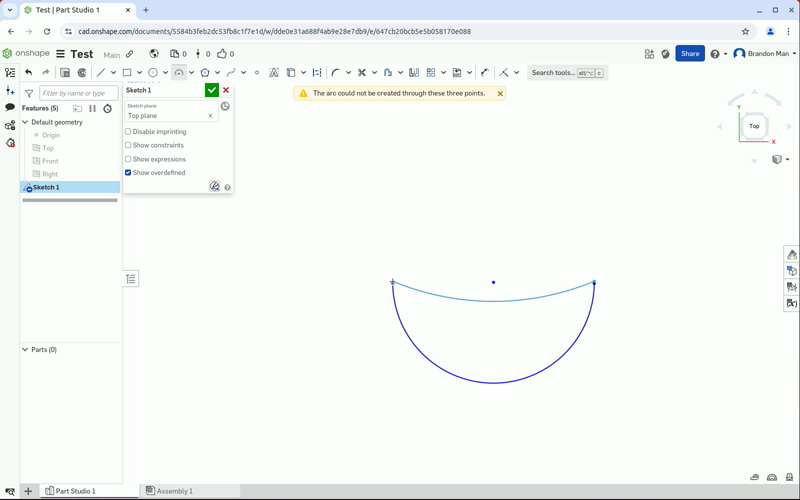
scroll(6)
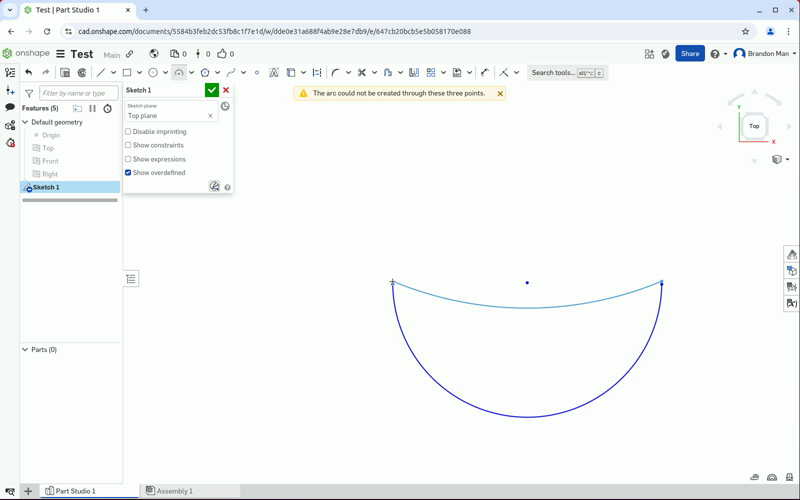
scroll(6)
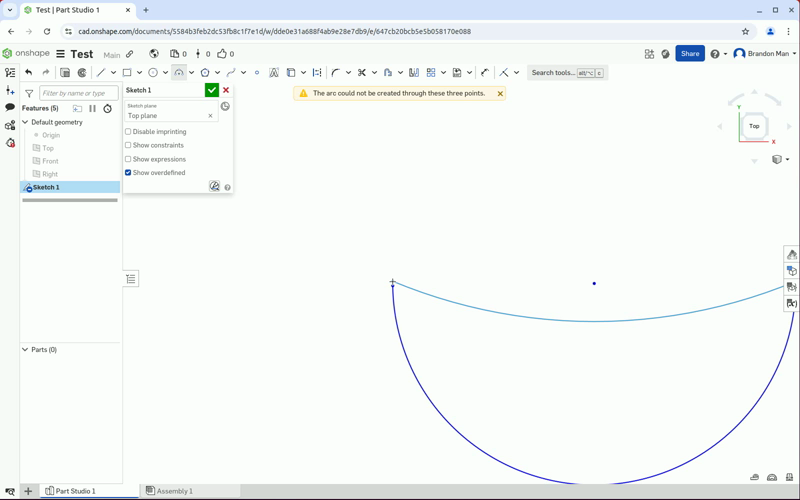
scroll(6)
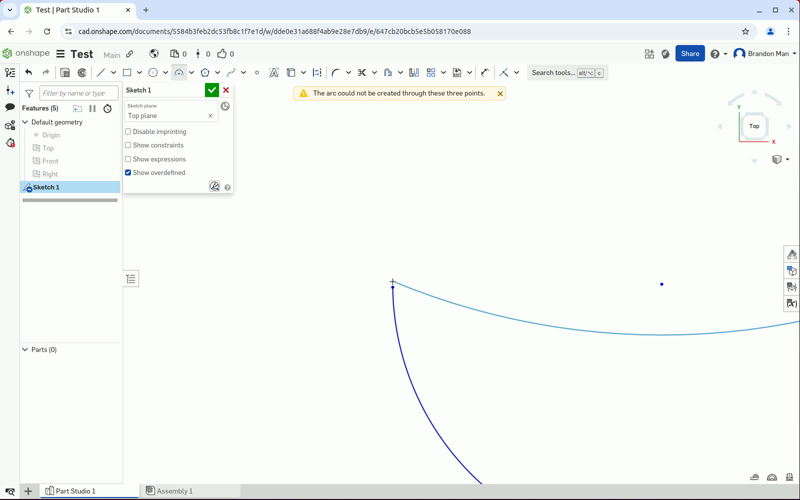
scroll(6)
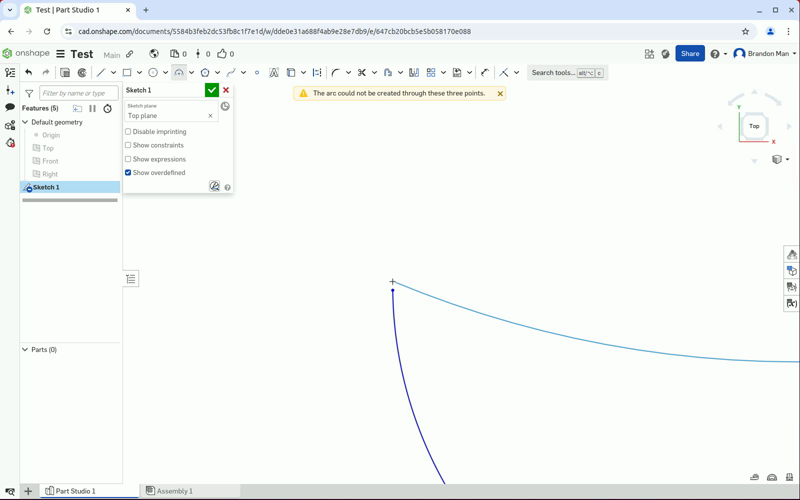
scroll(6)
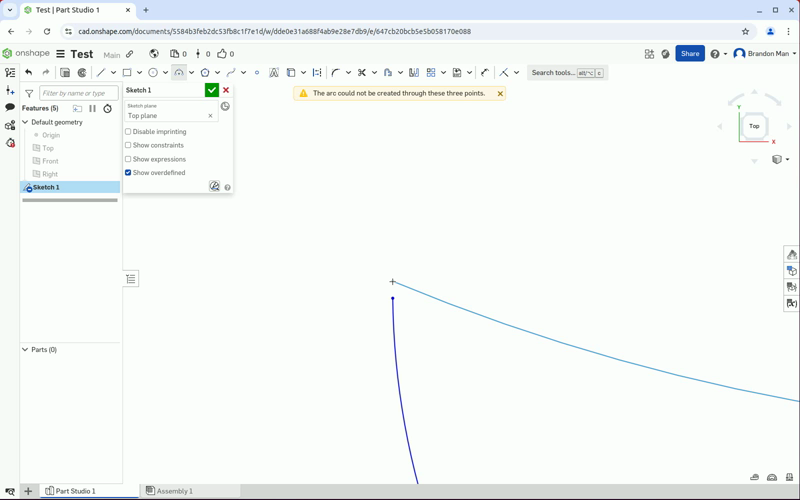
click(392, 281)
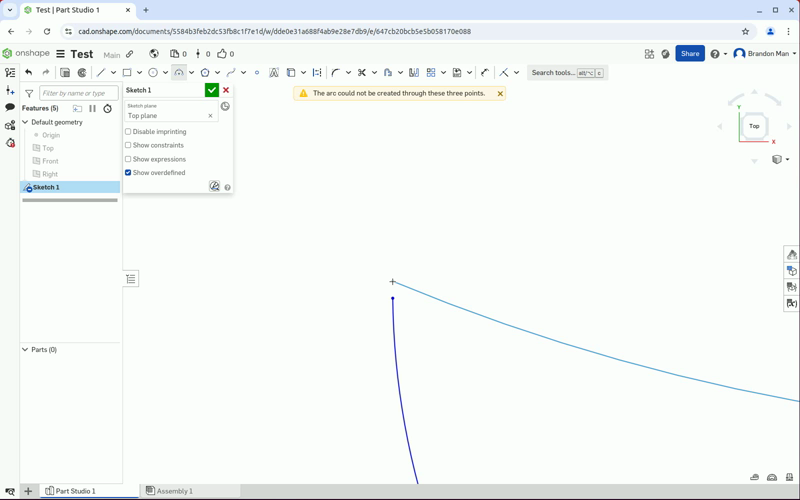
scroll(-6)
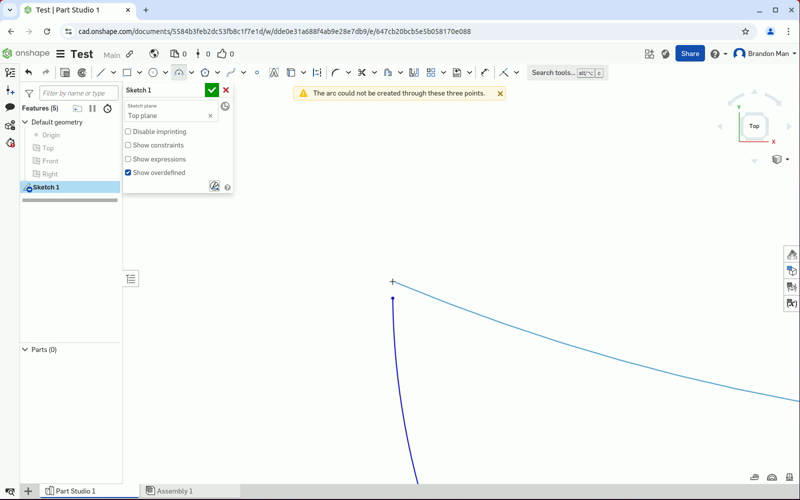
scroll(-6)
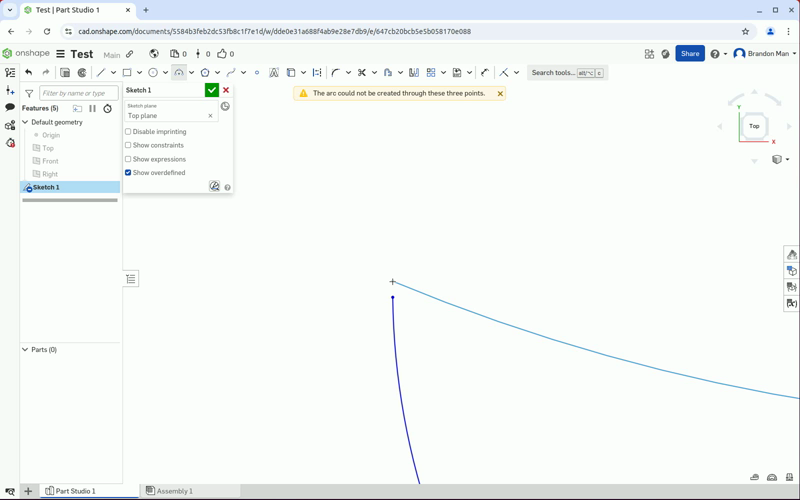
scroll(-6)
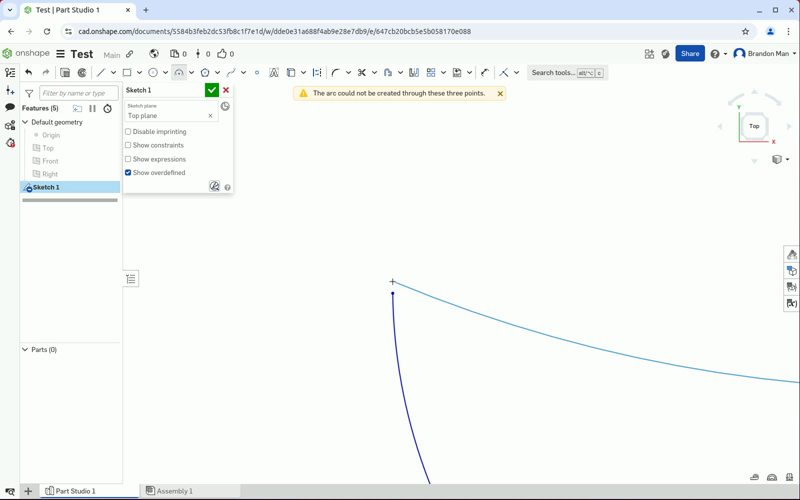
scroll(-6)
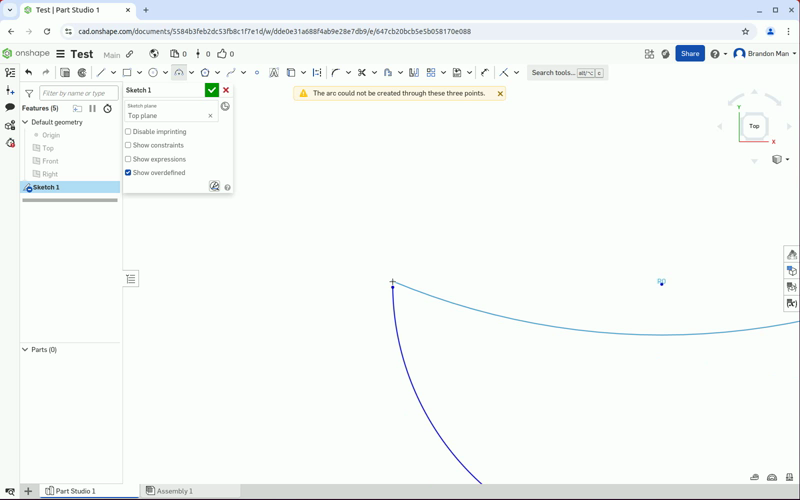
scroll(-6)
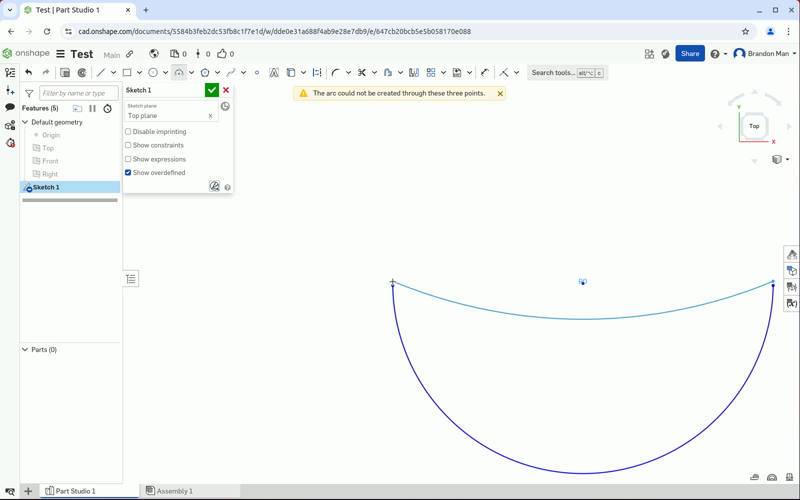
scroll(-6)
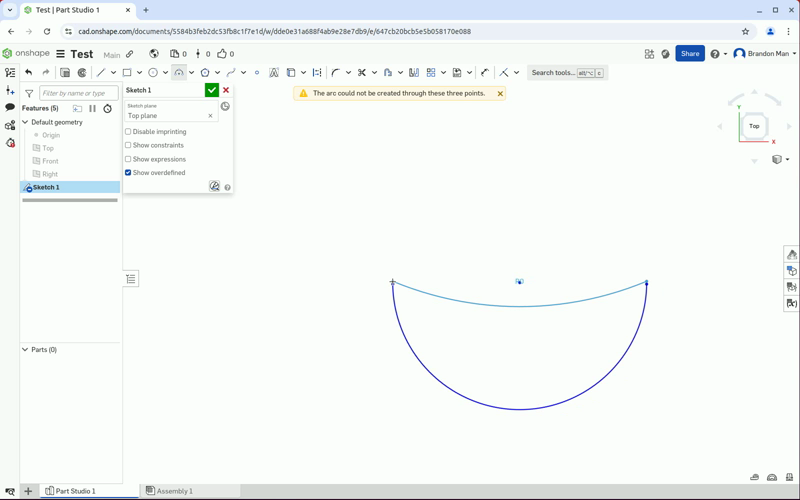
scroll(-6)
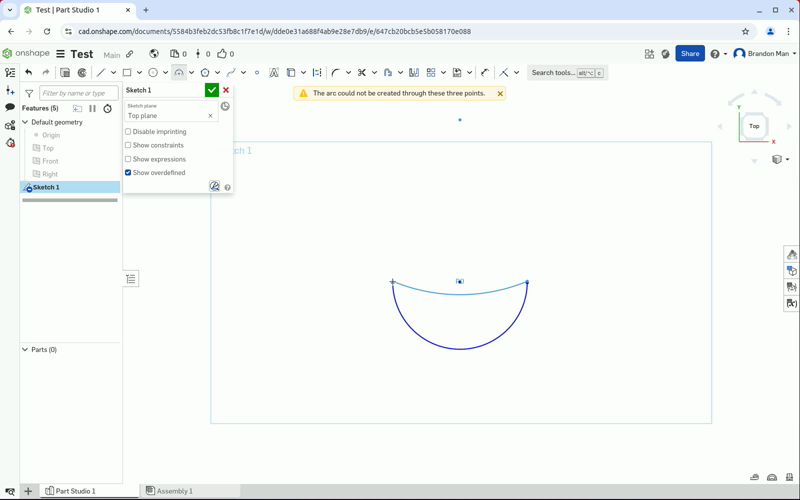
mouse_move(460, 215)
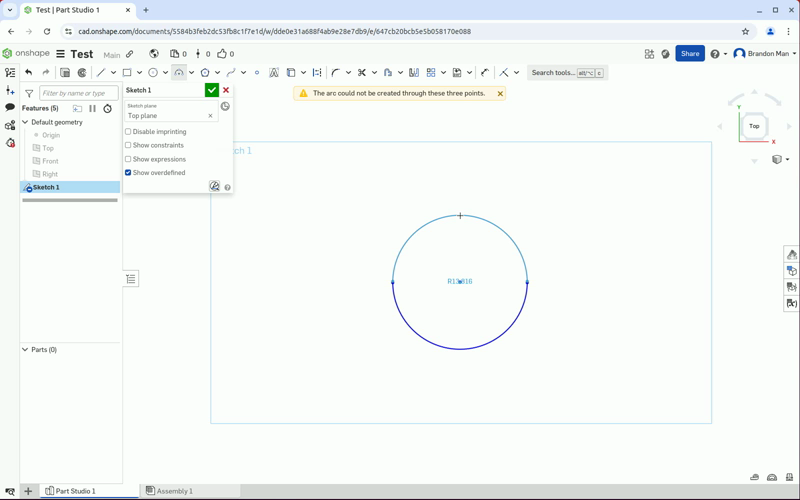
click(460, 215)
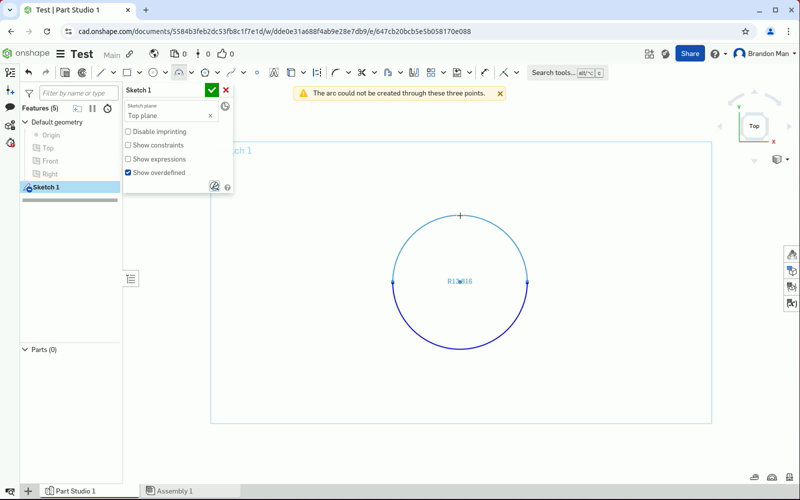
key_up(shift)
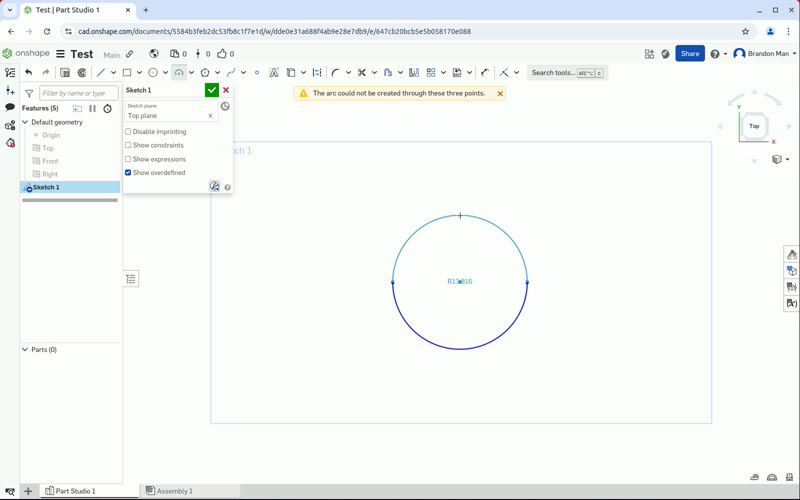
mouse_move(392, 281)
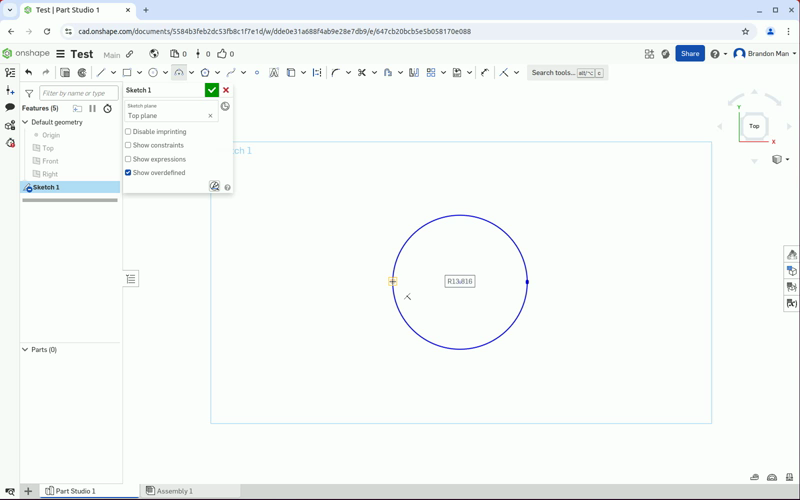
scroll(6)
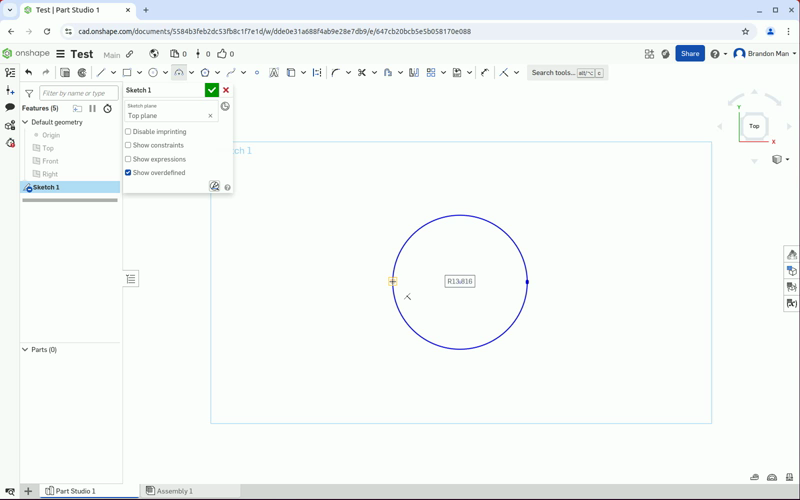
scroll(6)
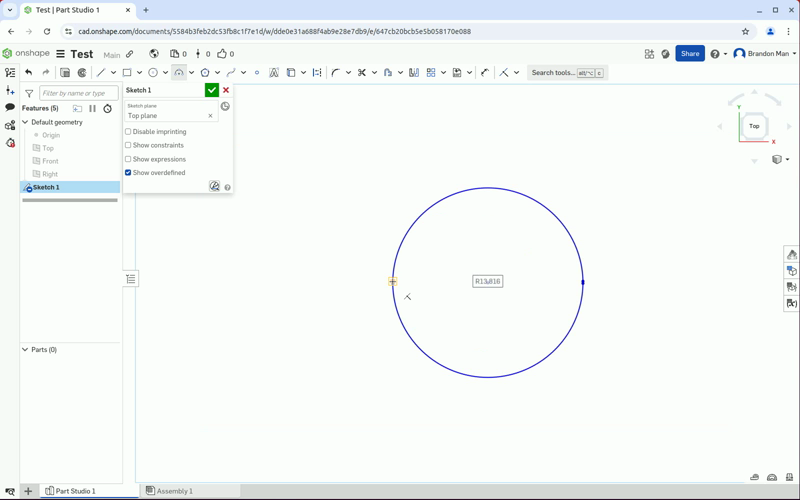
scroll(6)
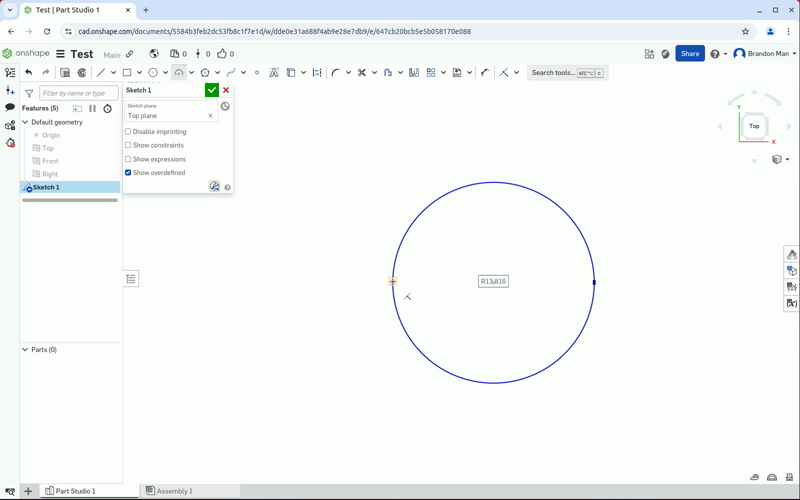
scroll(6)
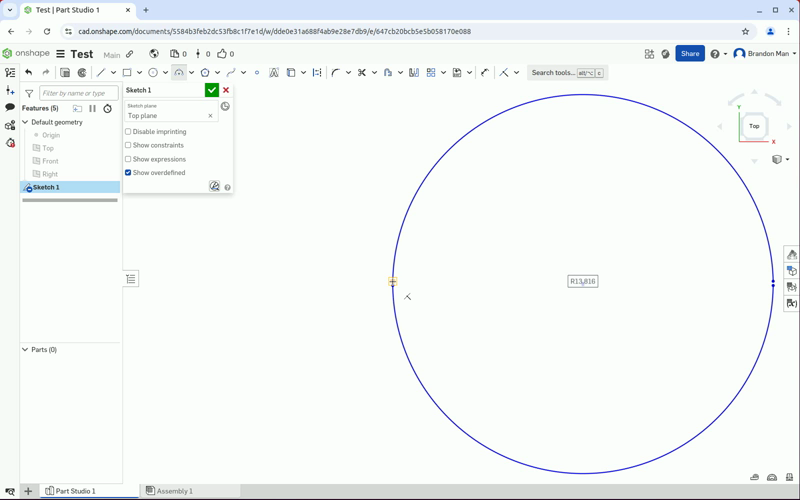
scroll(6)
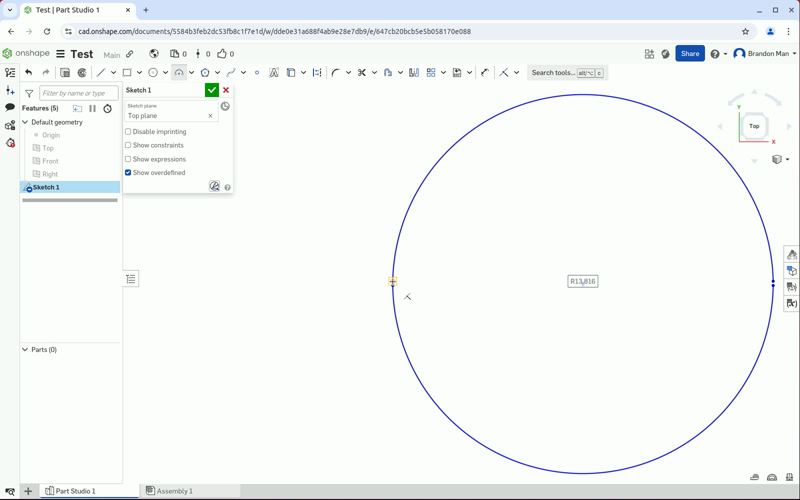
scroll(6)
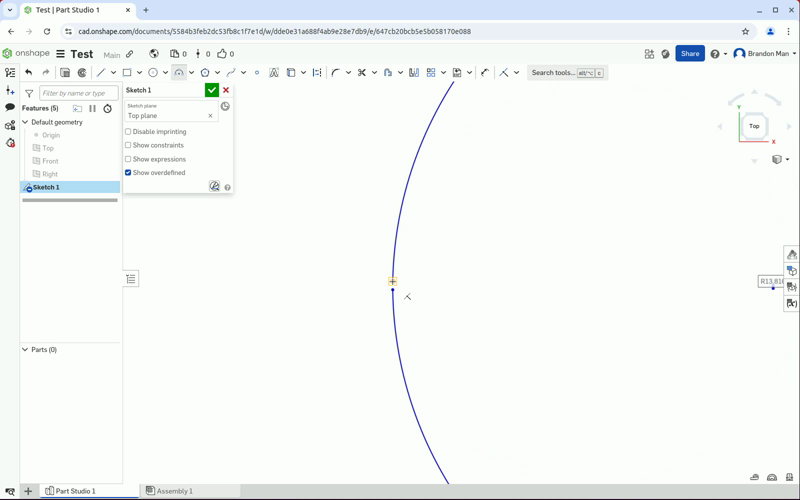
scroll(6)
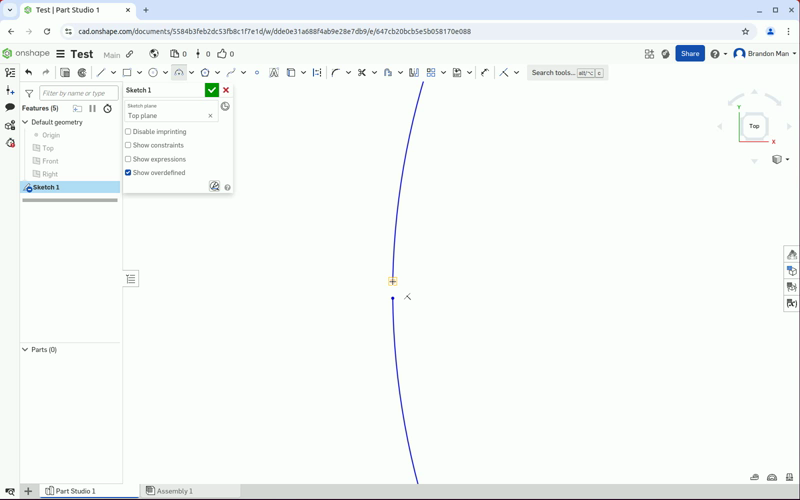
click(392, 281)
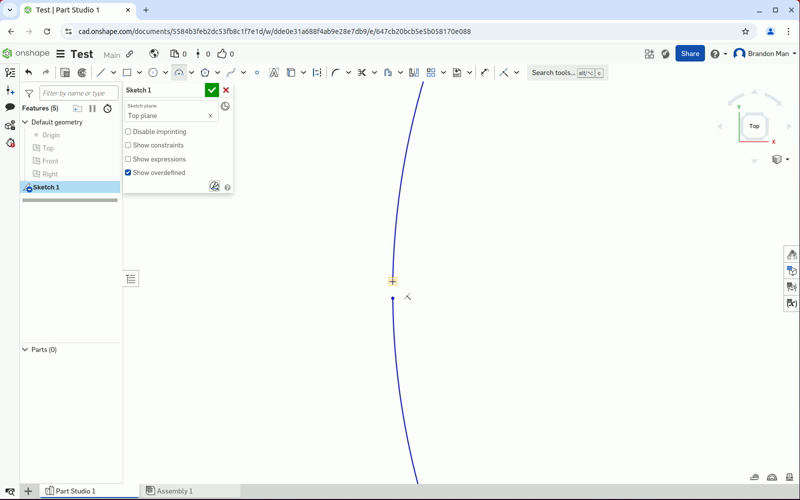
scroll(-6)
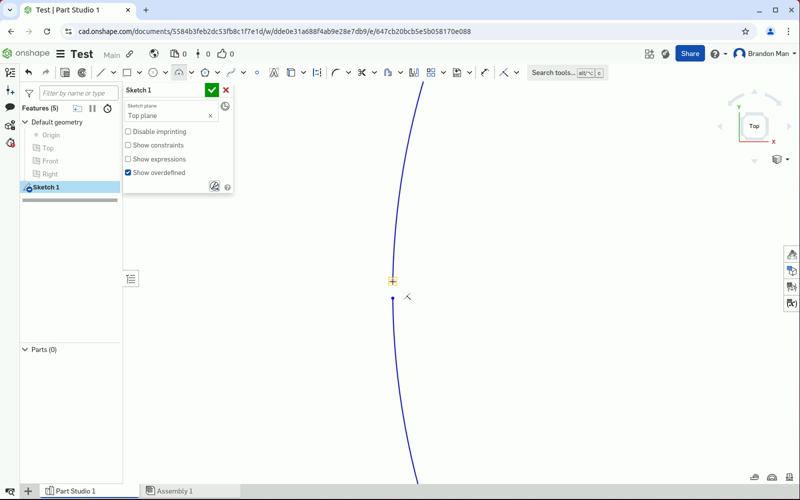
scroll(-6)
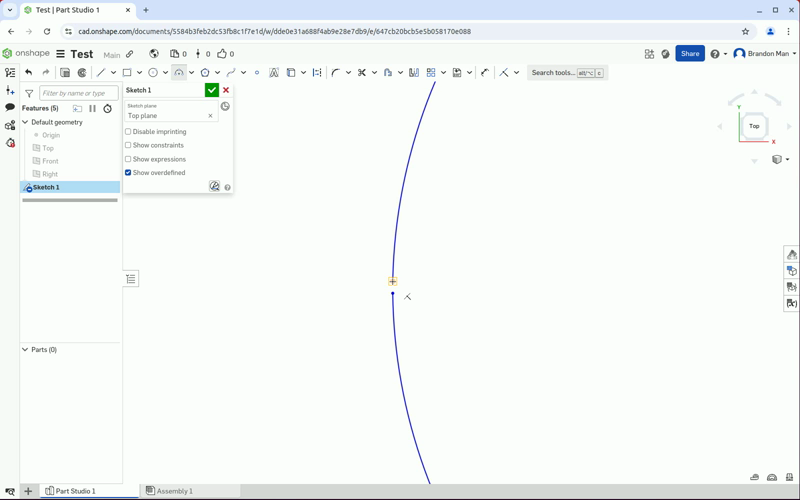
scroll(-6)
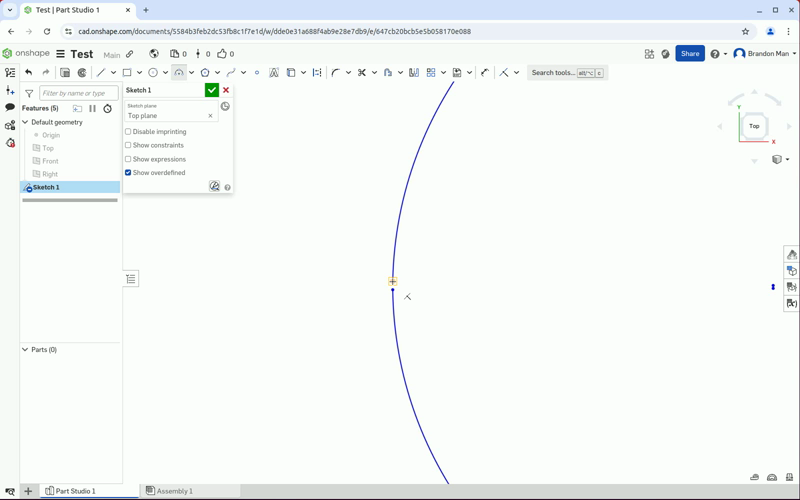
scroll(-6)
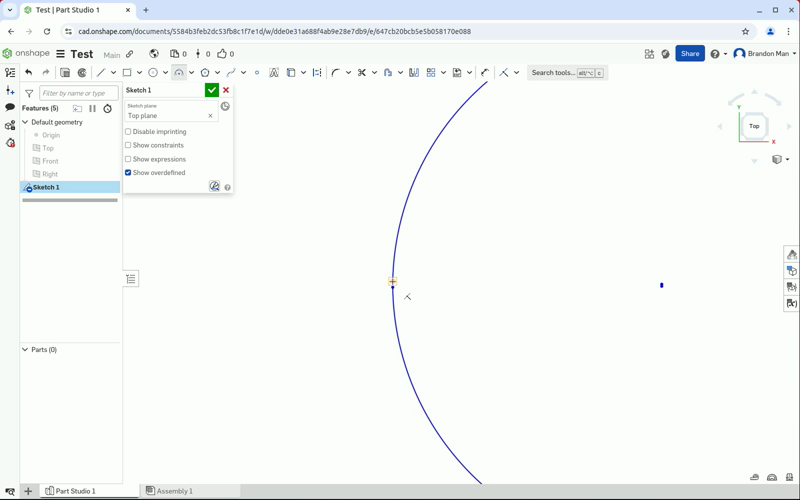
scroll(-6)
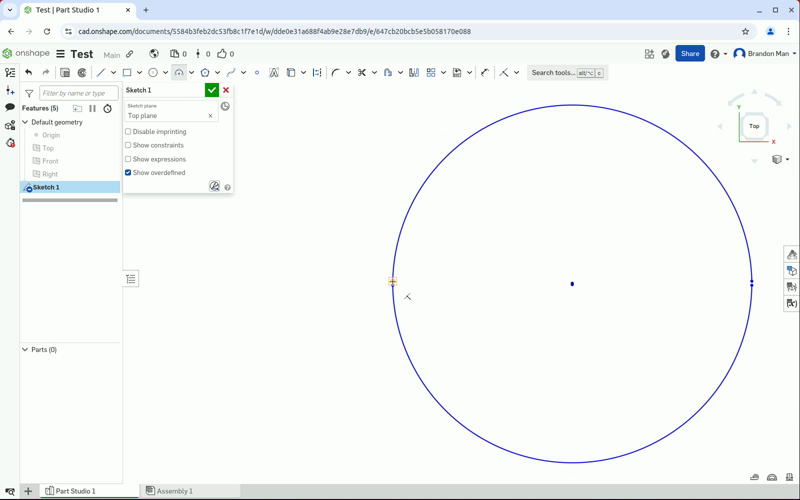
scroll(-6)
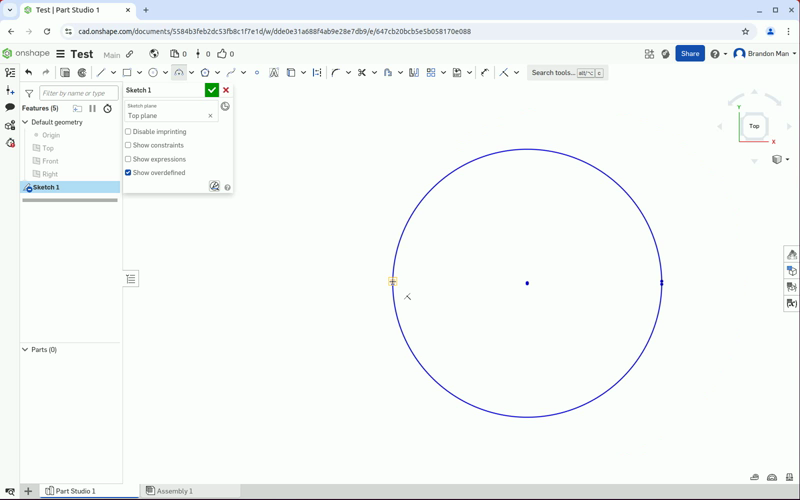
scroll(-6)
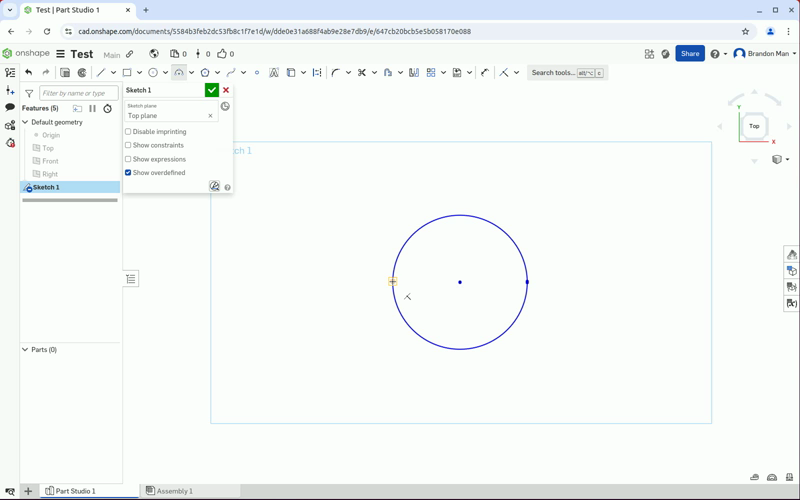
mouse_move(392, 282)
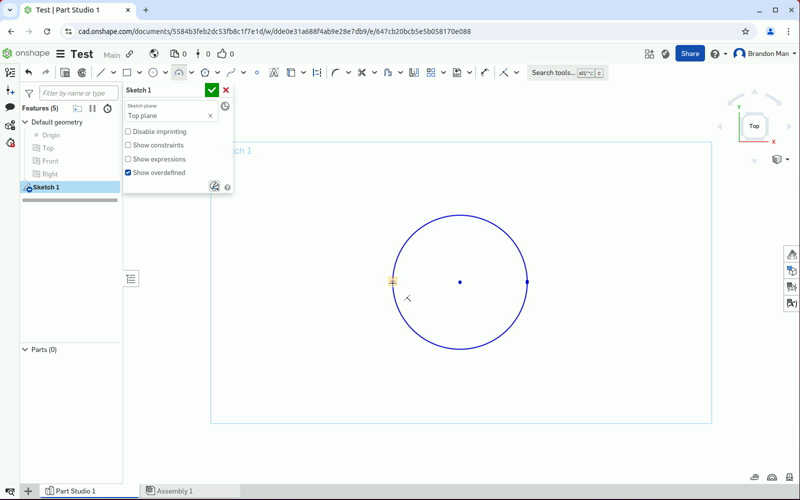
scroll(6)
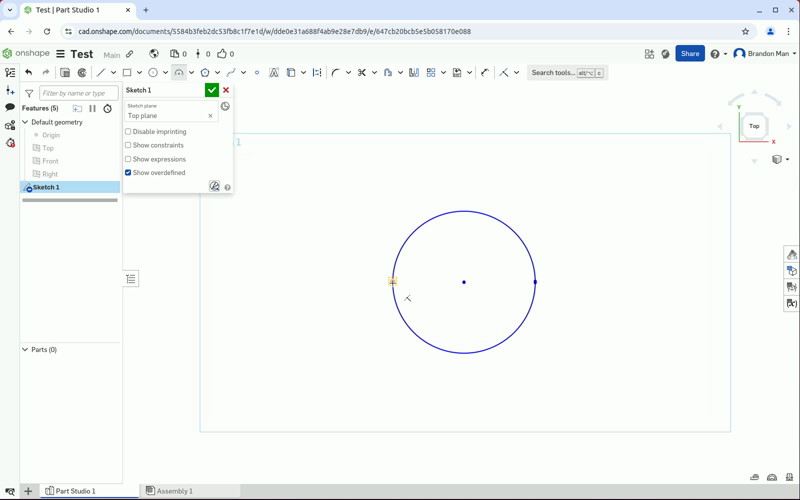
scroll(6)
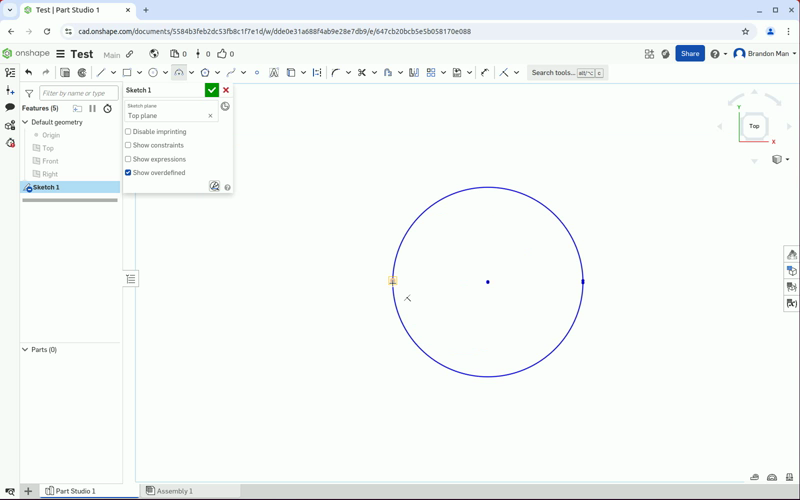
scroll(6)
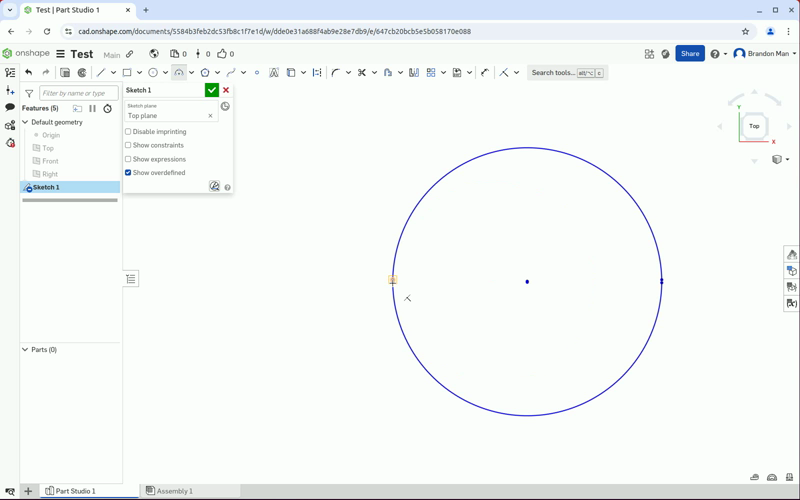
scroll(6)
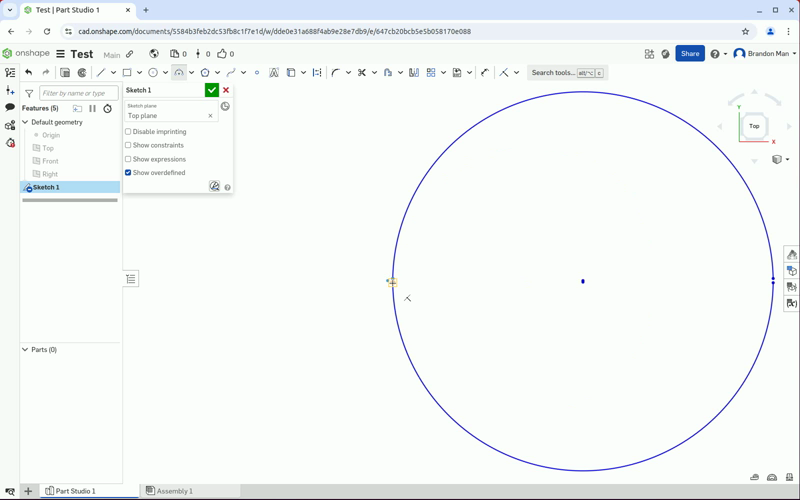
scroll(6)
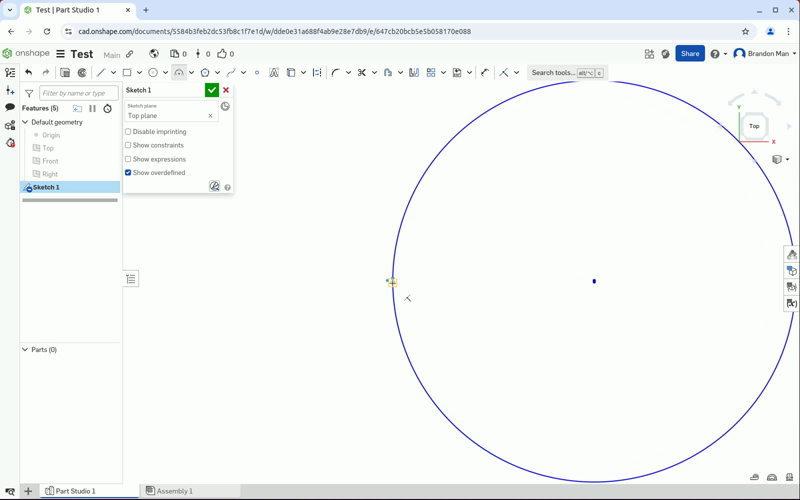
scroll(6)
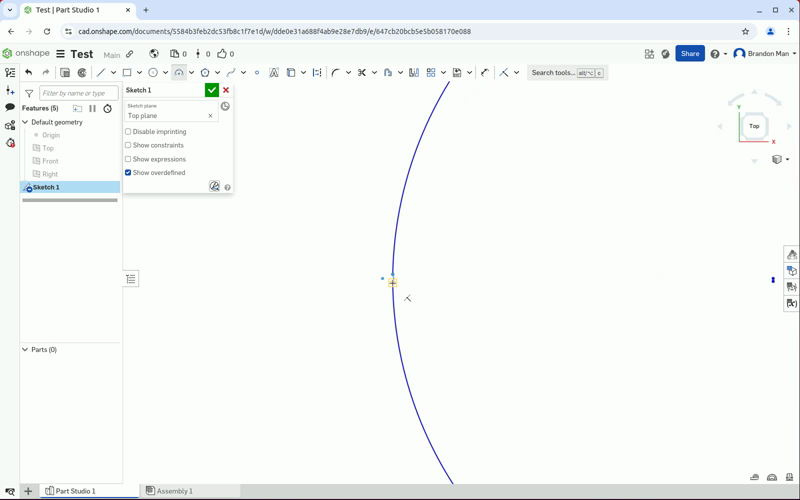
scroll(6)
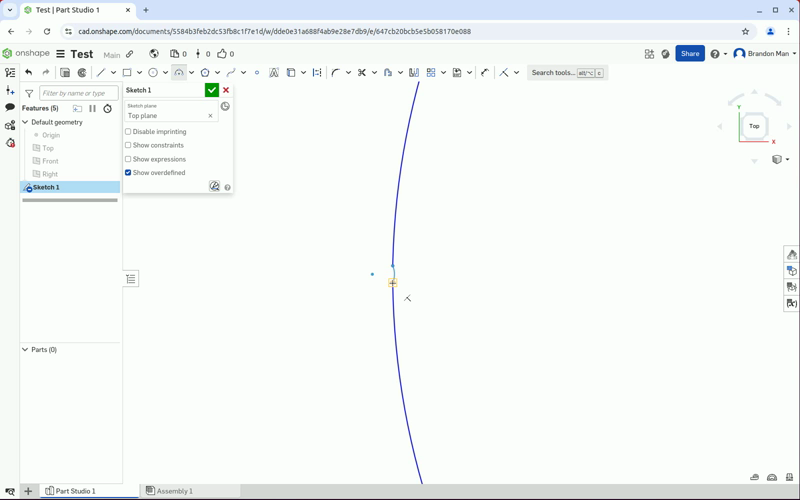
click(392, 282)
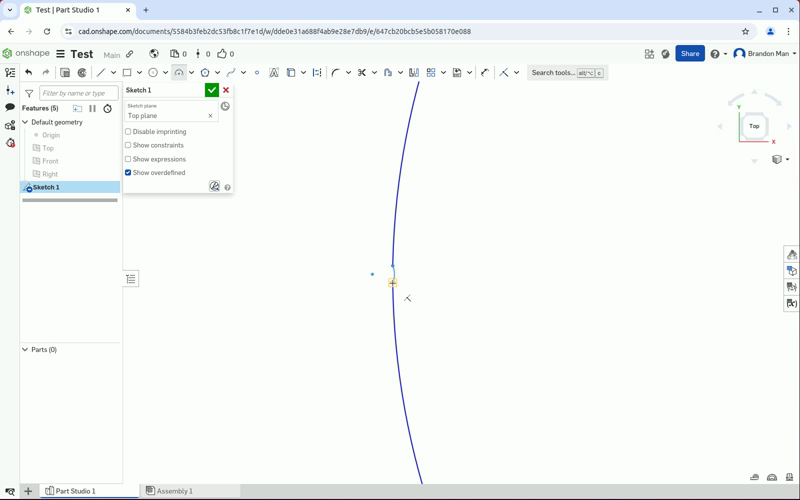
scroll(-6)
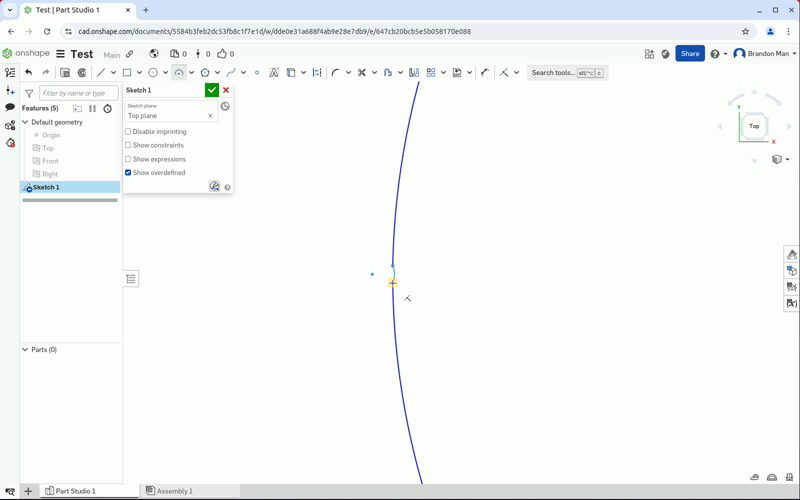
scroll(-6)
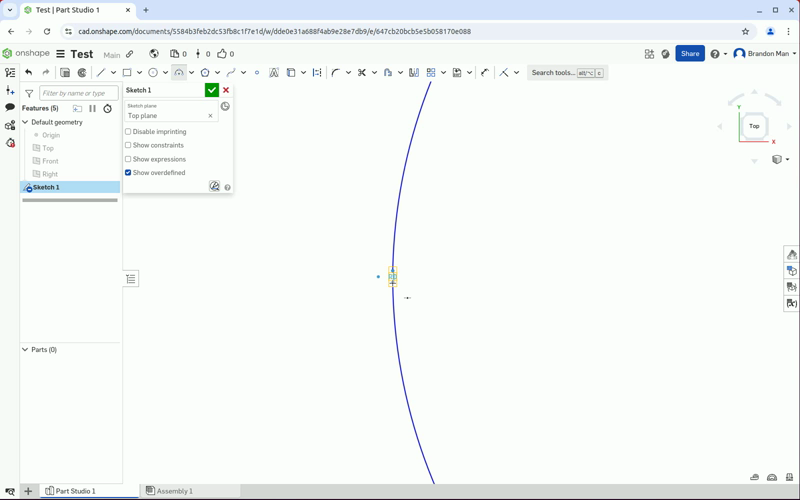
scroll(-6)
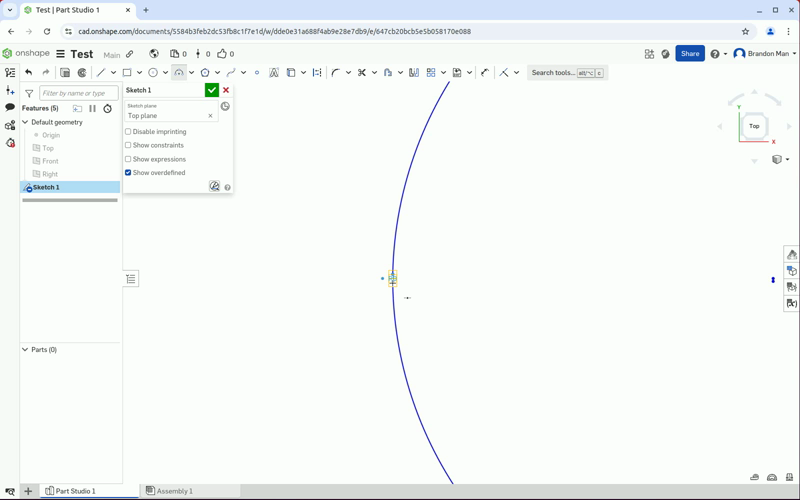
scroll(-6)
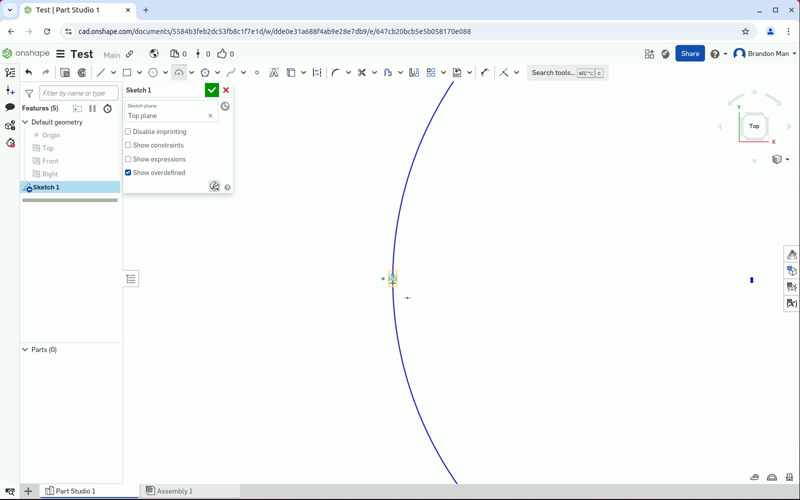
scroll(-6)
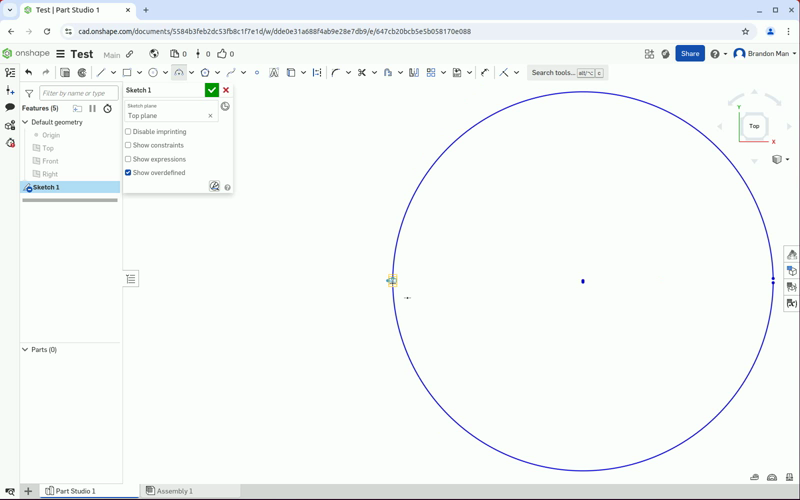
scroll(-6)
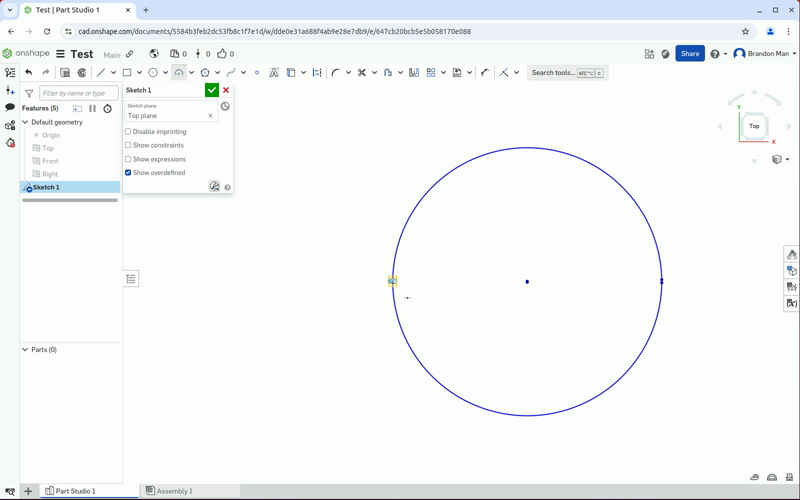
scroll(-6)
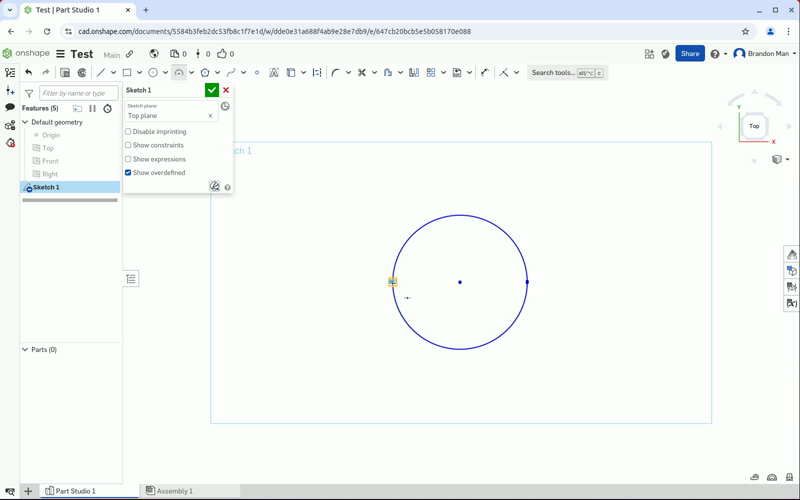
key_down(shift)
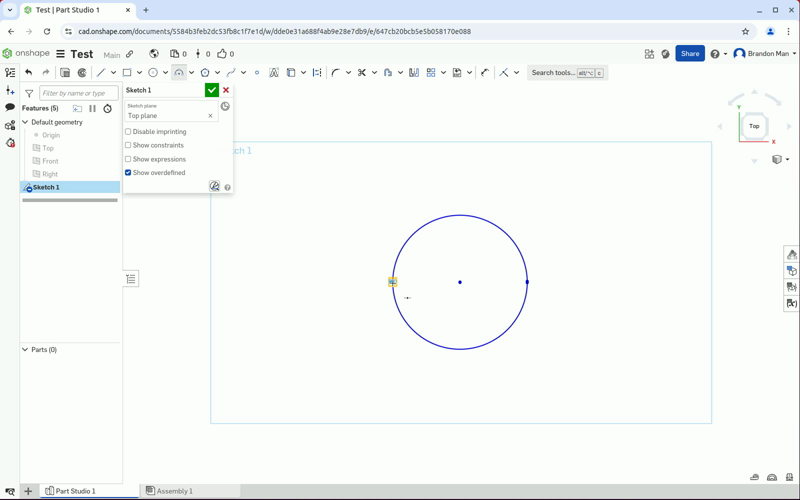
mouse_move(392, 282)
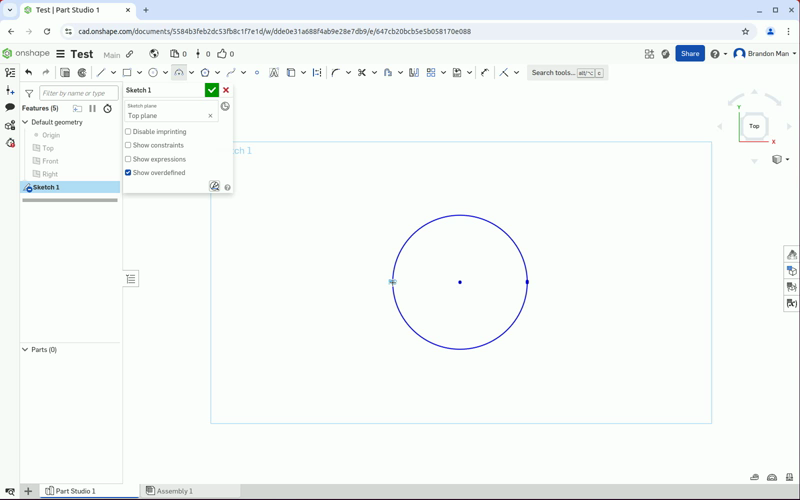
scroll(6)
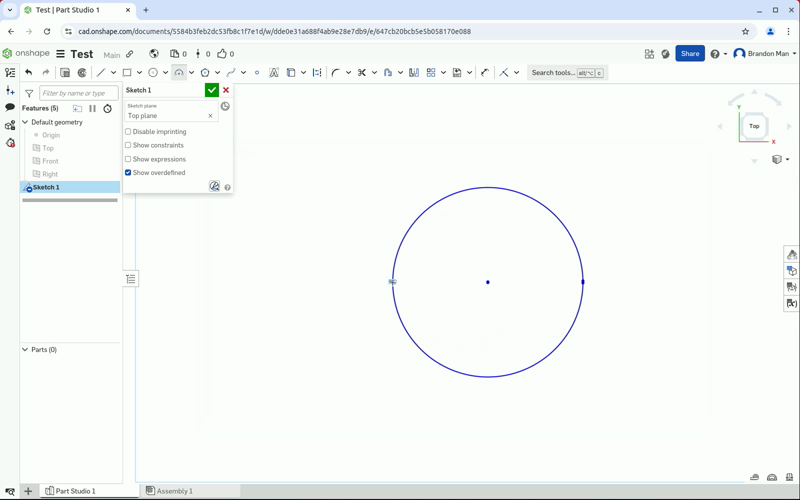
scroll(6)
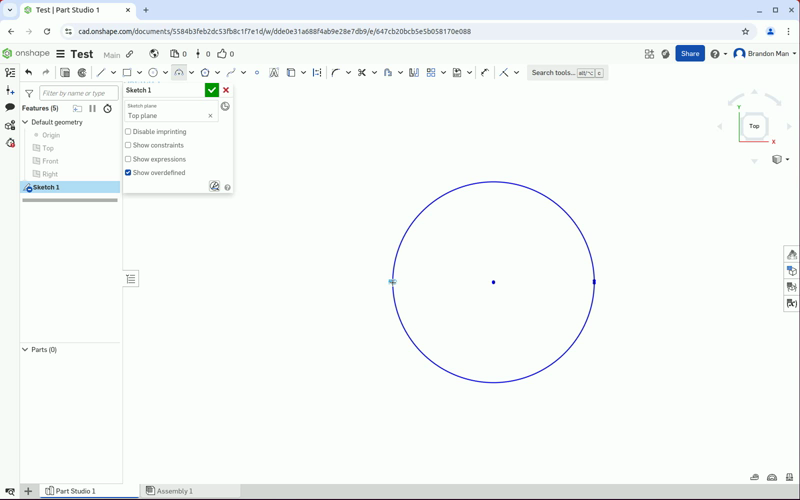
scroll(6)
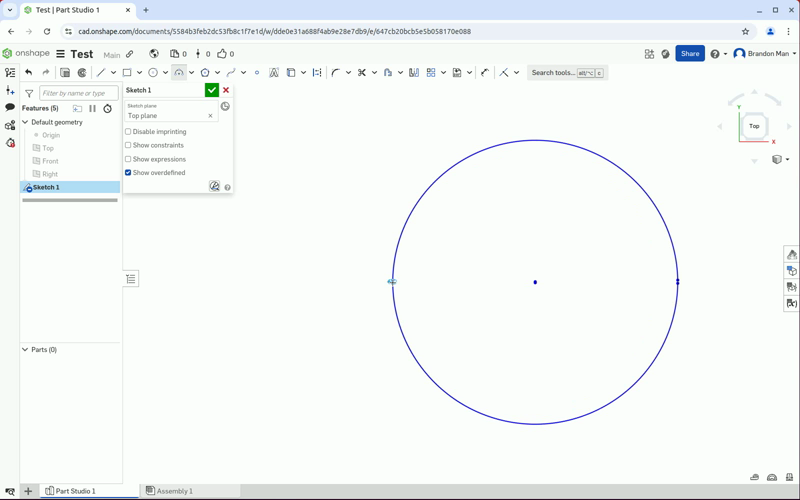
scroll(6)
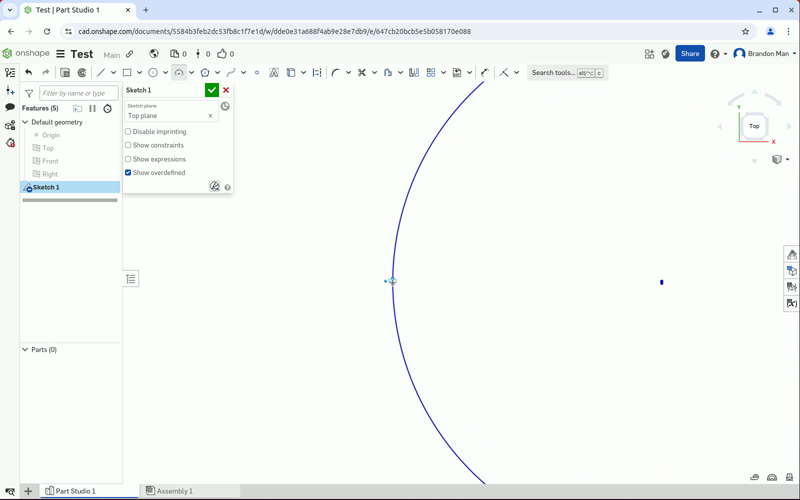
scroll(6)
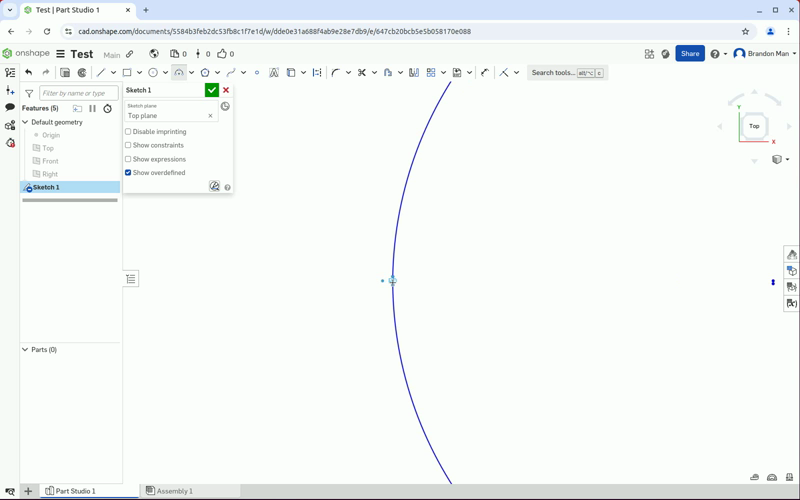
scroll(6)
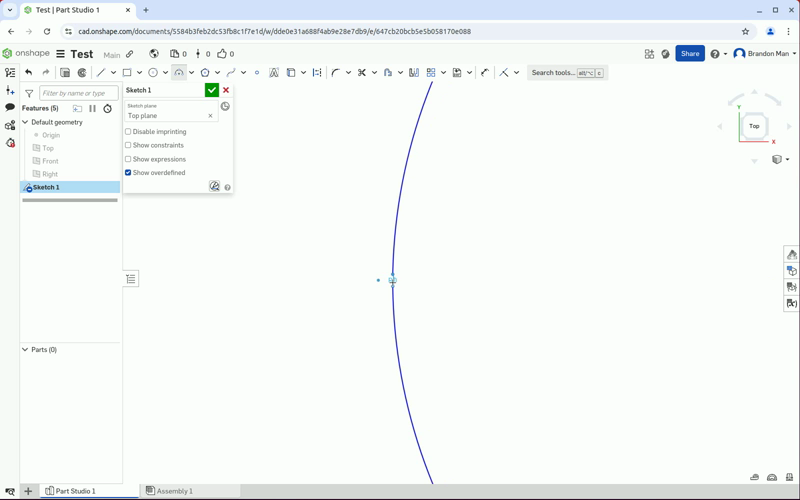
scroll(6)
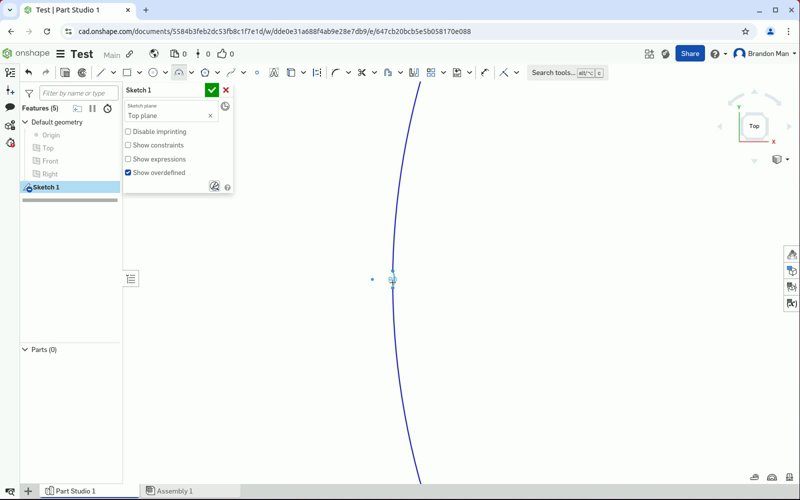
click(392, 282)
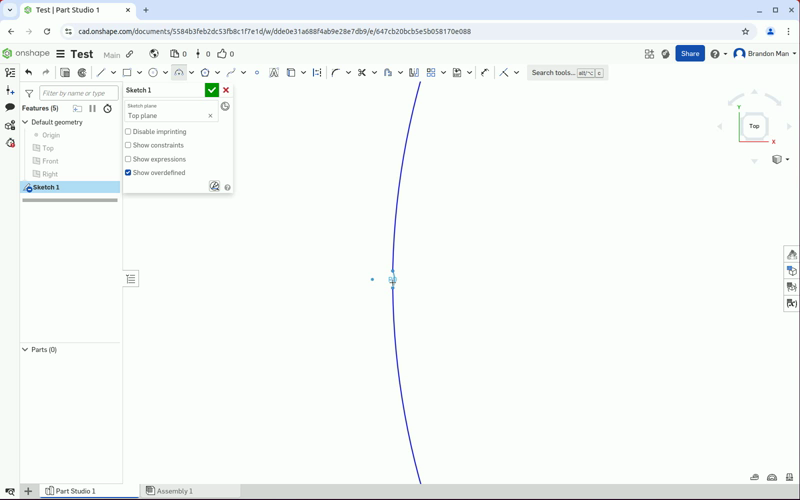
scroll(-6)
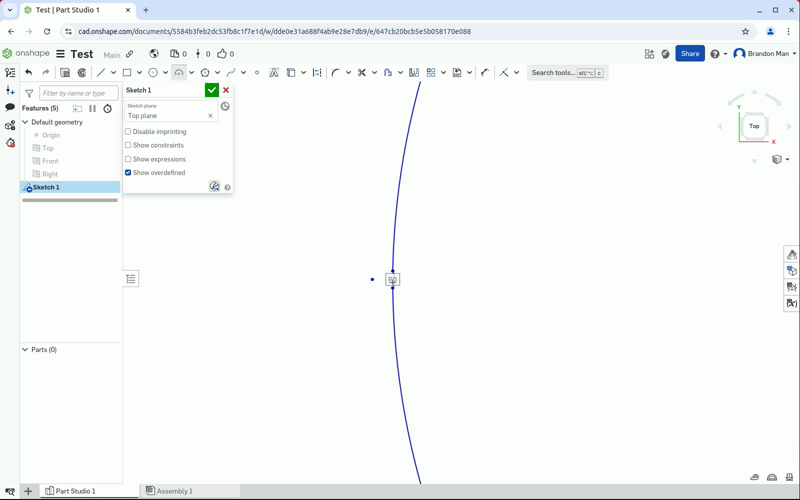
scroll(-6)
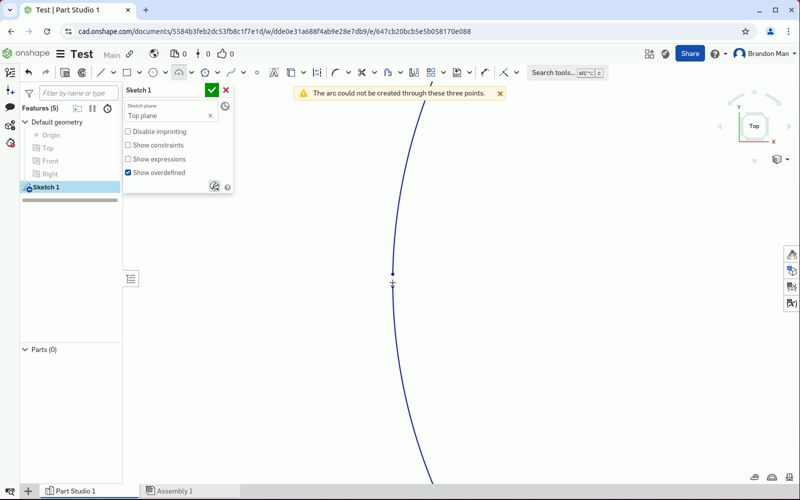
scroll(-6)
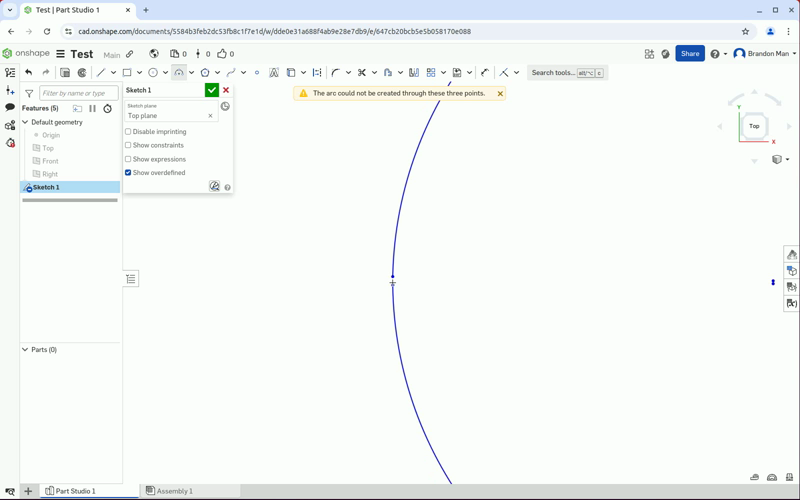
scroll(-6)
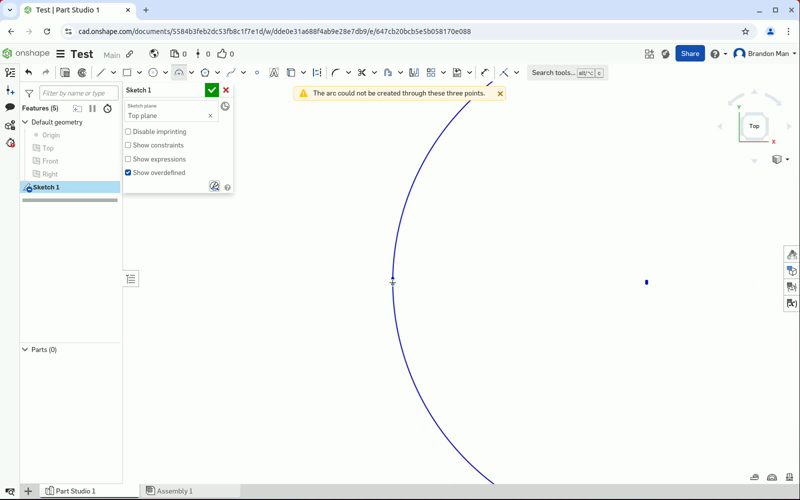
scroll(-6)
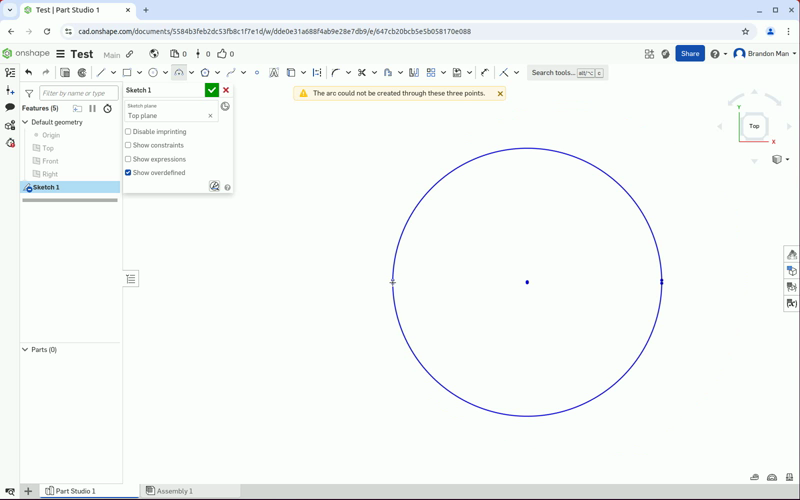
scroll(-6)
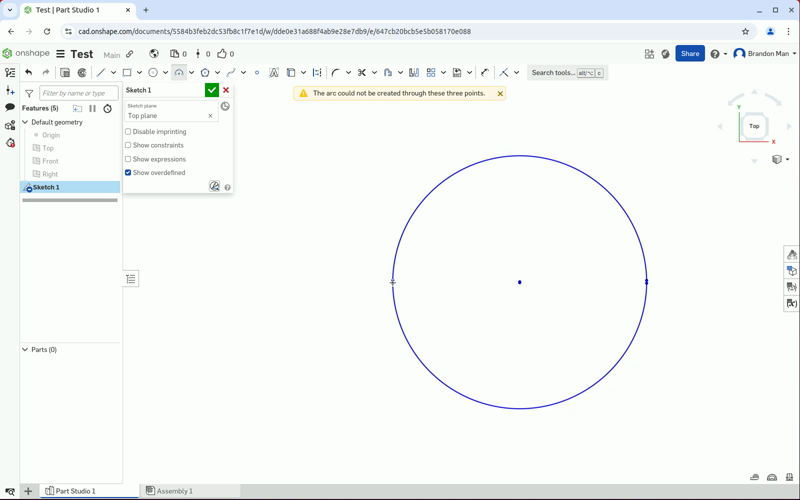
scroll(-6)
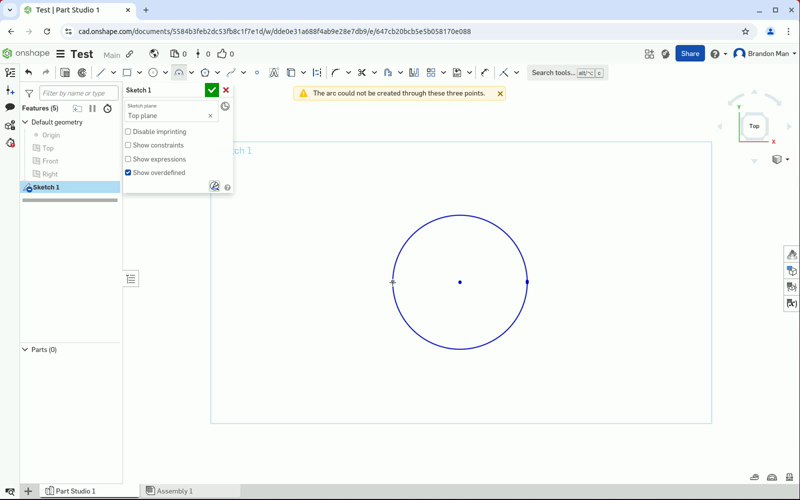
key_up(shift)
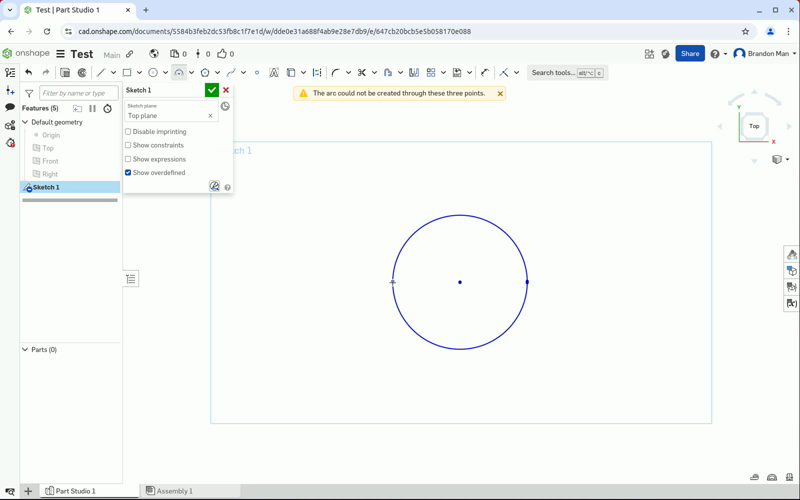
key(esc)
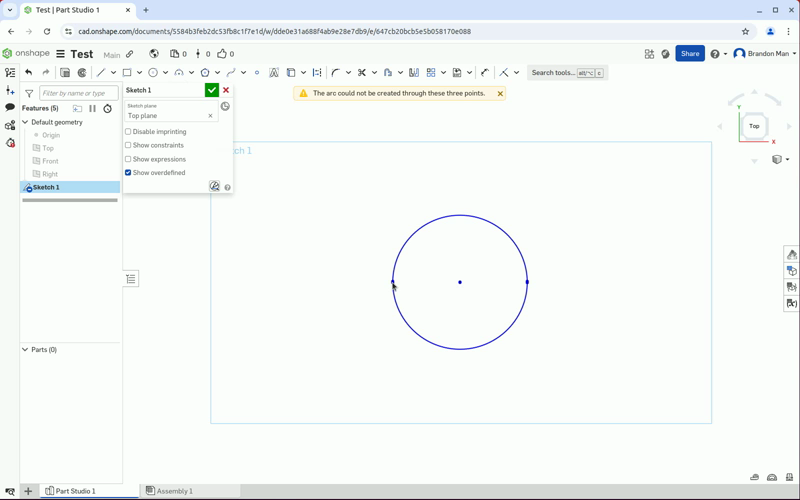
key(c)
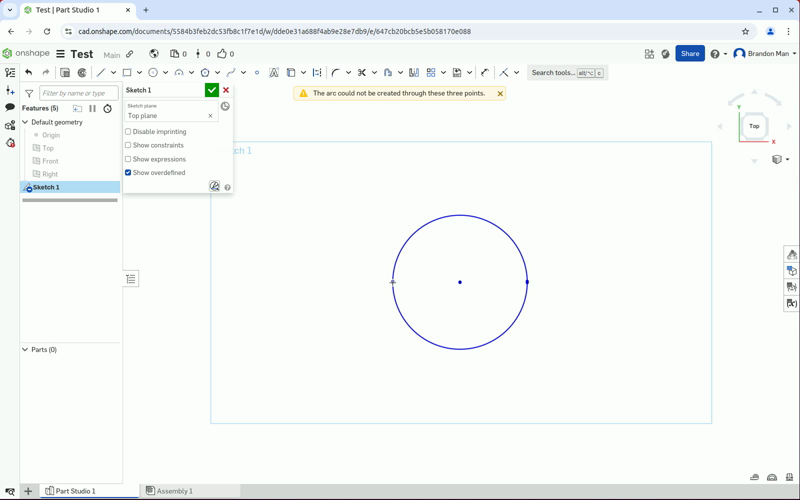
key_down(shift)
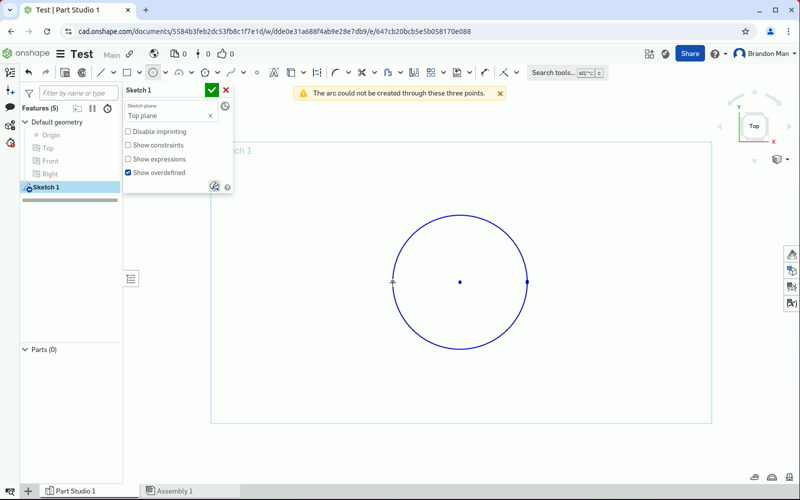
mouse_move(460, 282)
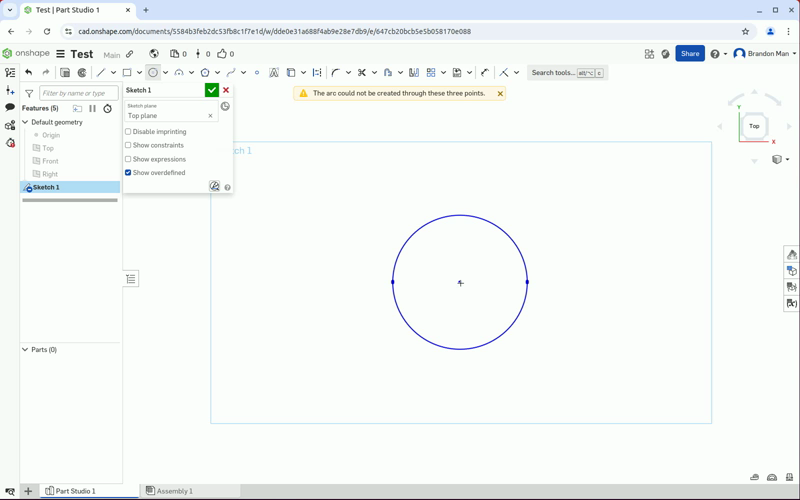
scroll(6)
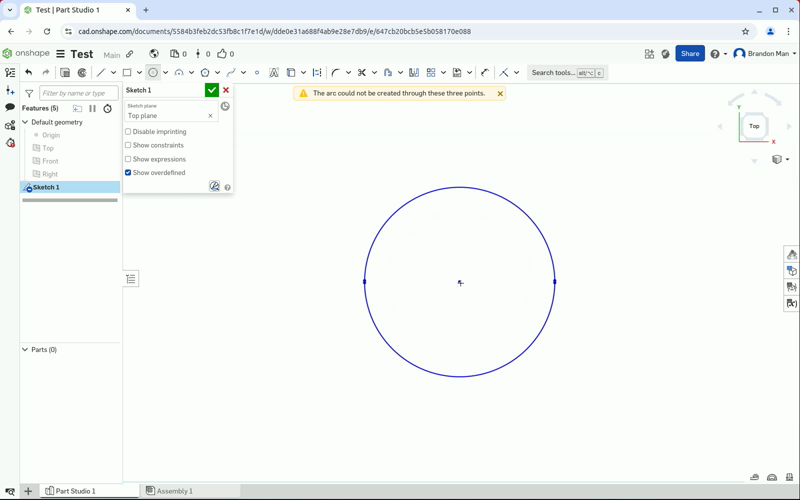
scroll(6)
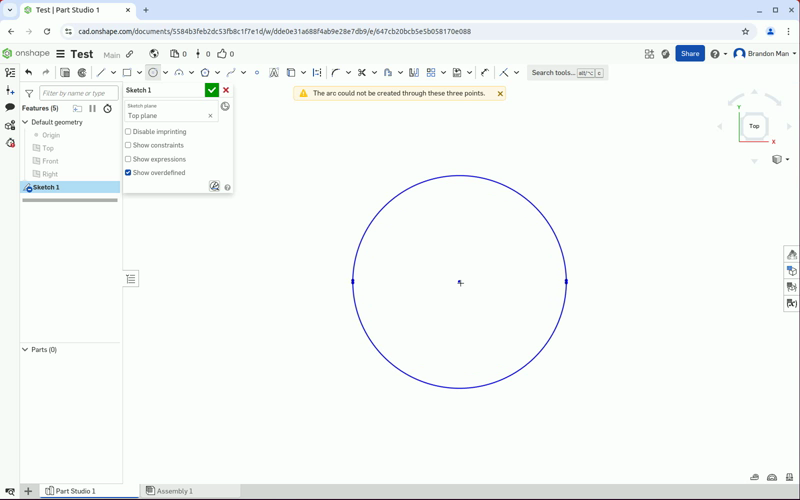
scroll(6)
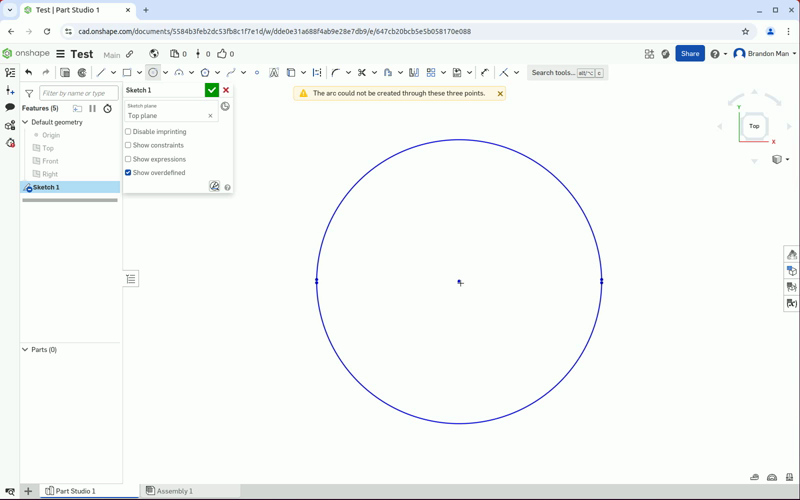
scroll(6)
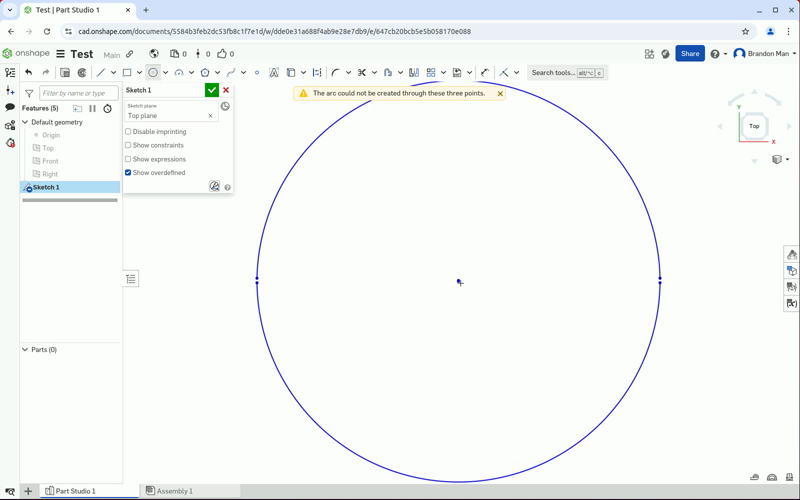
scroll(6)
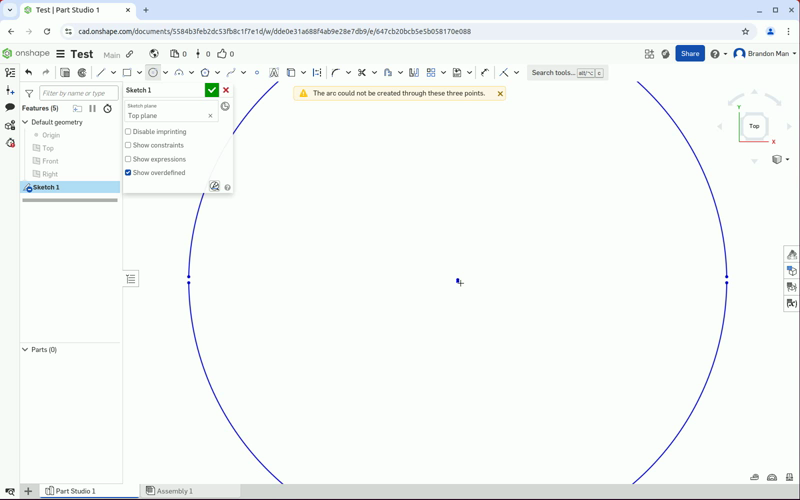
scroll(6)
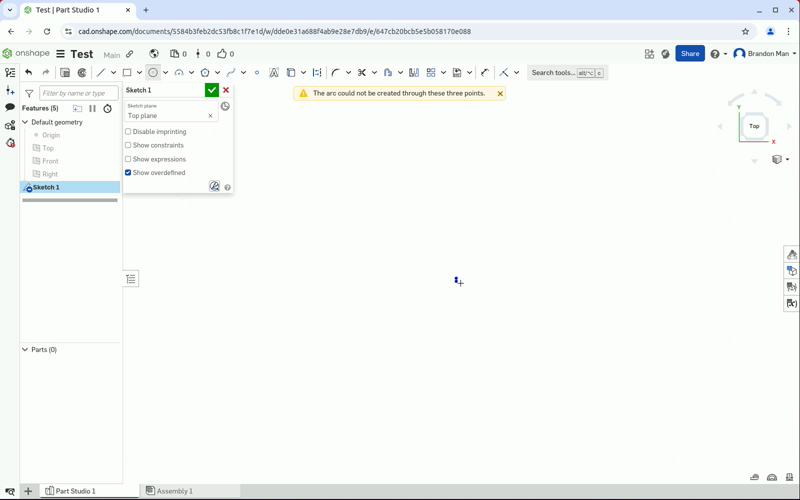
scroll(6)
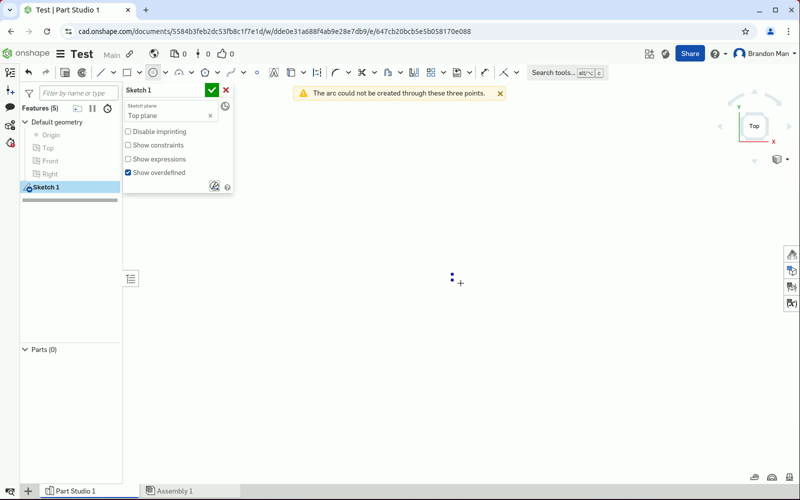
click(460, 282)
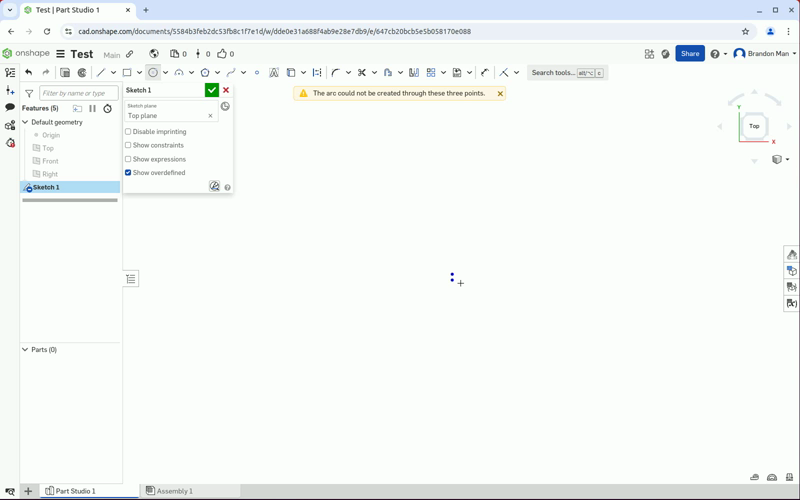
scroll(-6)
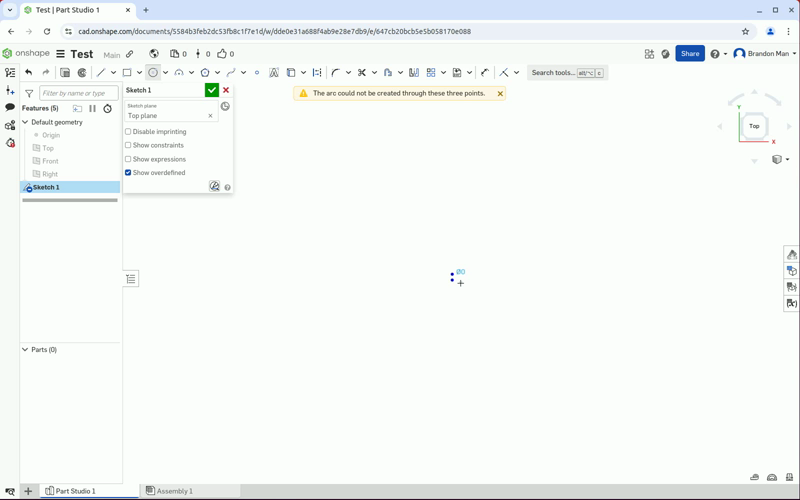
scroll(-6)
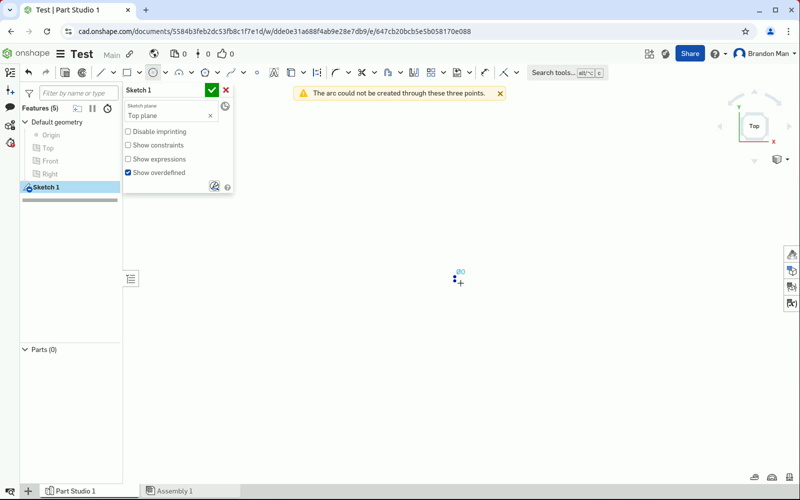
scroll(-6)
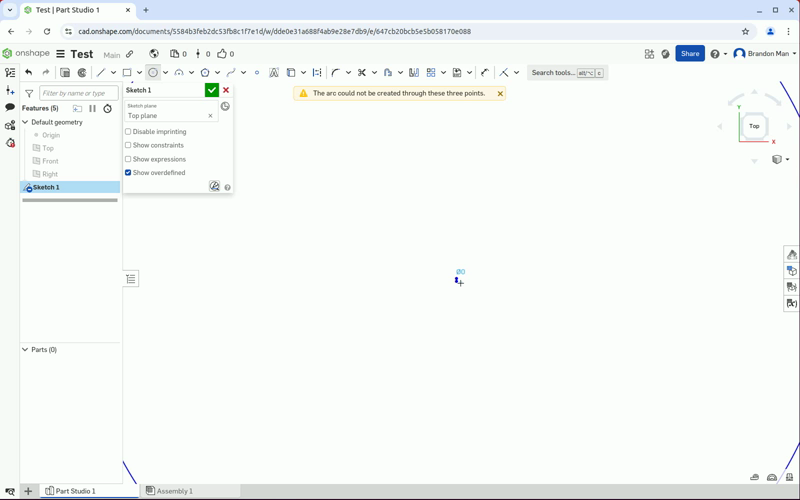
scroll(-6)
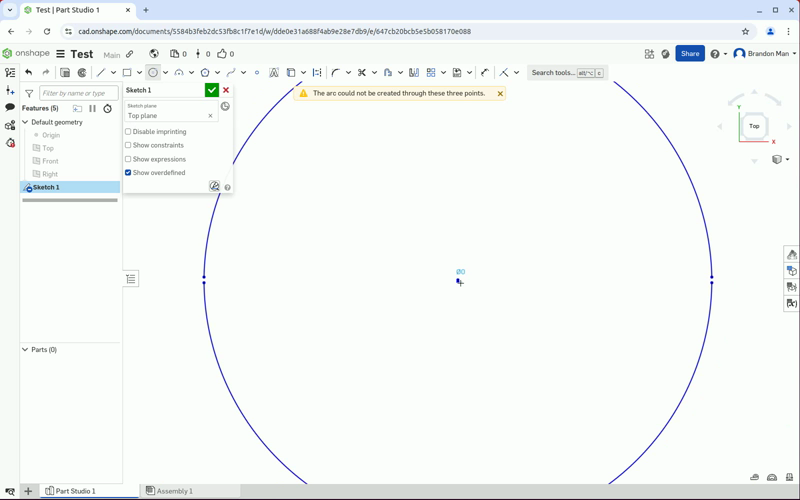
scroll(-6)
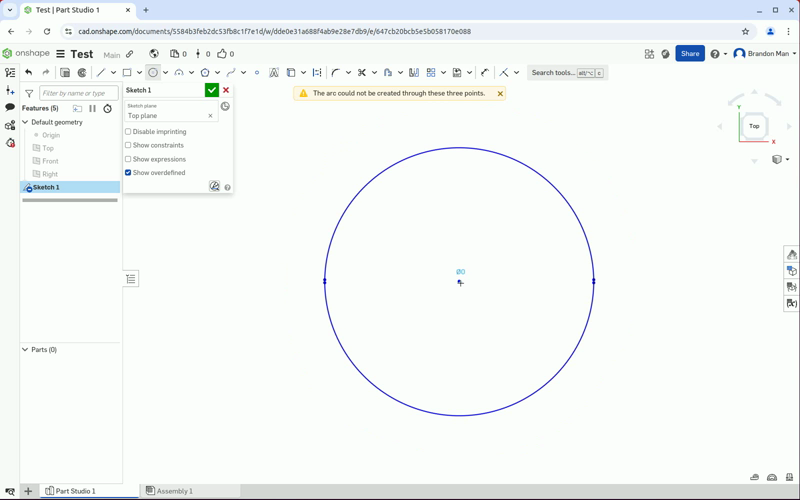
scroll(-6)
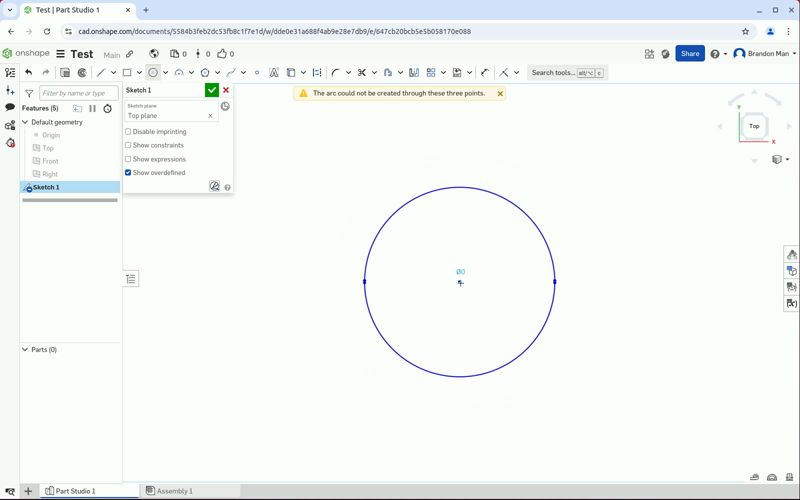
scroll(-6)
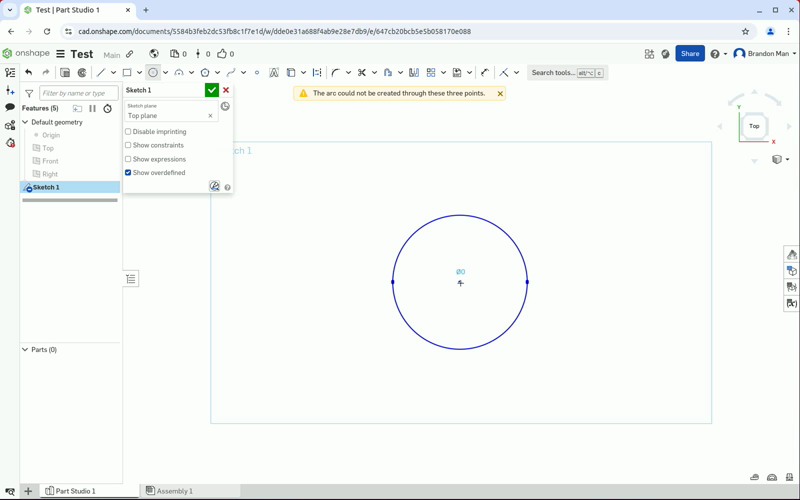
key_up(shift)
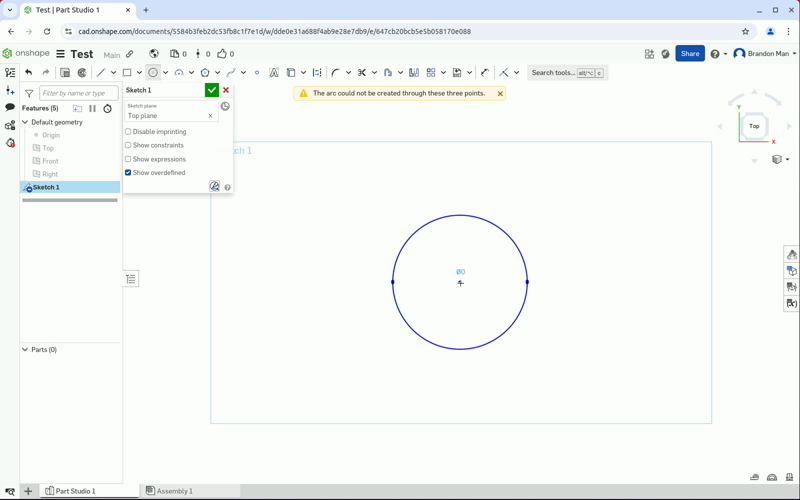
mouse_move(520, 282)
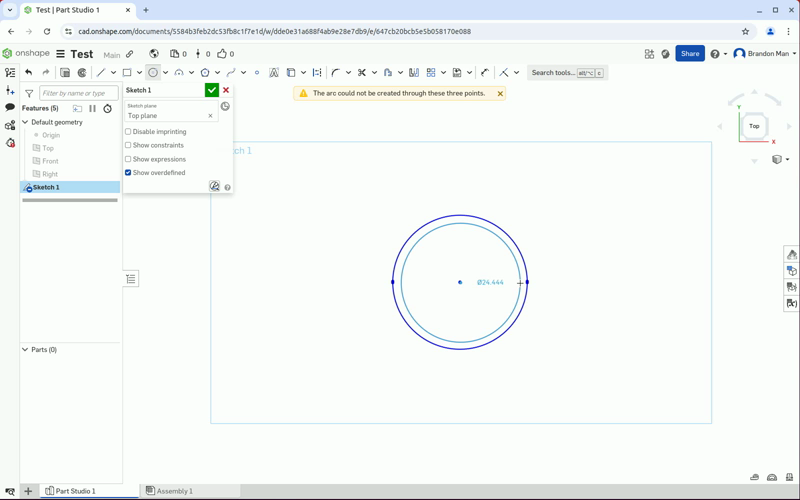
click(520, 282)
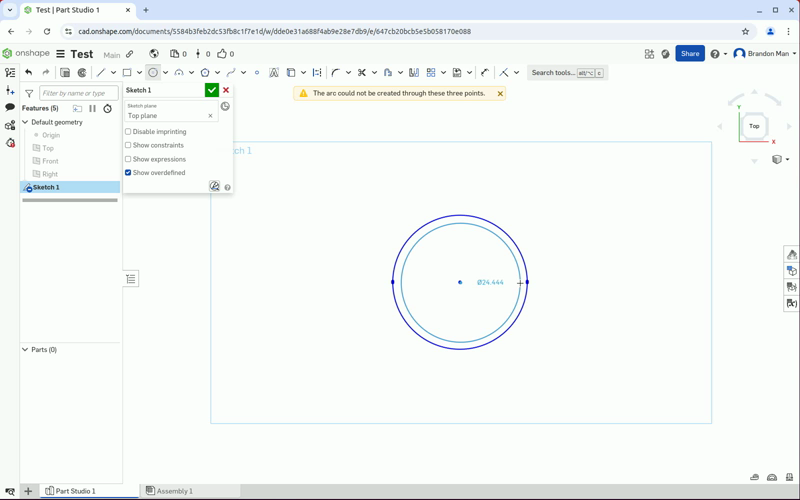
key(esc)
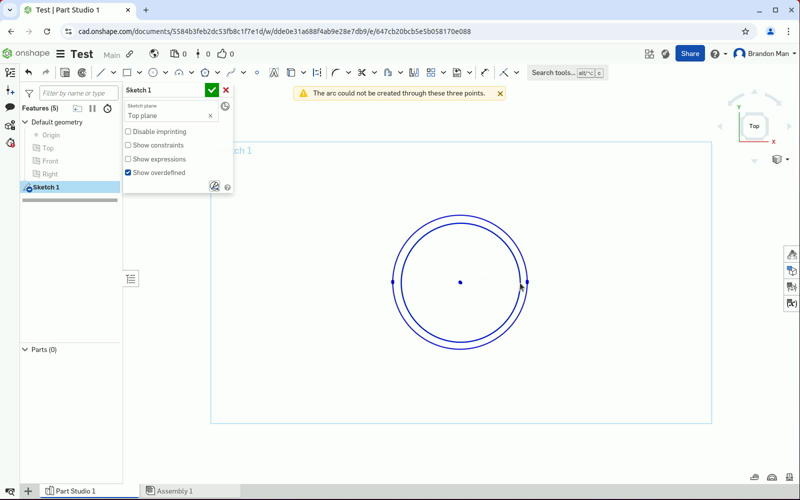
mouse_move(410, 244)
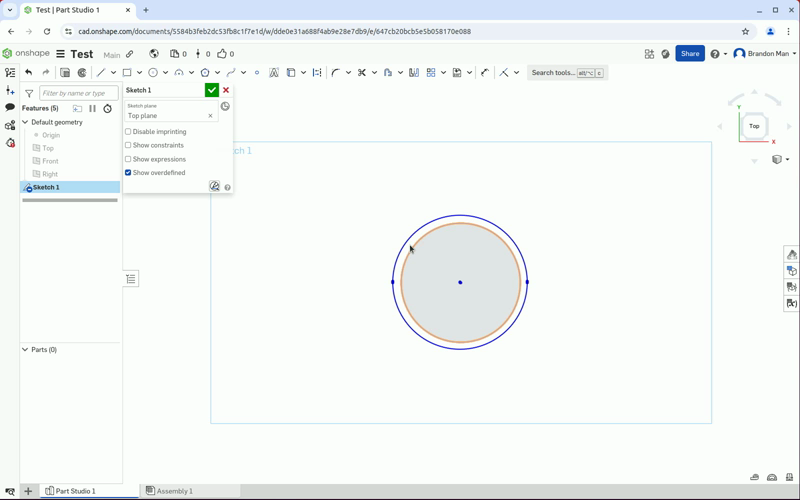
click(410, 244)
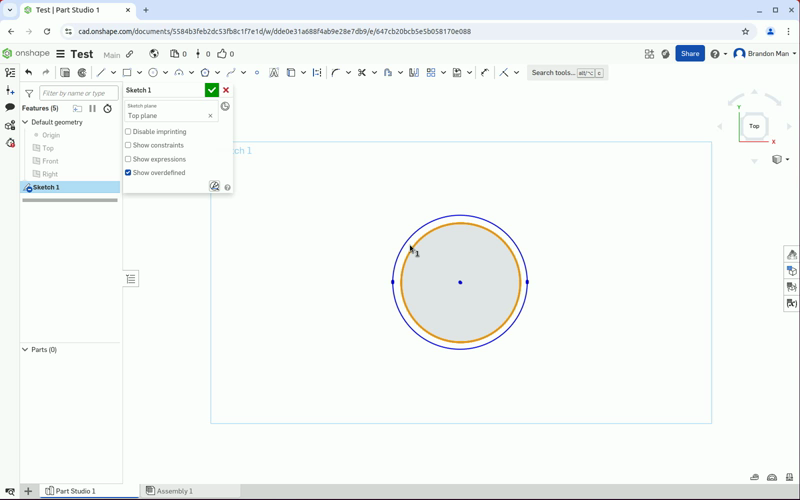
mouse_move(73, 352)
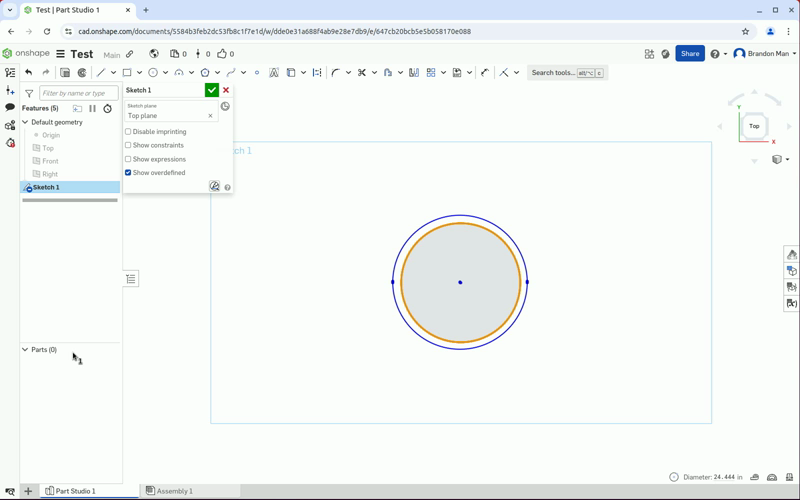
key(shift+y)
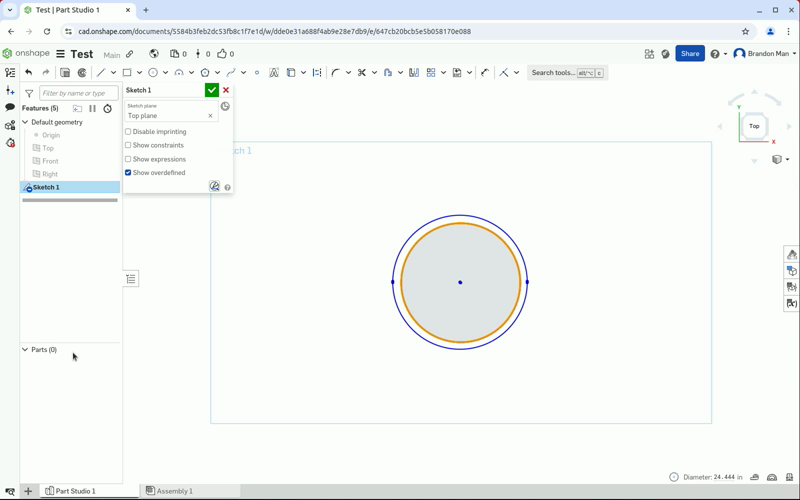
key(shift+e)
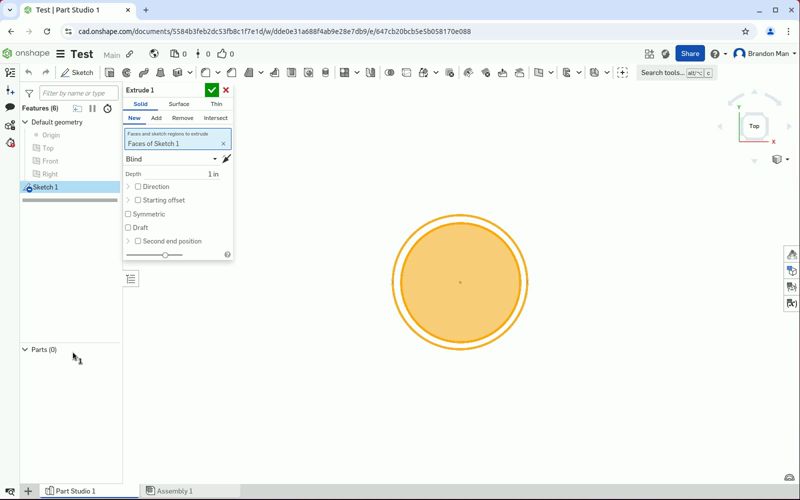
mouse_move(143, 106)
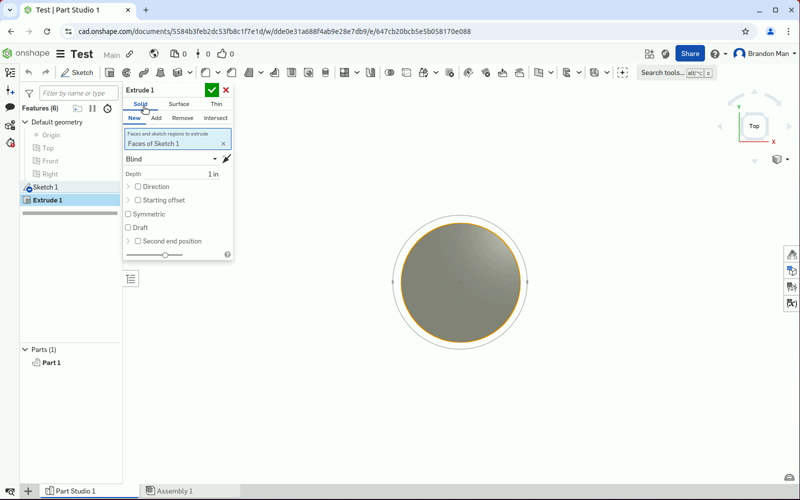
click(143, 106)
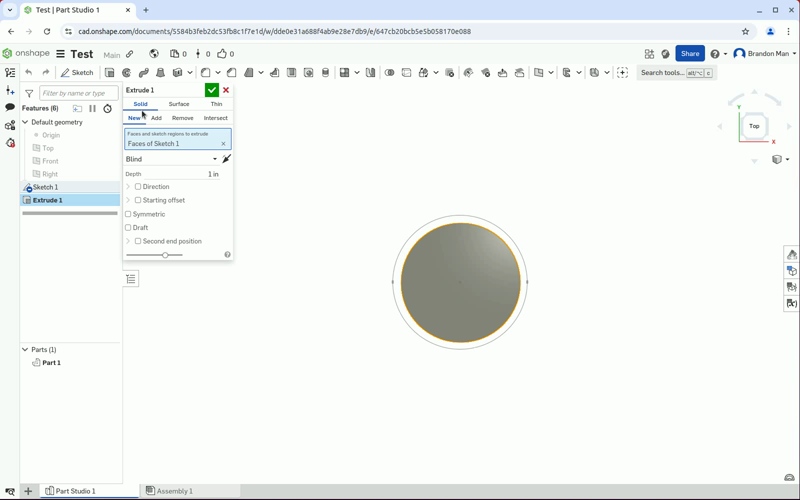
mouse_move(137, 120)
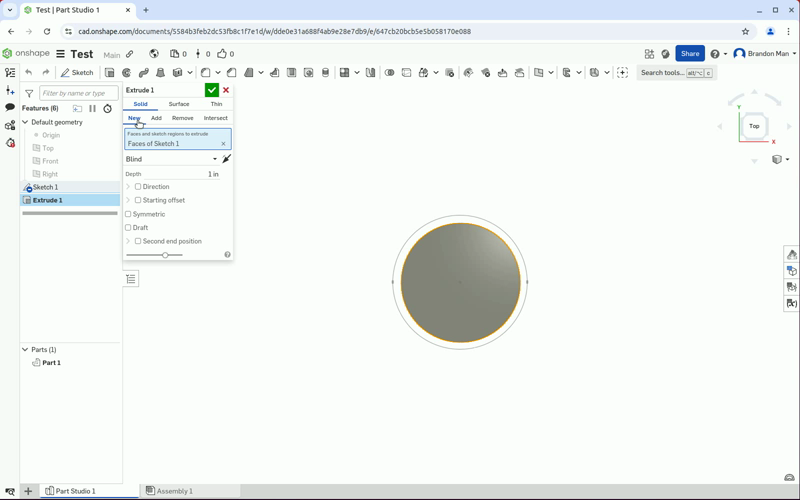
click(137, 120)
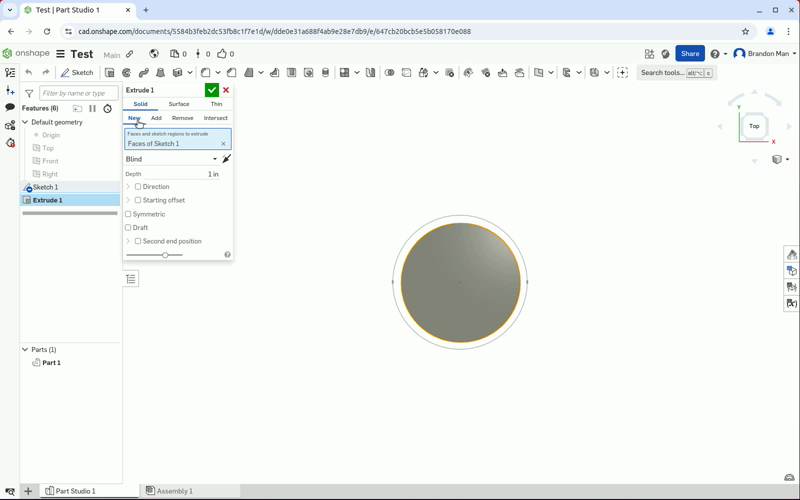
key(tab, 4)
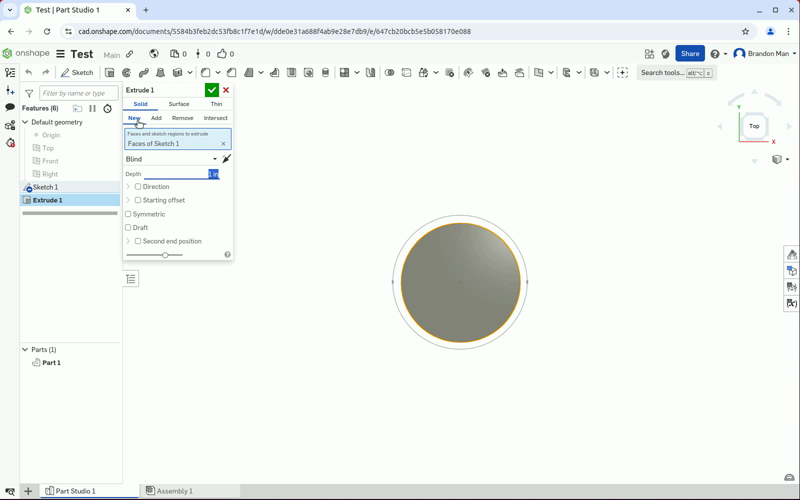
text(9.147)
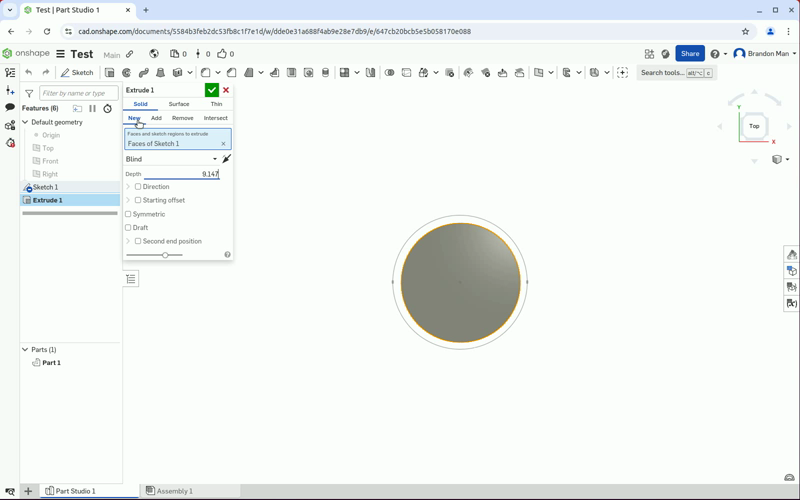
key(enter)
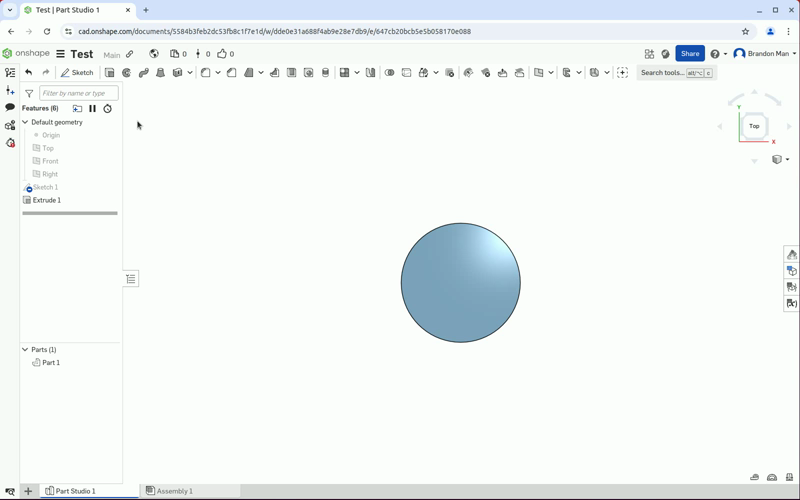
key(shift+h)
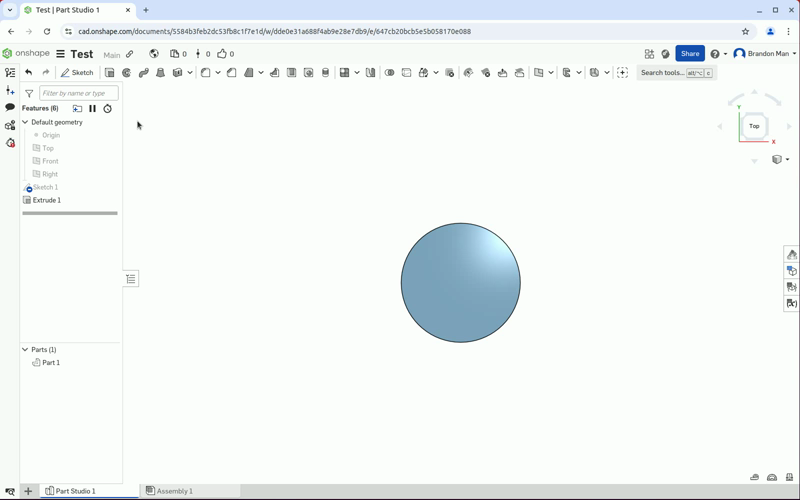
key(shift+h)
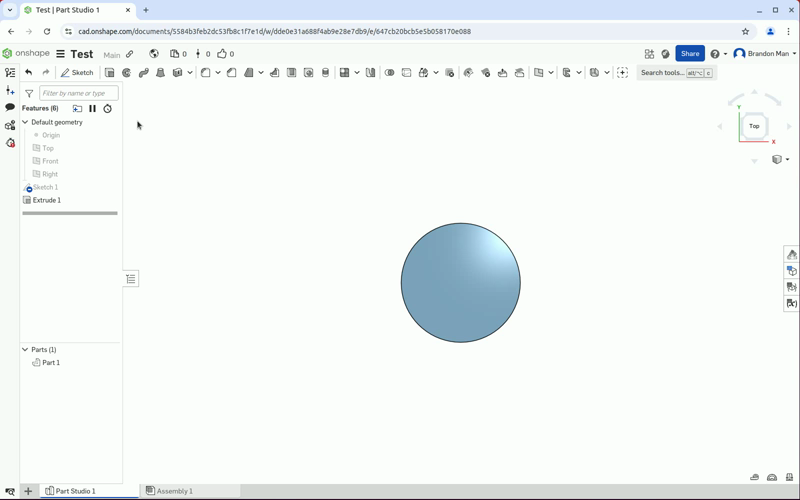
mouse_move(73, 189)
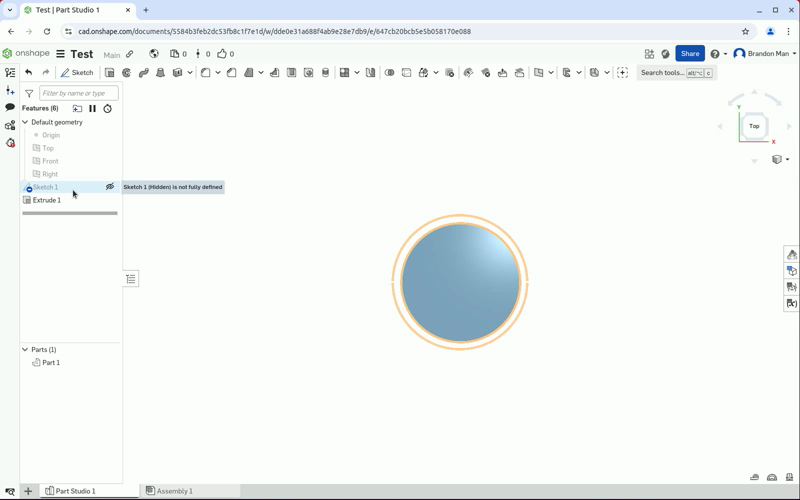
click(73, 189)
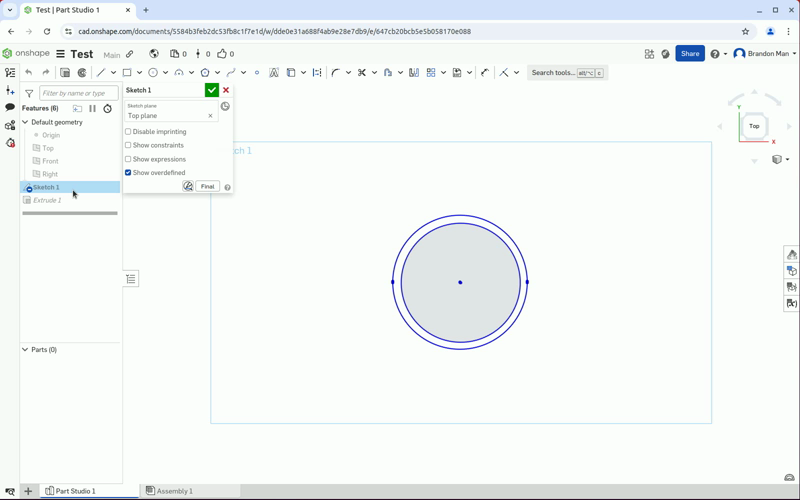
mouse_move(229, 92)
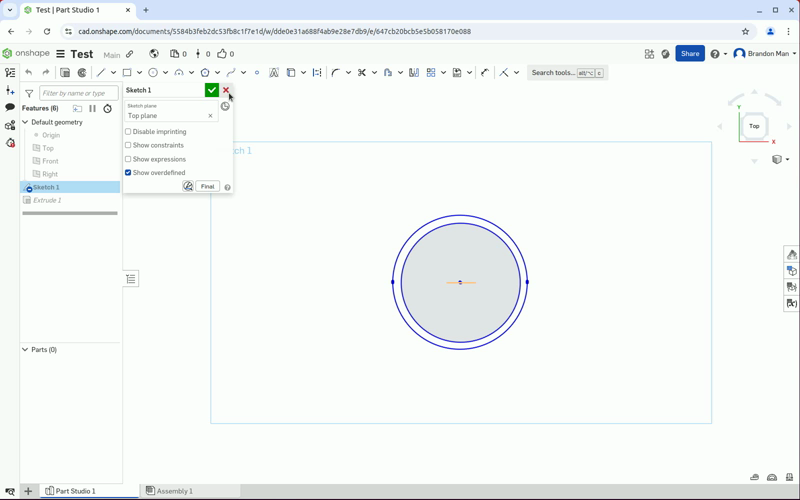
click(229, 92)
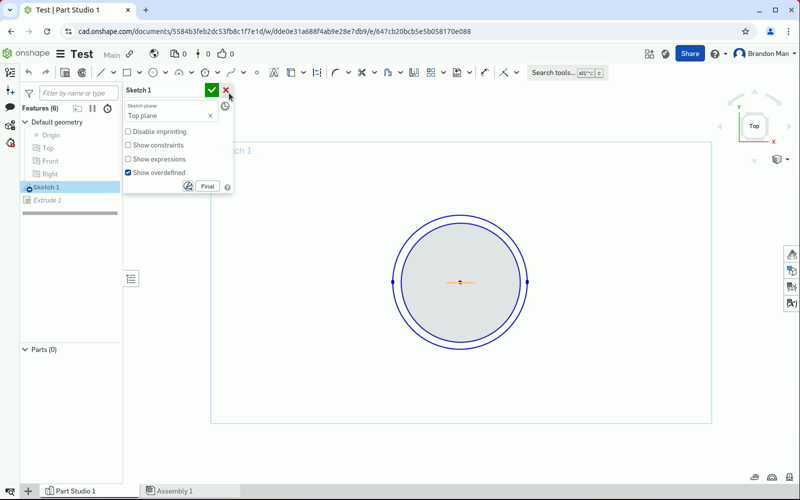
key(shift+s)
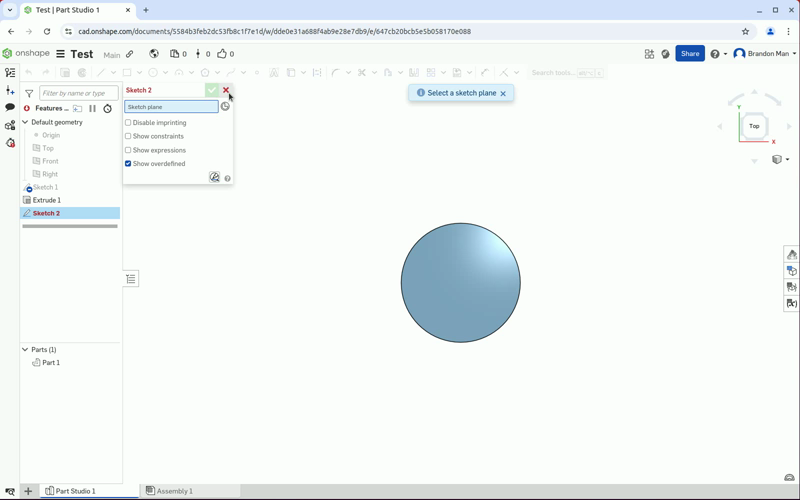
mouse_move(73, 150)
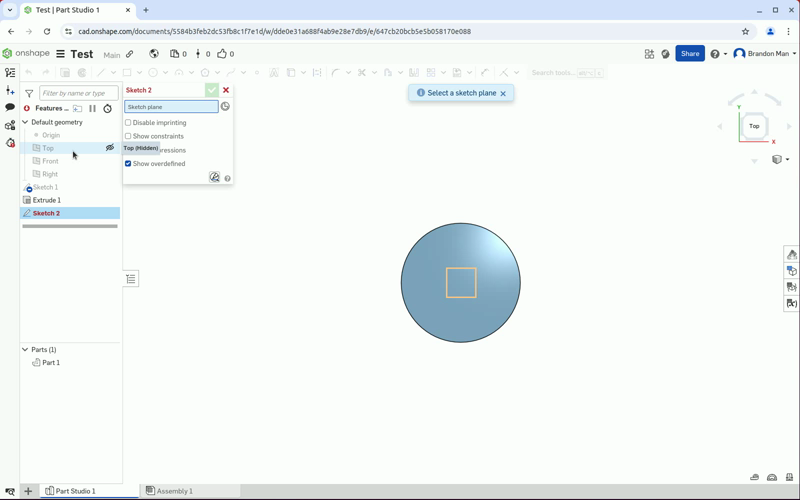
click(73, 150)
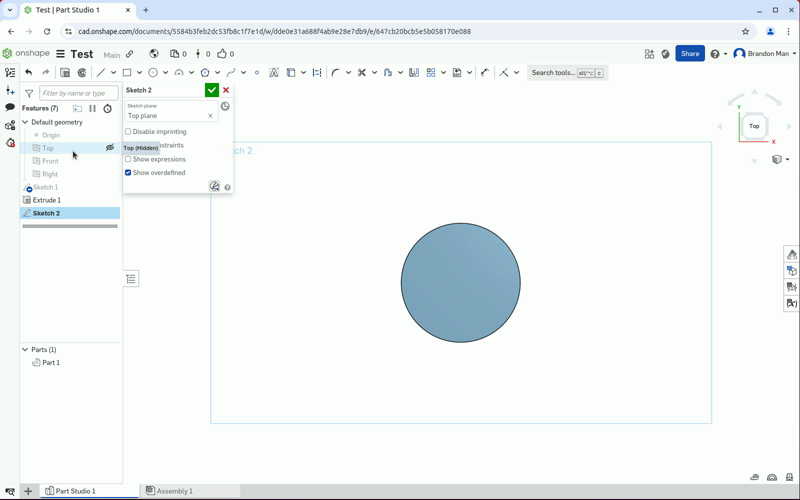
mouse_move(73, 352)
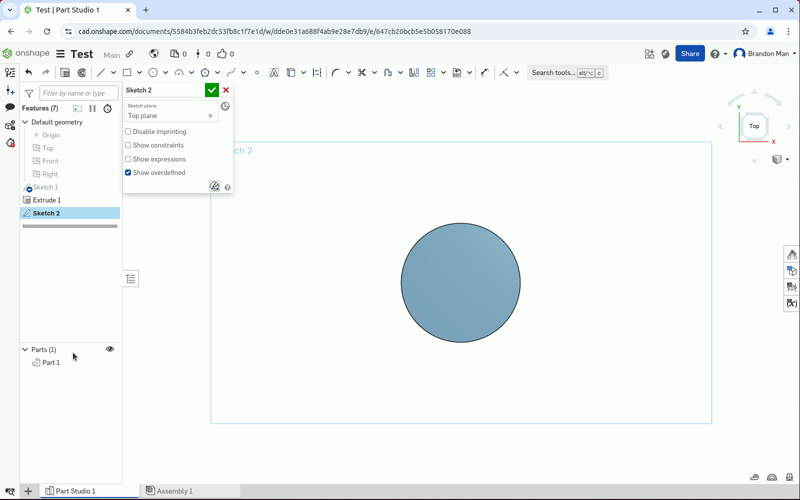
key(y)
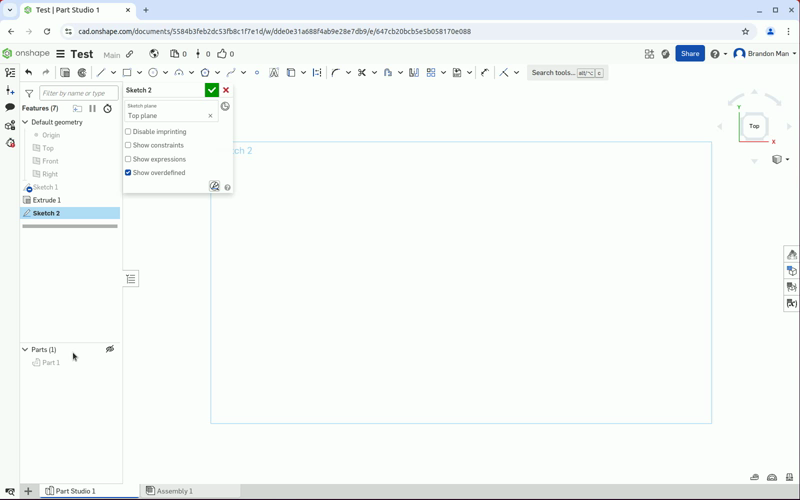
key(l)
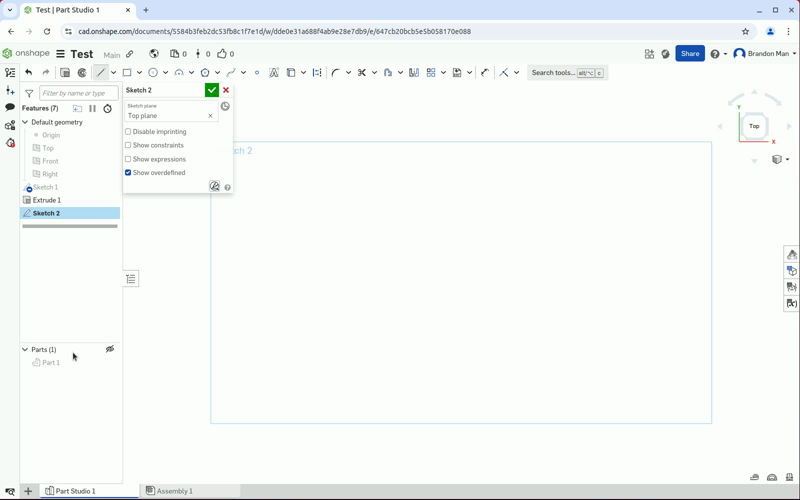
key_down(shift)
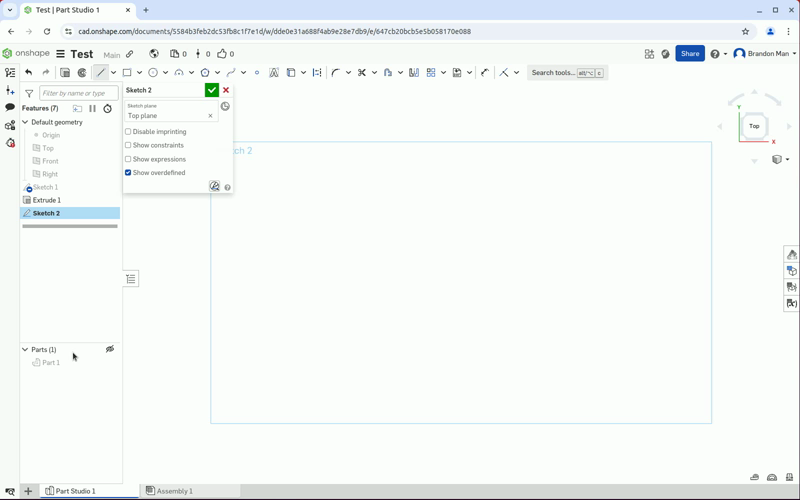
mouse_move(353, 298)
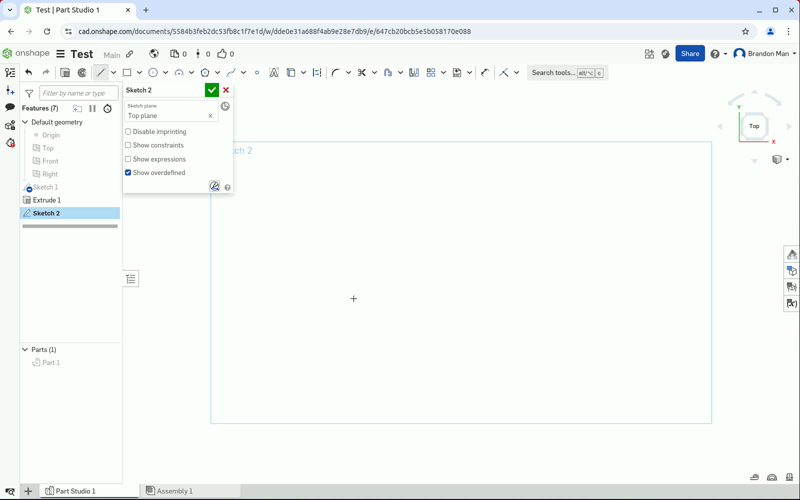
click(353, 298)
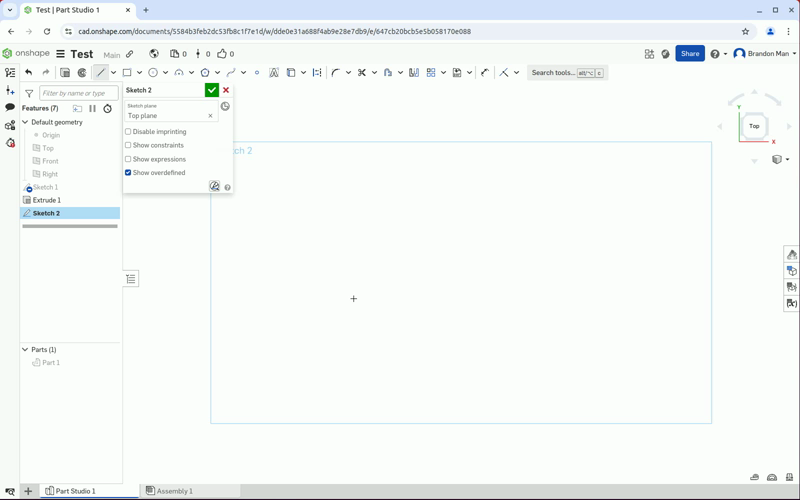
key_up(shift)
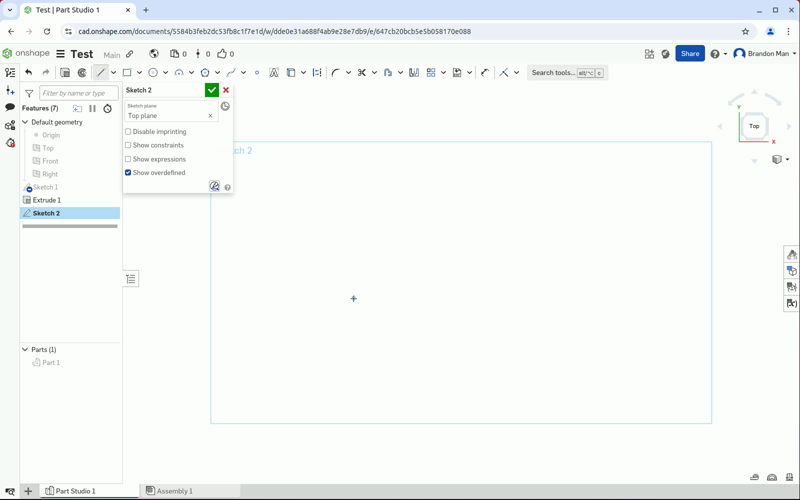
key_down(shift)
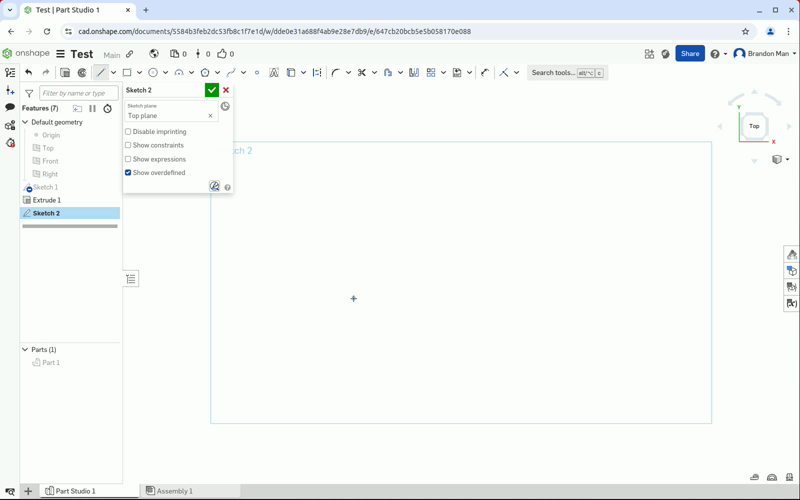
mouse_move(383, 298)
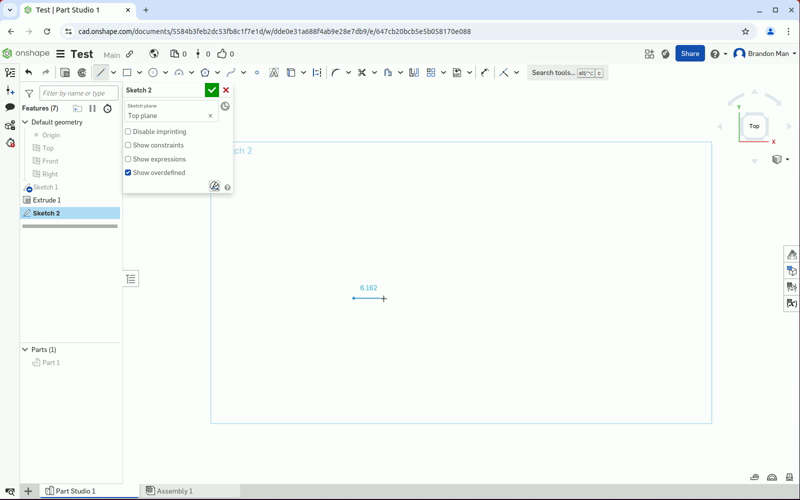
mouse_move(386, 332)
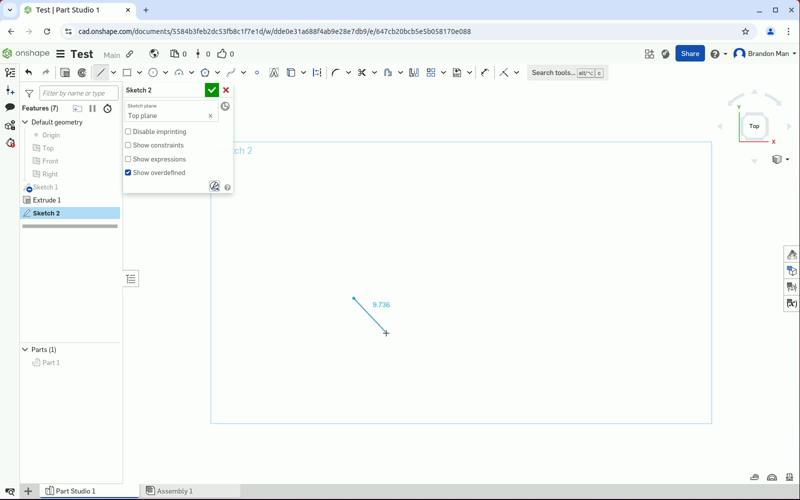
click(386, 332)
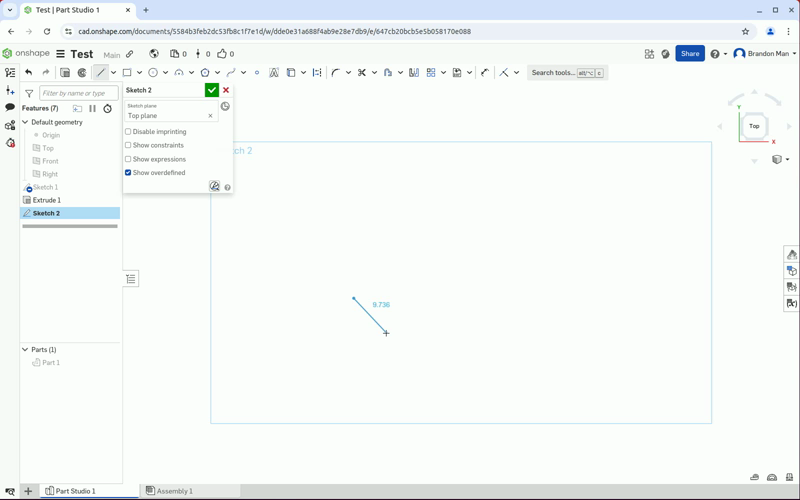
key_up(shift)
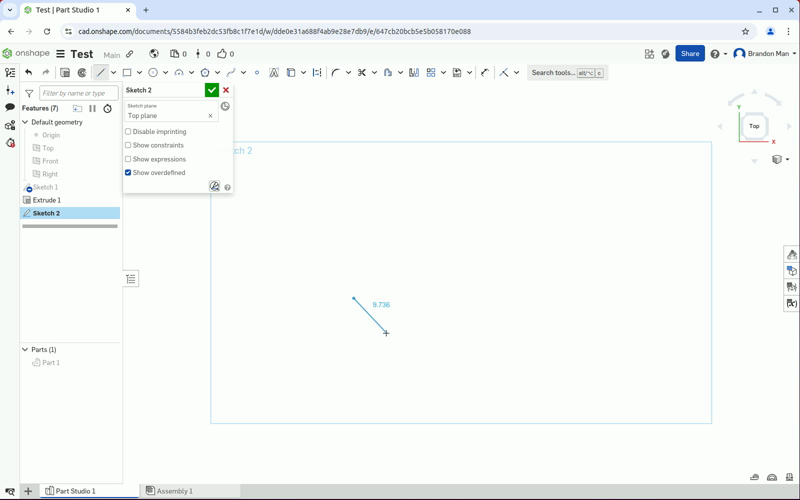
key(esc)
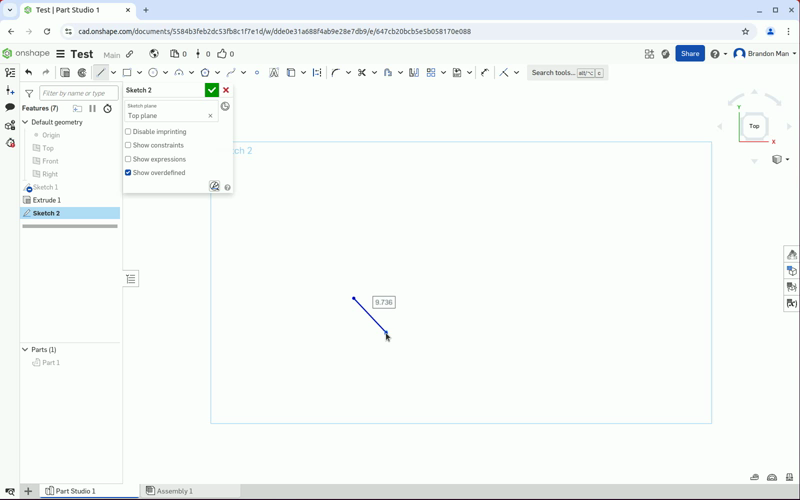
key(a)
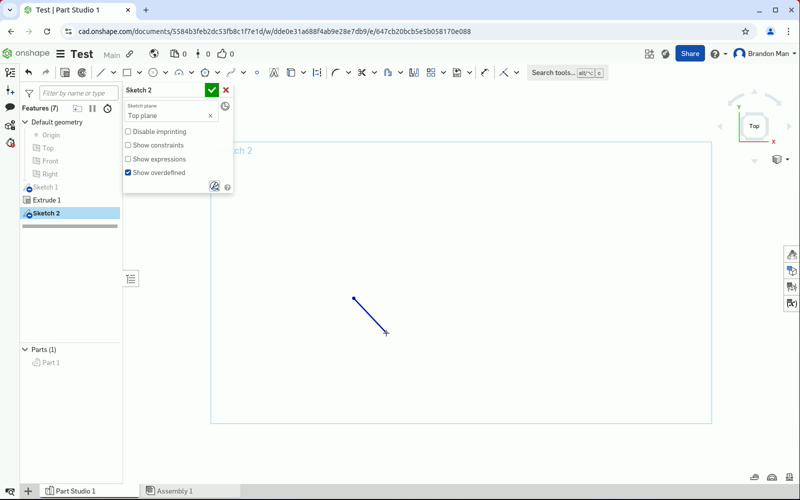
mouse_move(386, 332)
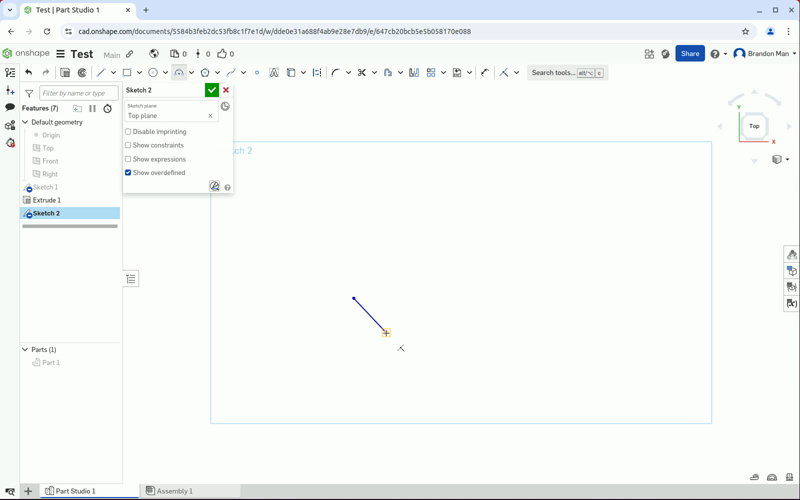
click(386, 332)
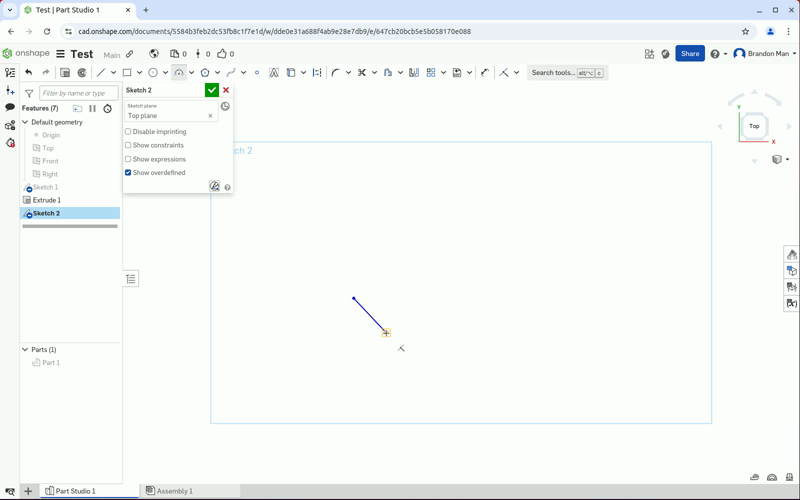
key_down(shift)
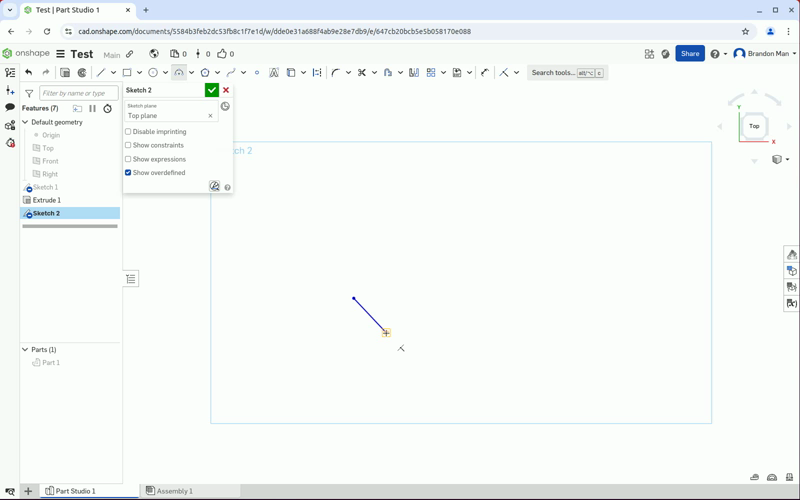
mouse_move(533, 332)
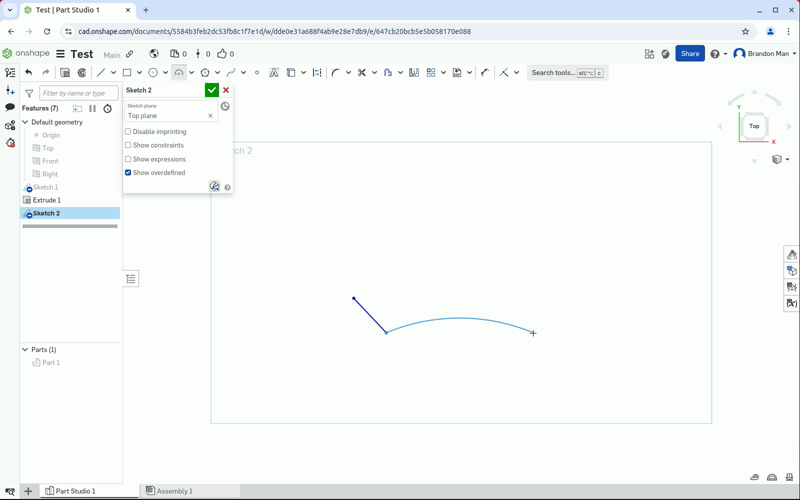
click(533, 332)
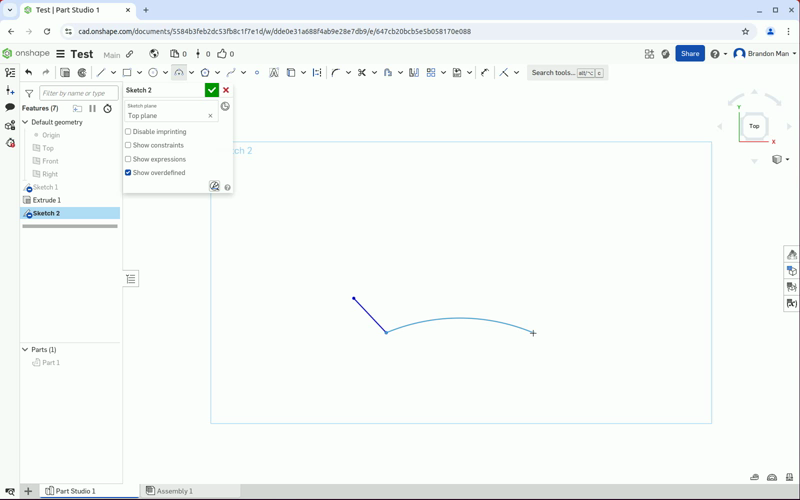
mouse_move(459, 371)
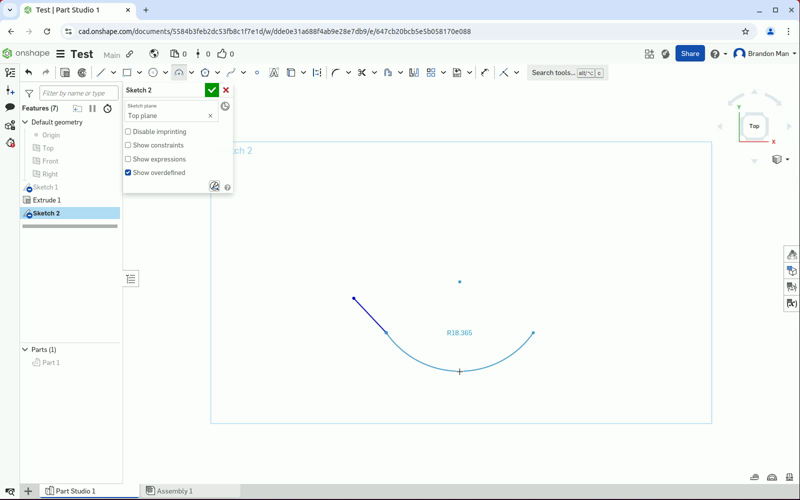
click(459, 371)
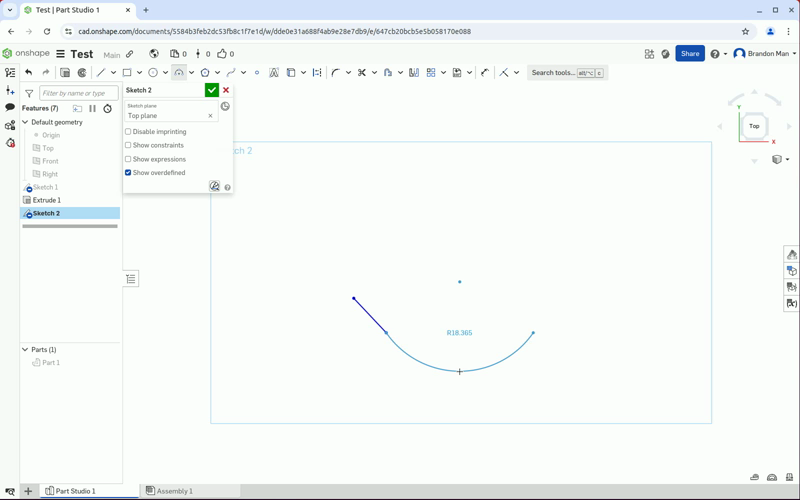
key_up(shift)
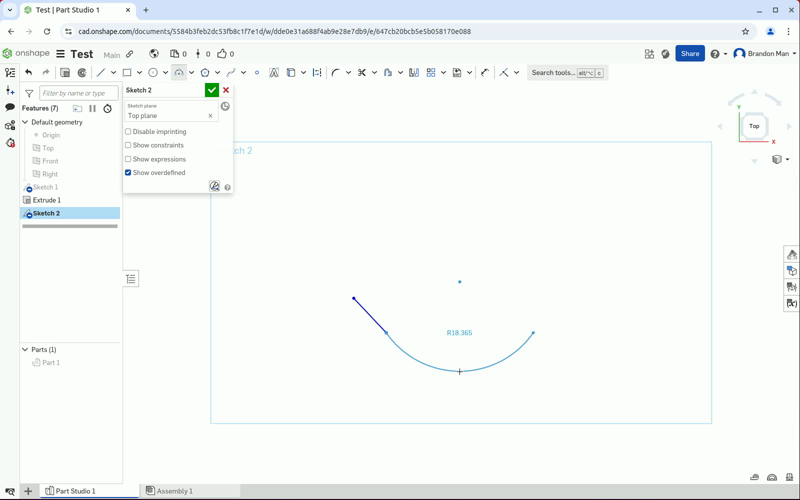
key(esc)
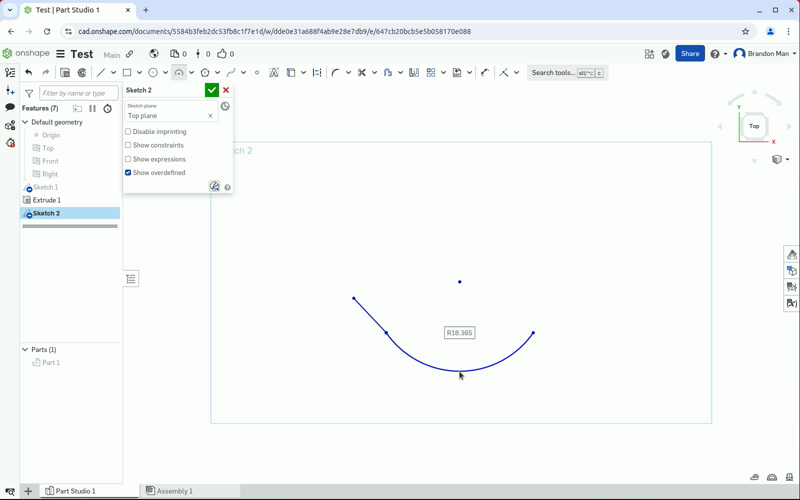
key(l)
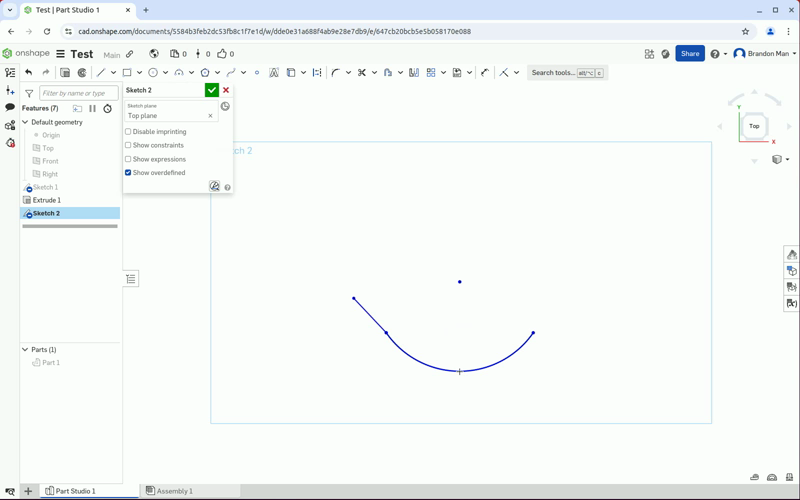
mouse_move(533, 332)
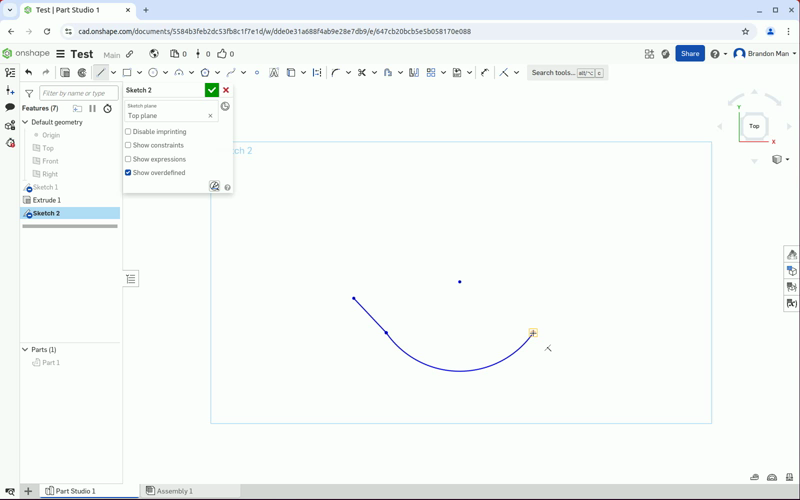
click(533, 332)
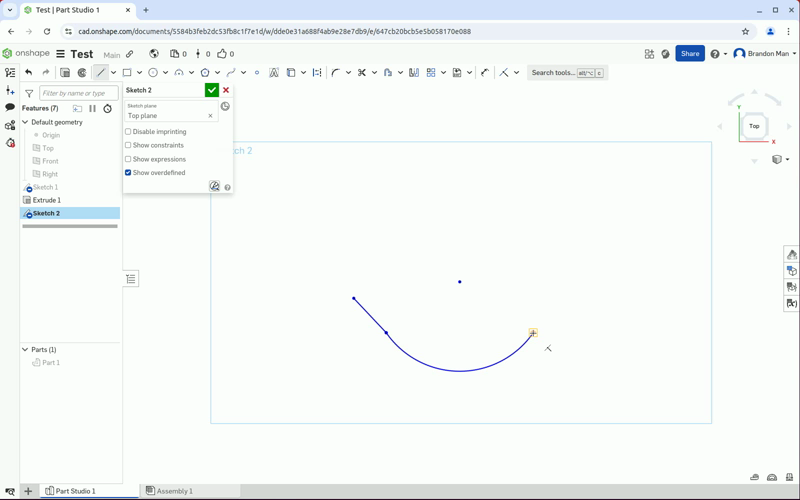
key_down(shift)
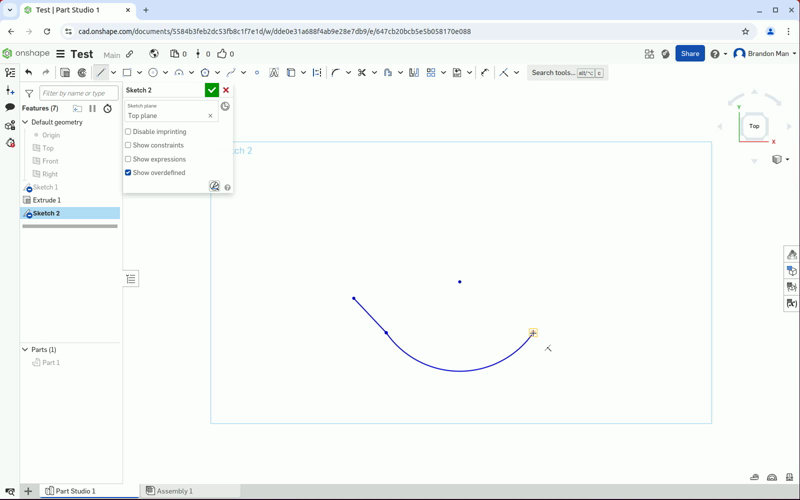
mouse_move(563, 332)
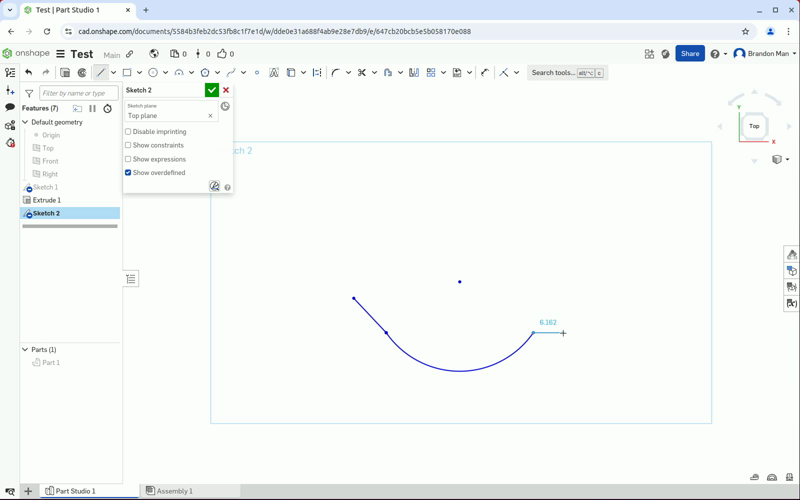
mouse_move(565, 298)
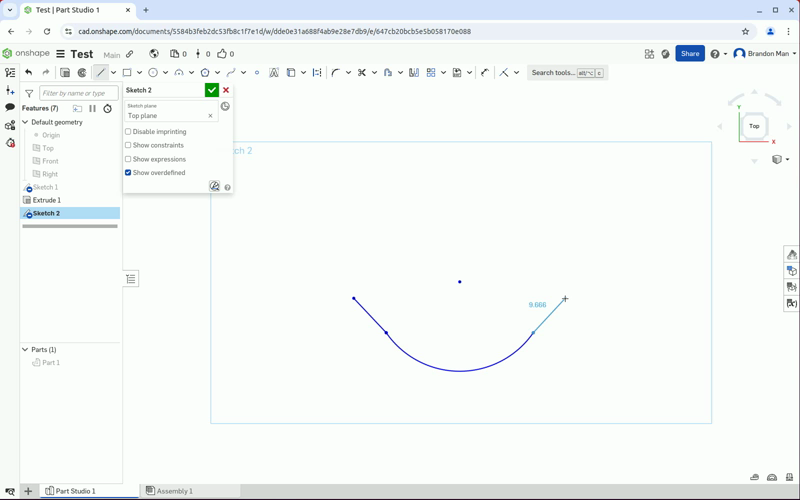
click(565, 298)
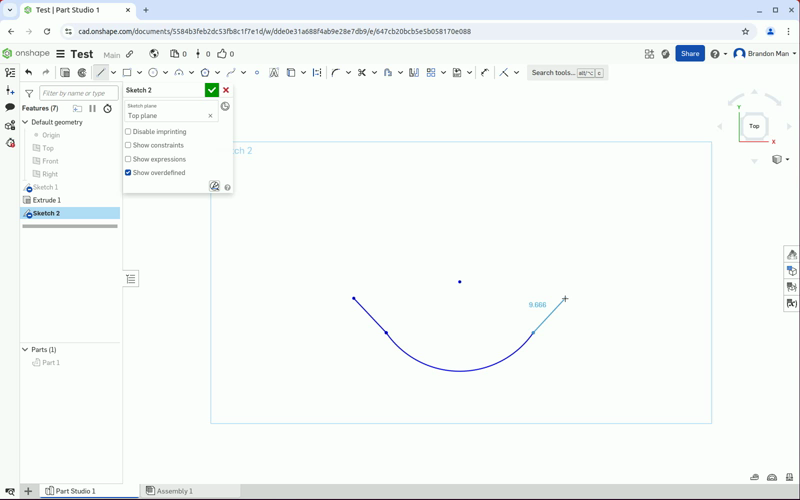
key_up(shift)
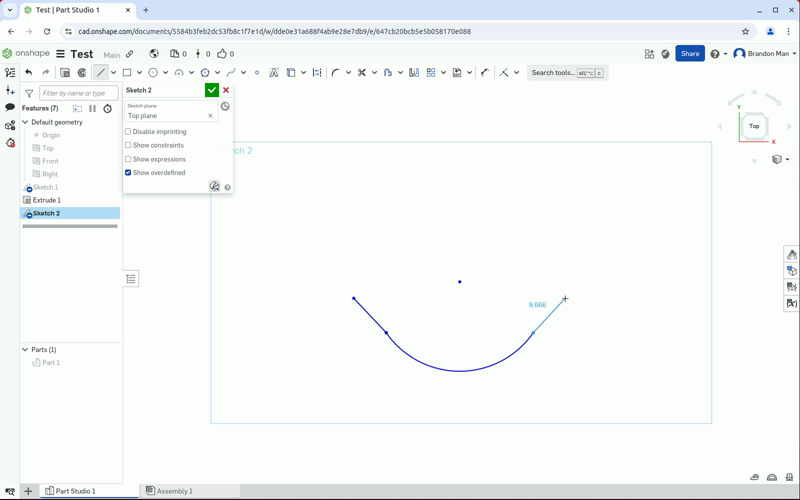
key(esc)
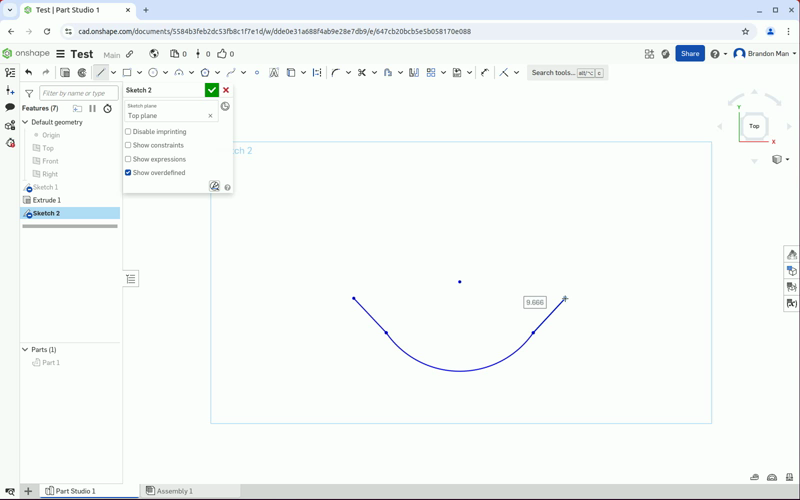
key(a)
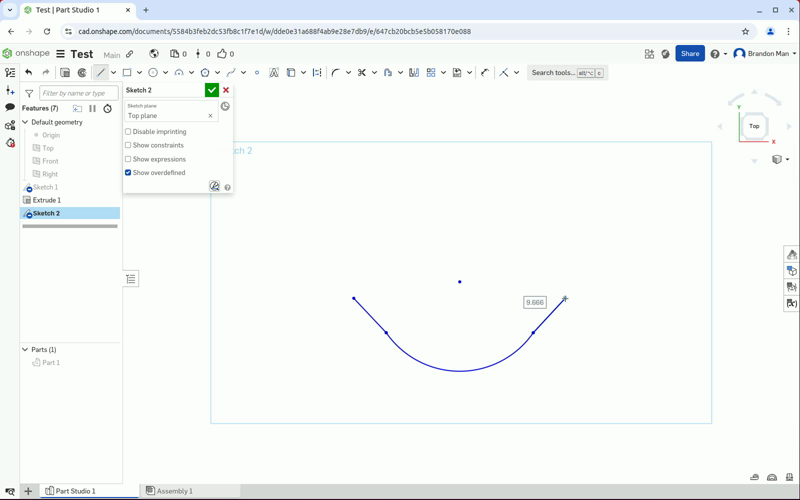
mouse_move(565, 298)
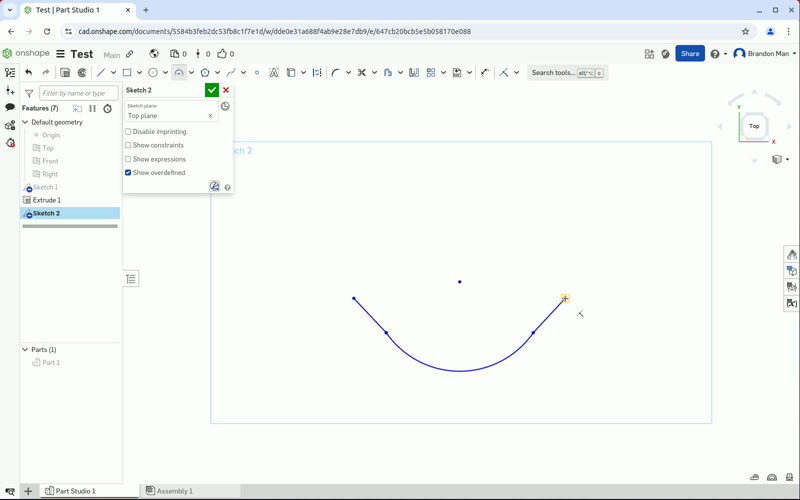
click(565, 298)
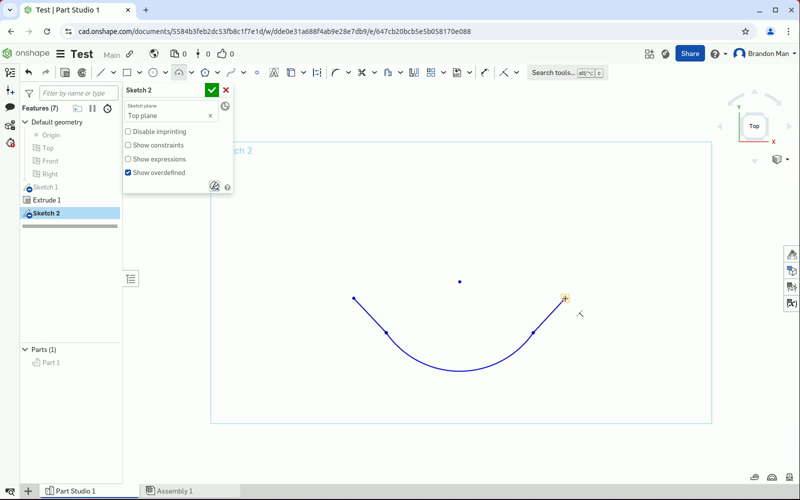
key_down(shift)
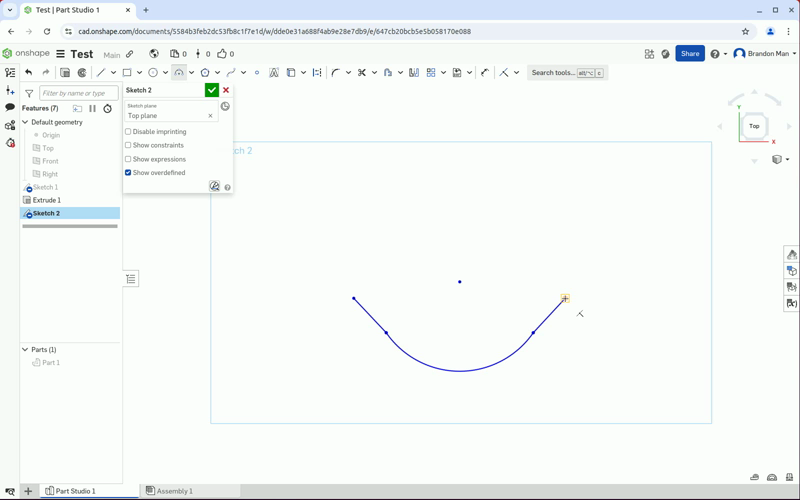
mouse_move(565, 268)
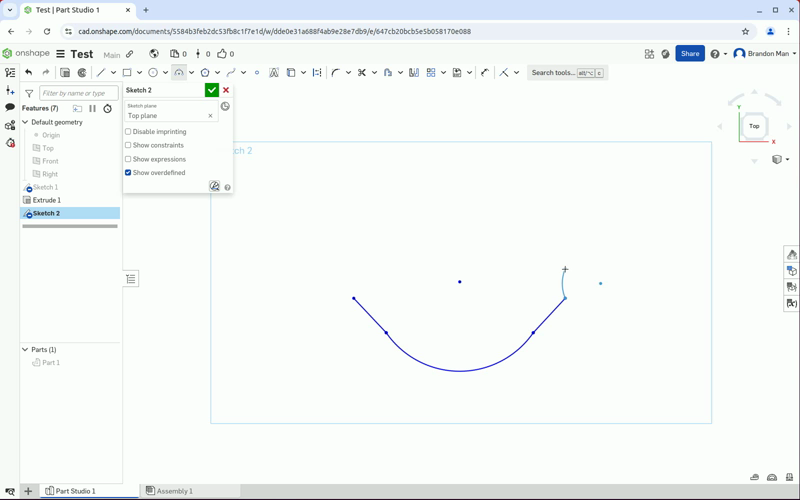
click(565, 268)
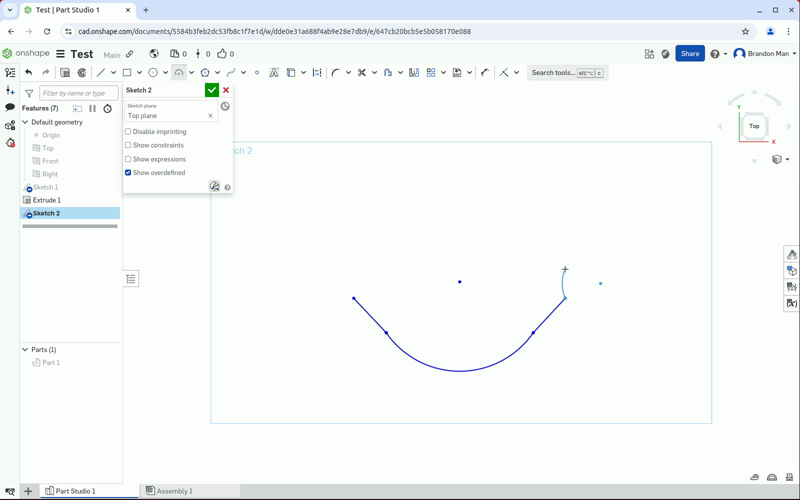
mouse_move(570, 283)
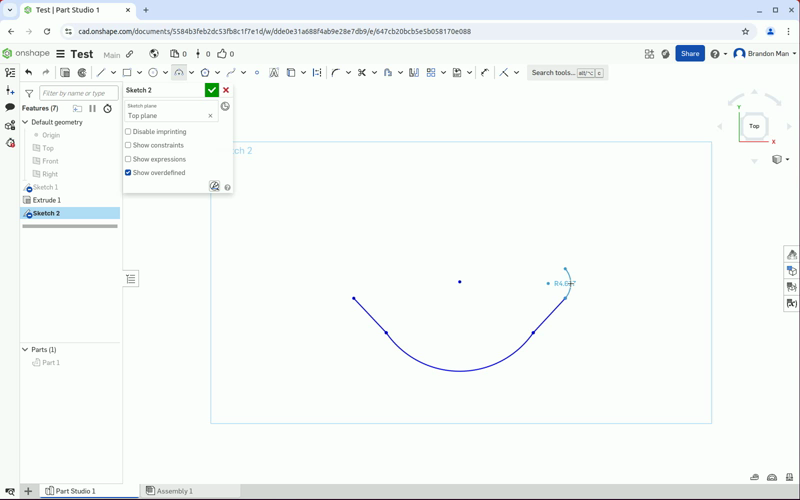
click(570, 283)
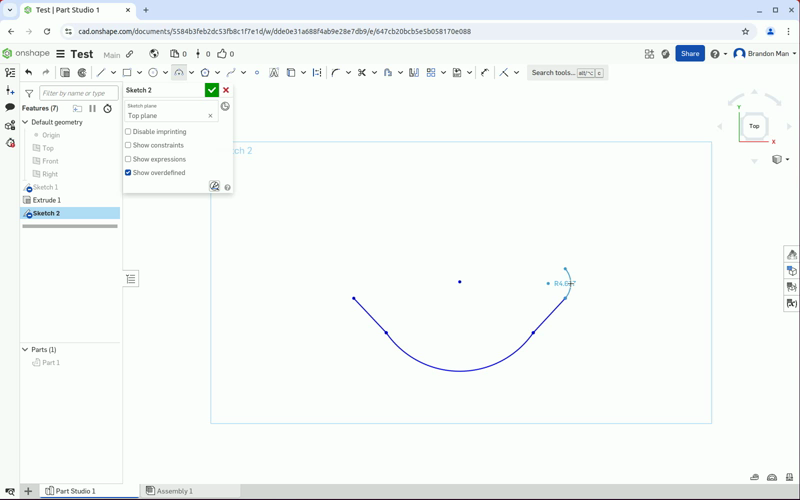
key_up(shift)
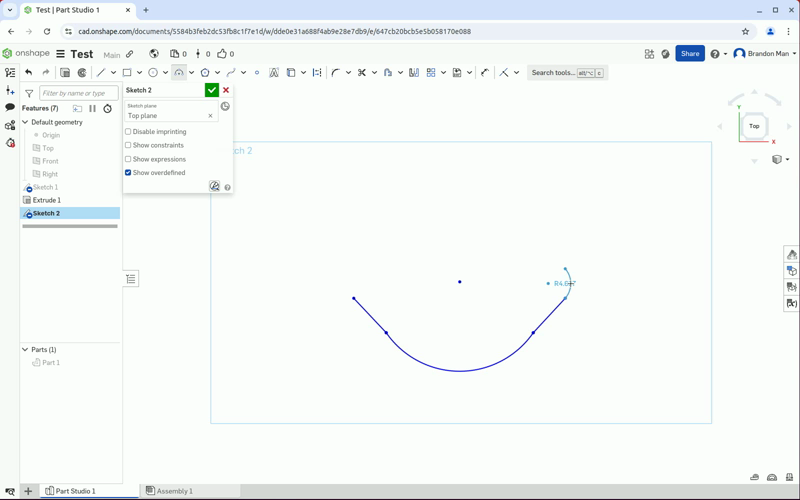
key(esc)
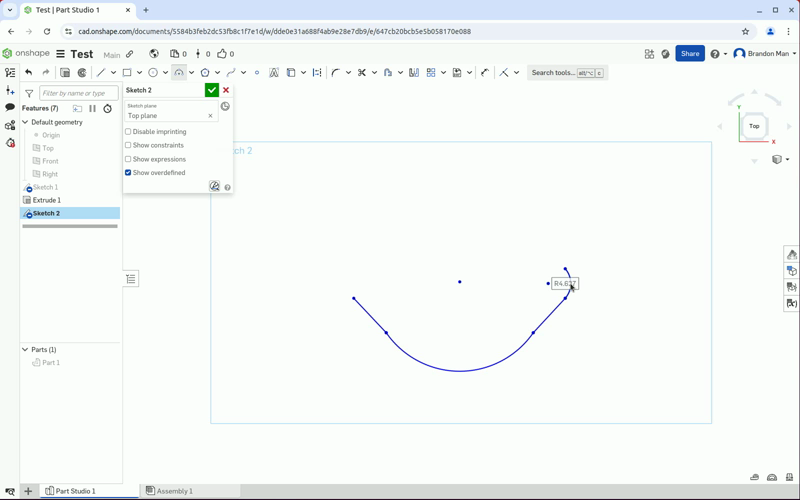
key(l)
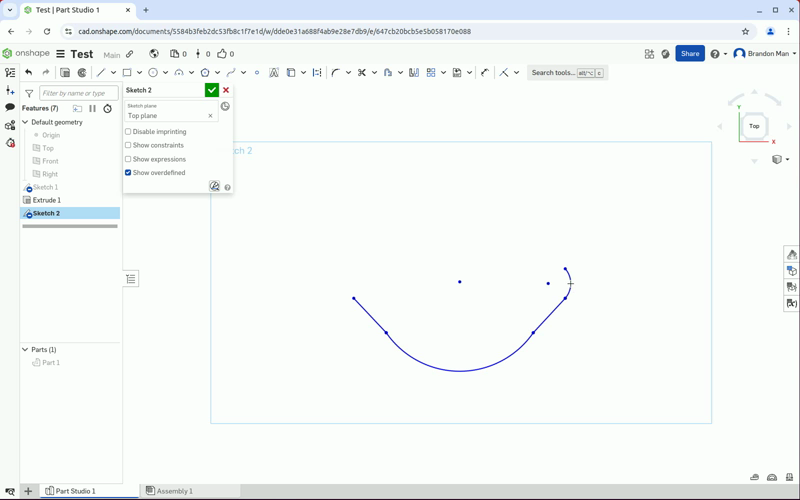
mouse_move(565, 268)
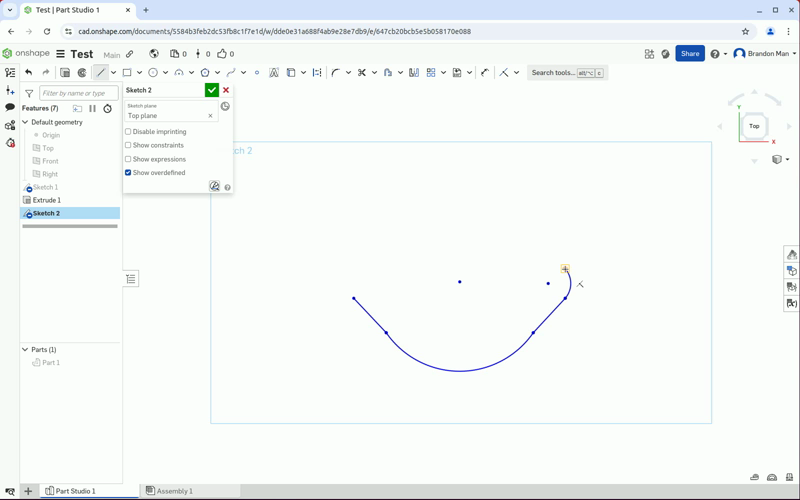
click(565, 268)
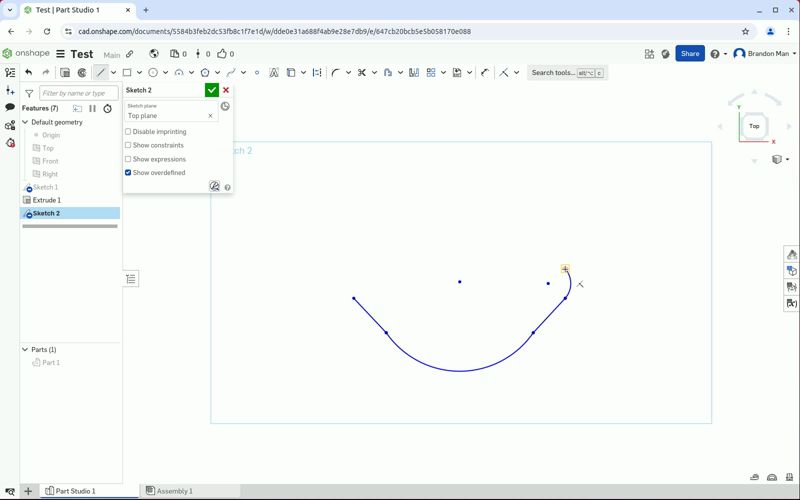
key_down(shift)
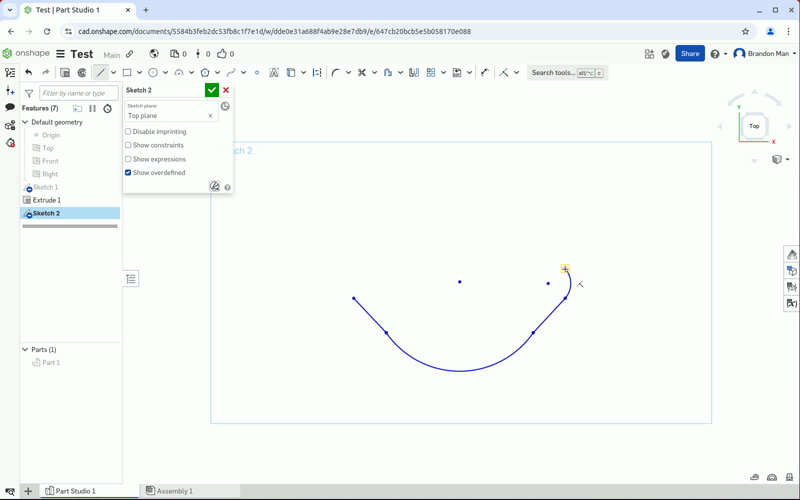
mouse_move(589, 268)
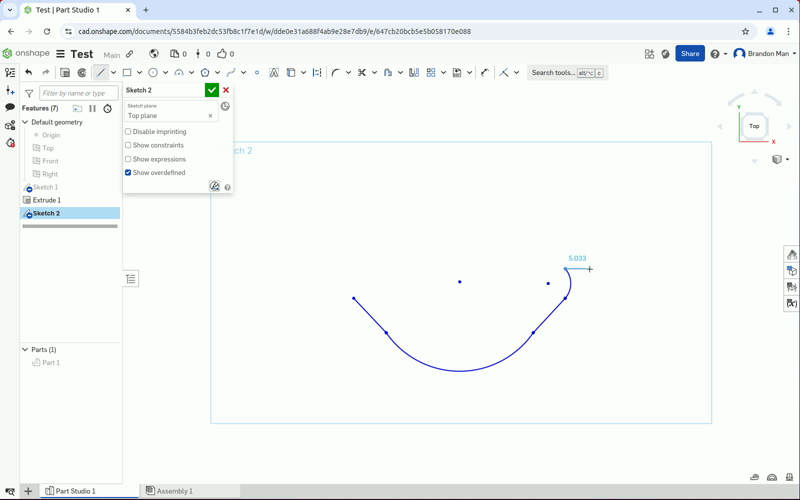
mouse_move(533, 231)
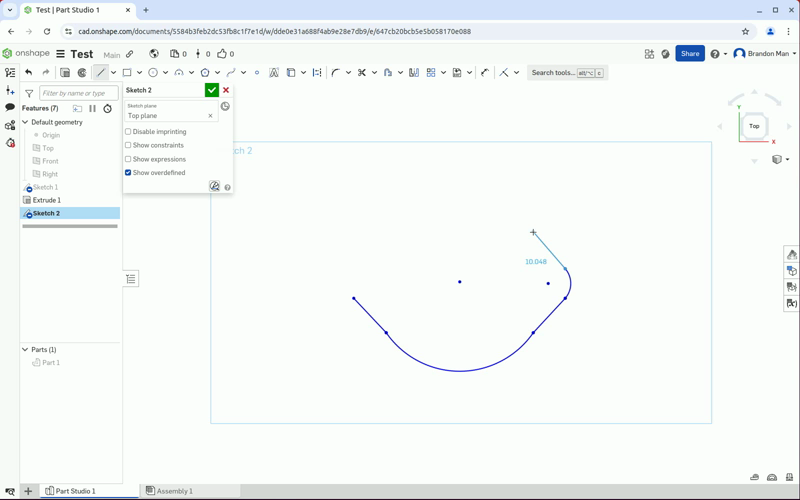
click(533, 231)
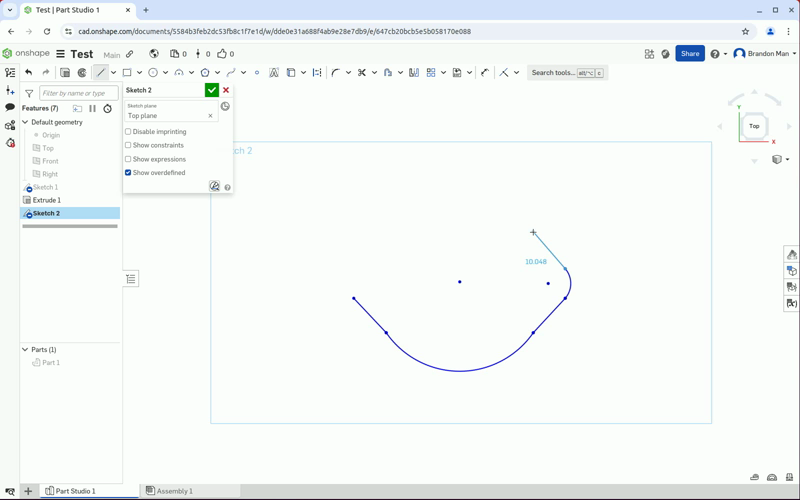
key_up(shift)
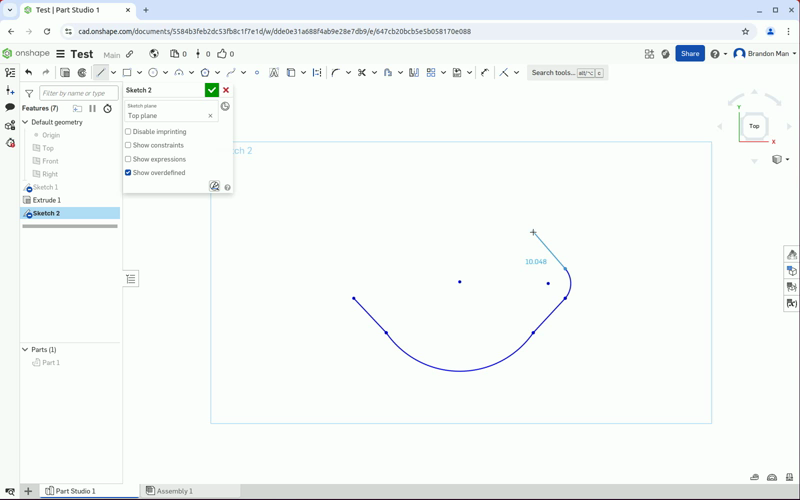
key(esc)
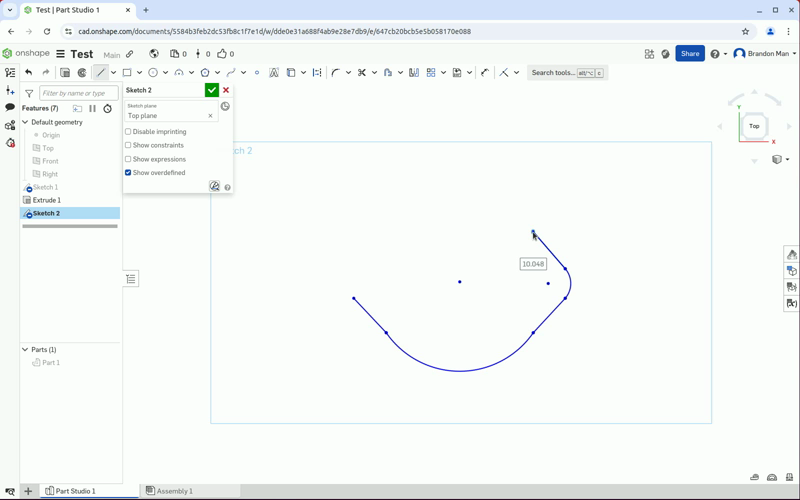
key(a)
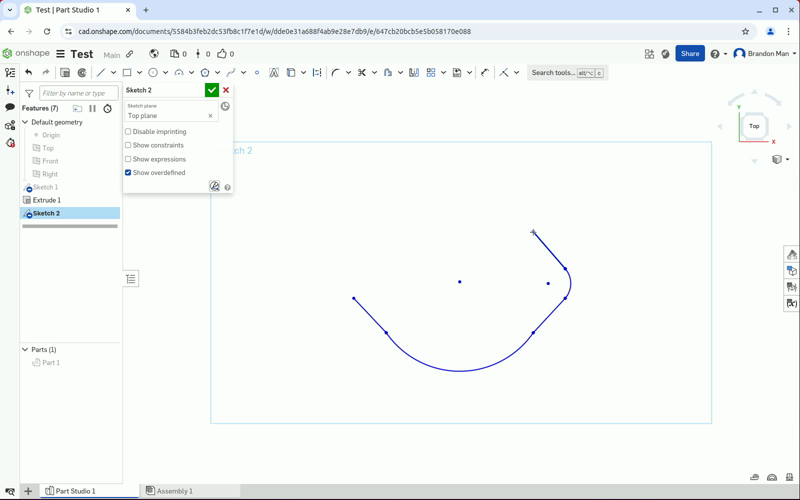
mouse_move(533, 231)
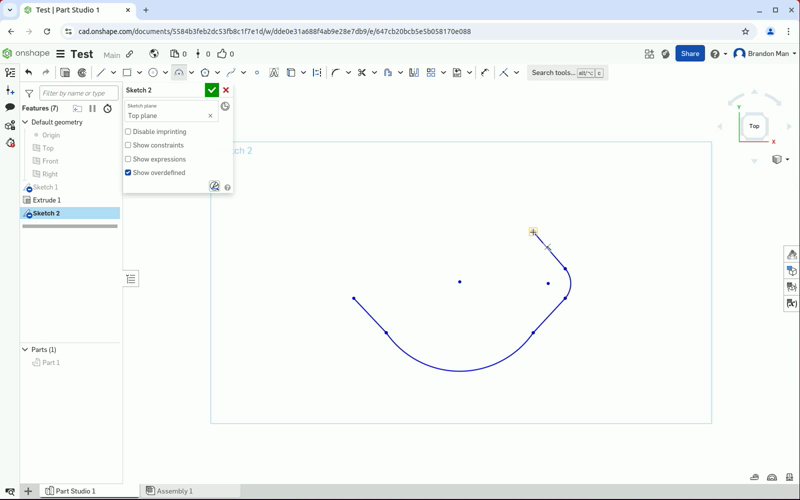
click(533, 231)
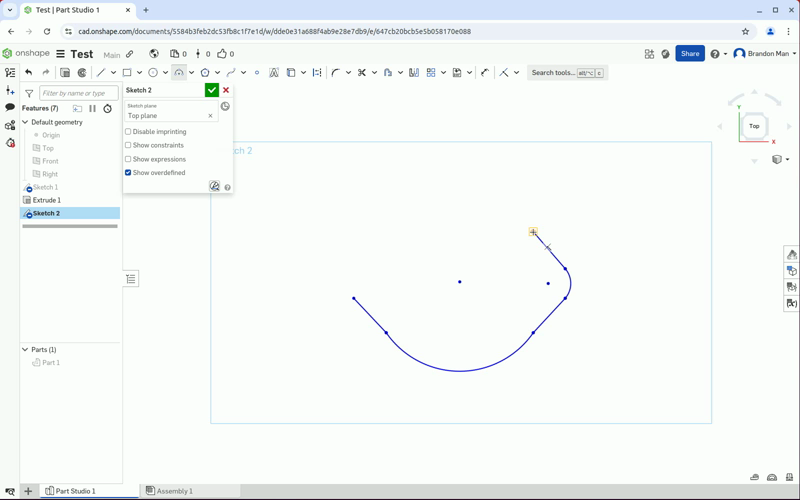
key_down(shift)
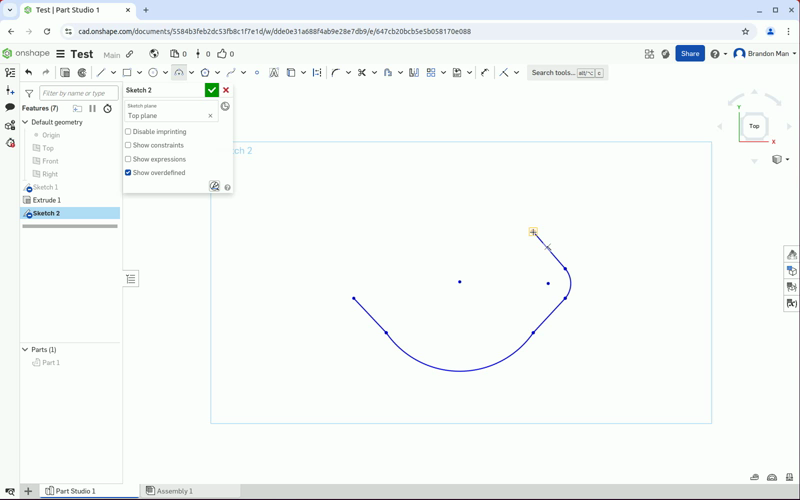
mouse_move(386, 231)
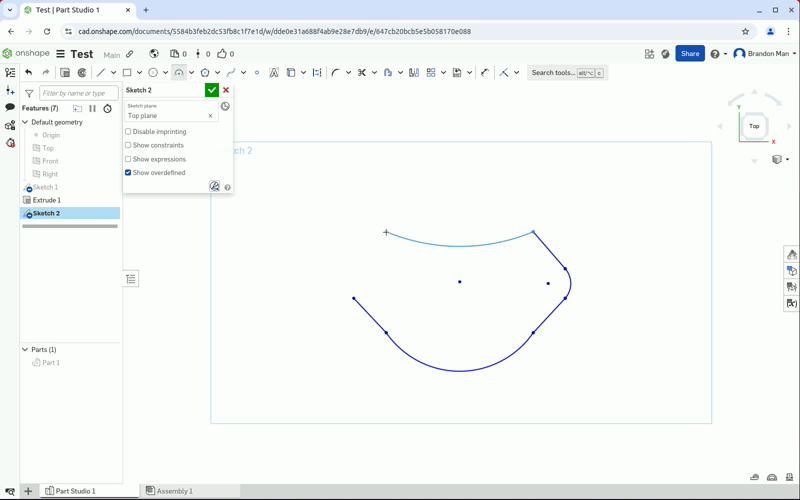
click(386, 231)
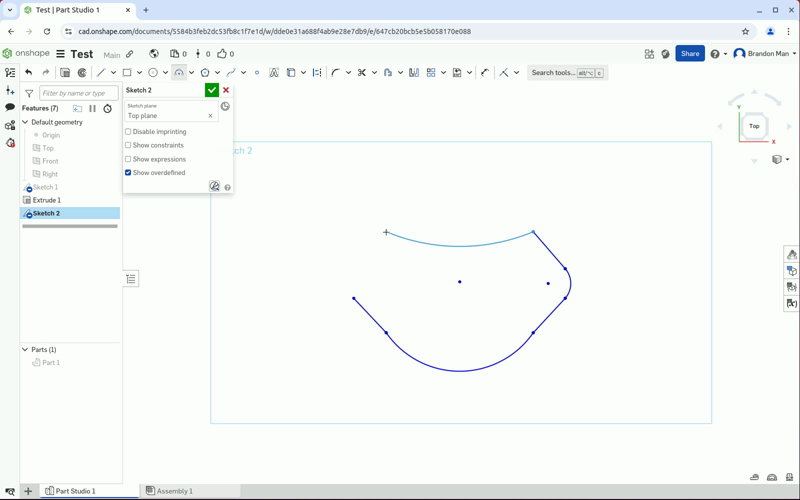
mouse_move(459, 192)
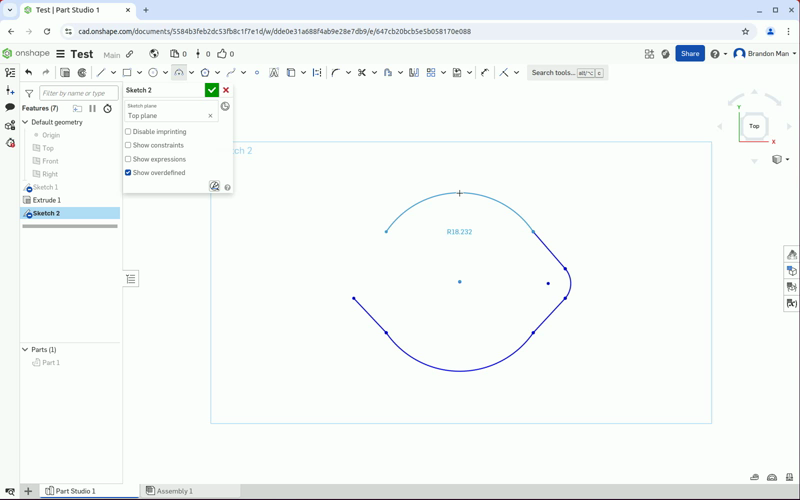
click(459, 192)
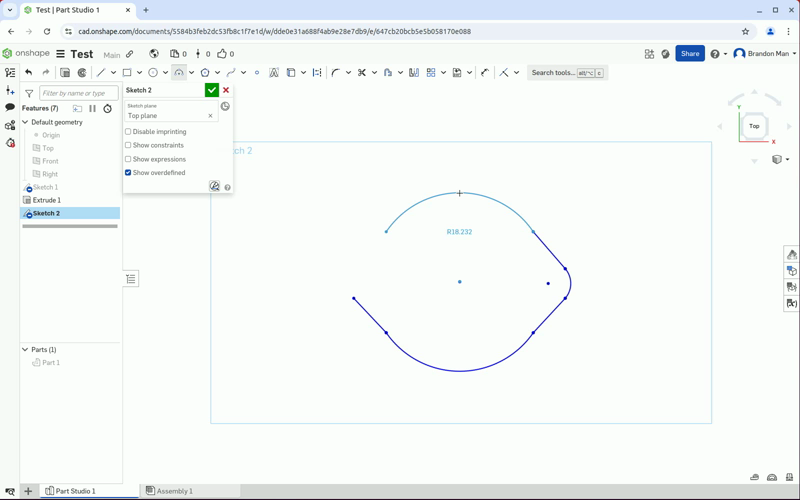
key_up(shift)
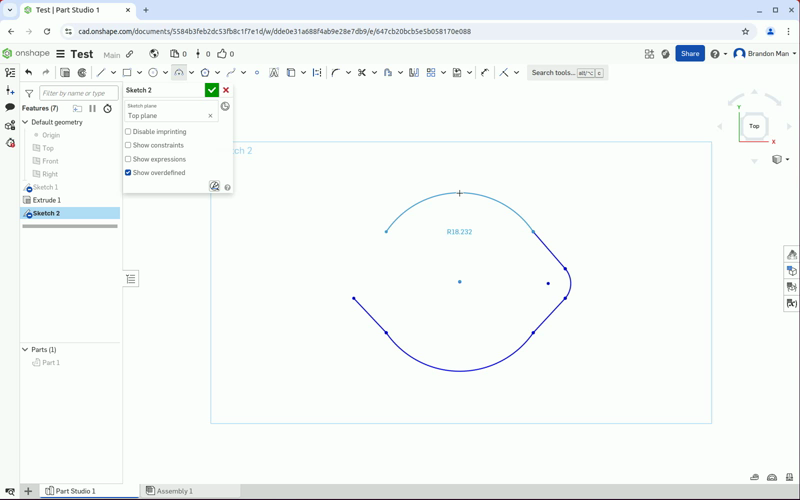
key(esc)
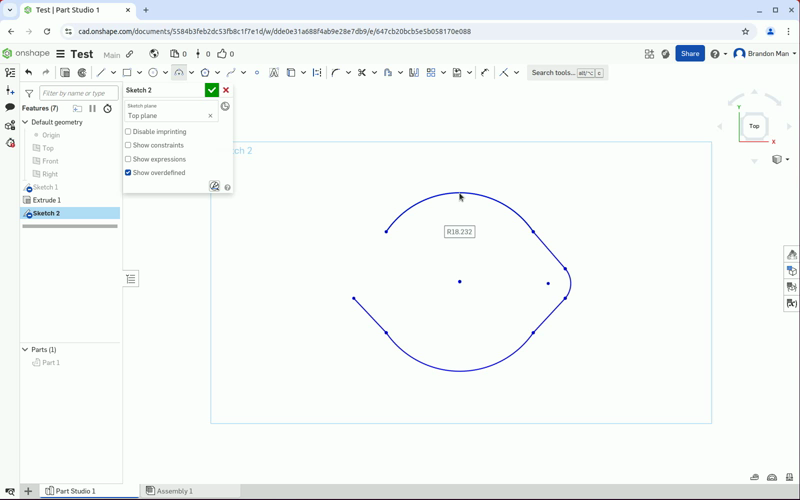
key(l)
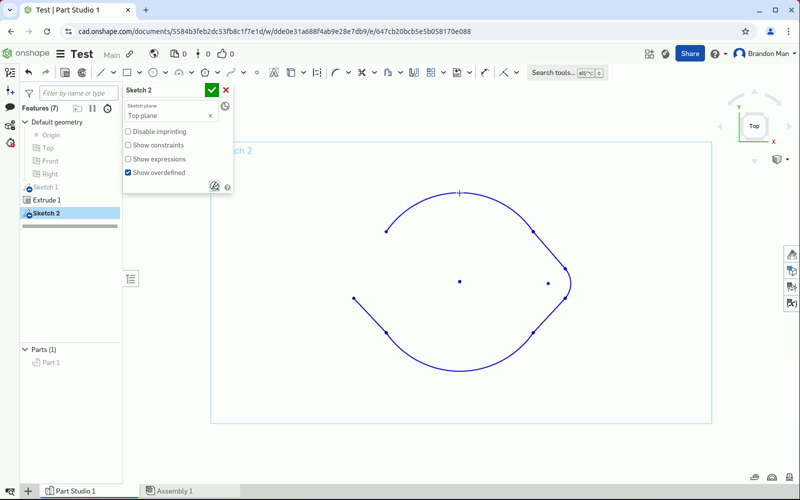
mouse_move(386, 231)
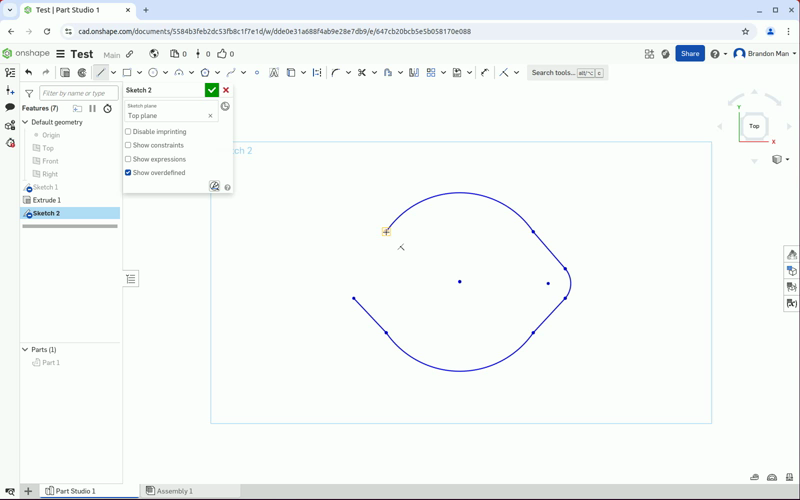
click(386, 231)
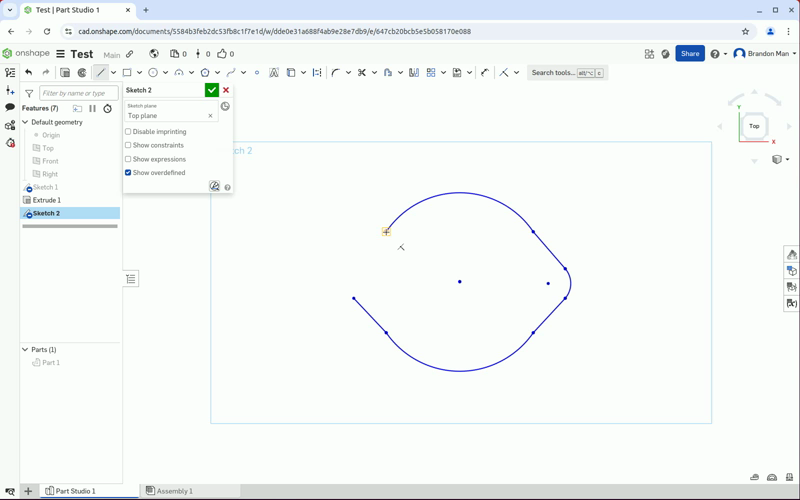
key_down(shift)
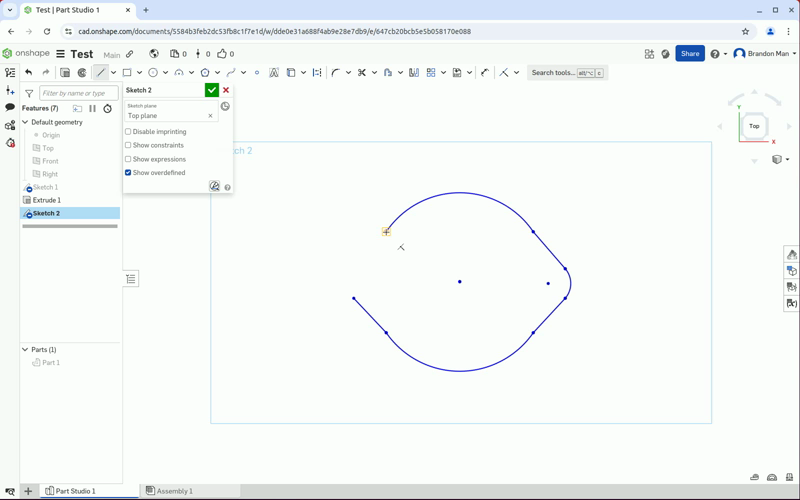
mouse_move(416, 231)
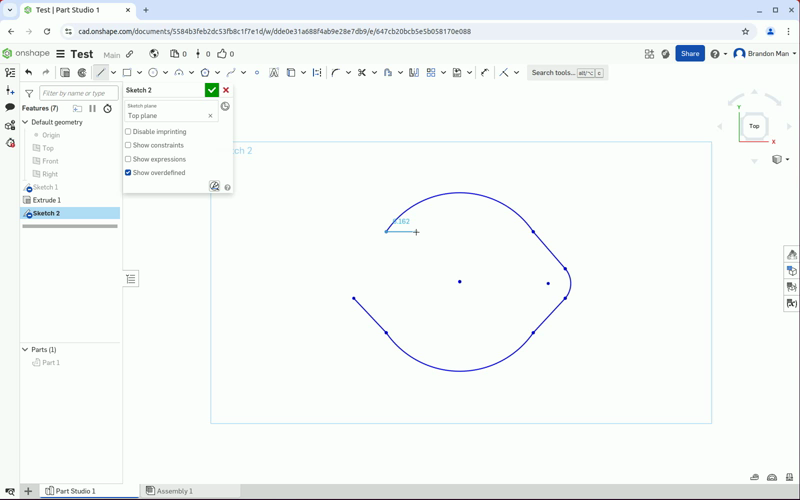
mouse_move(353, 268)
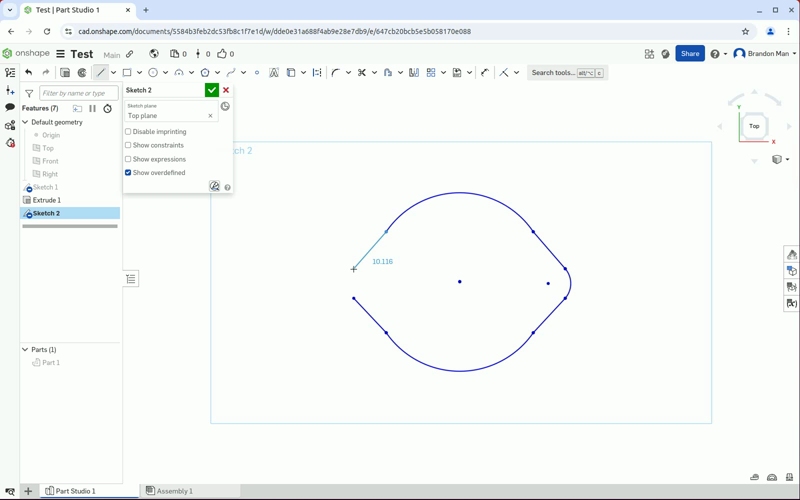
click(353, 268)
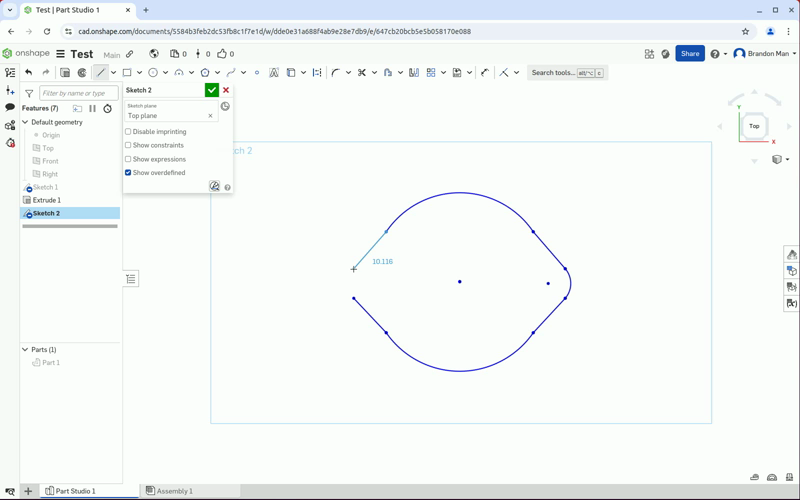
key_up(shift)
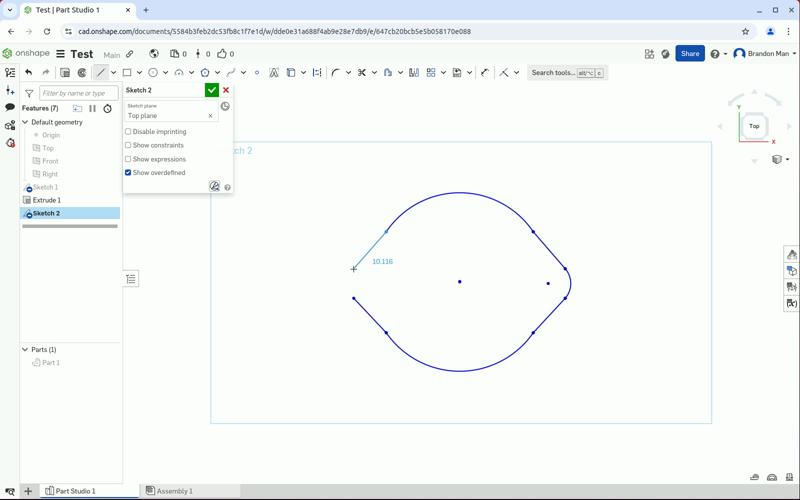
key(esc)
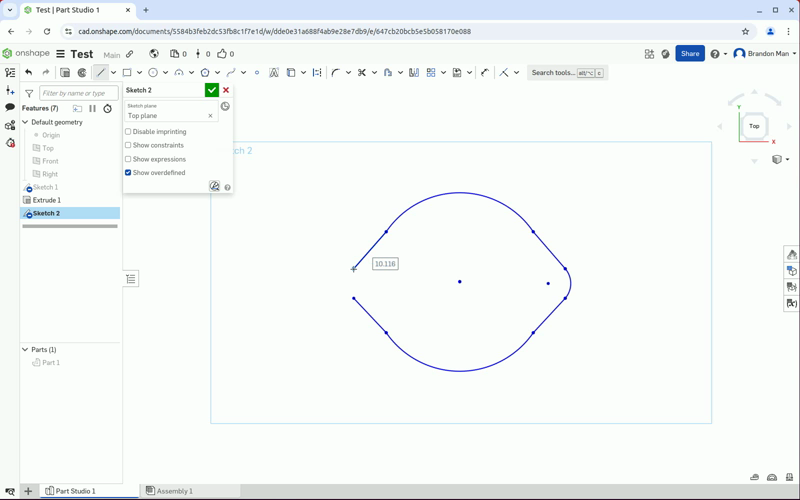
key(a)
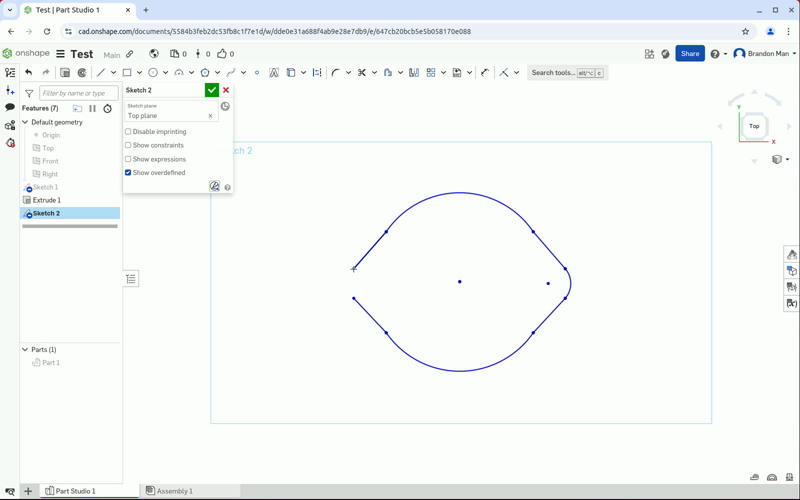
mouse_move(353, 268)
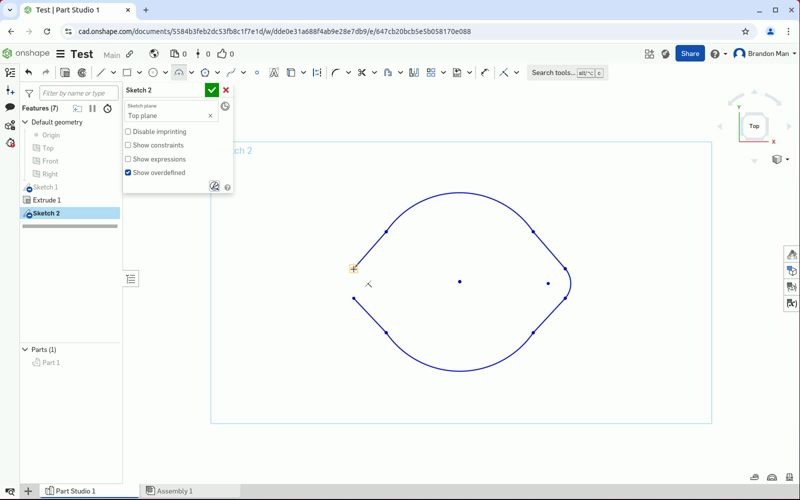
click(353, 268)
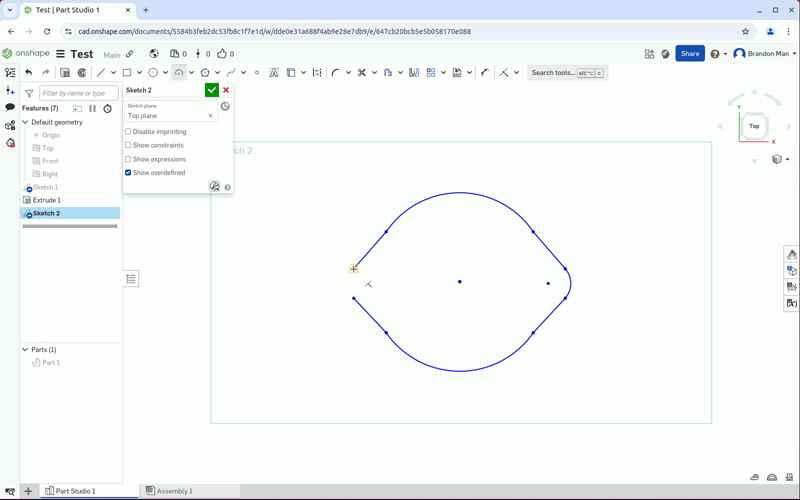
mouse_move(353, 298)
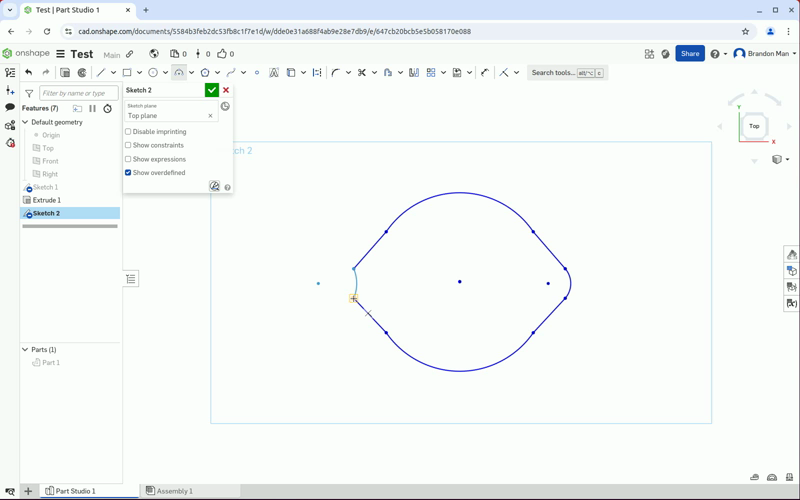
click(353, 298)
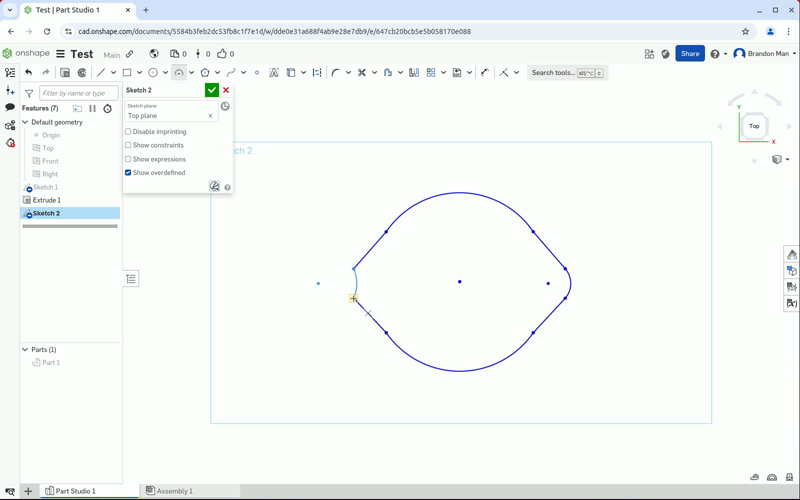
key_down(shift)
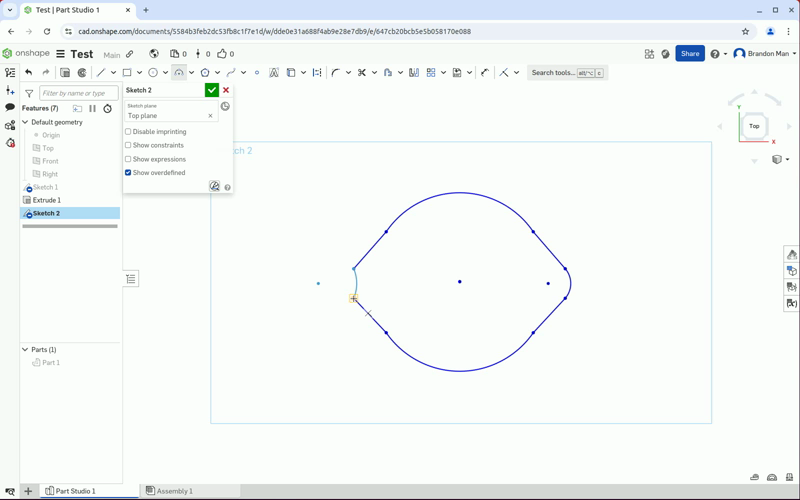
mouse_move(348, 283)
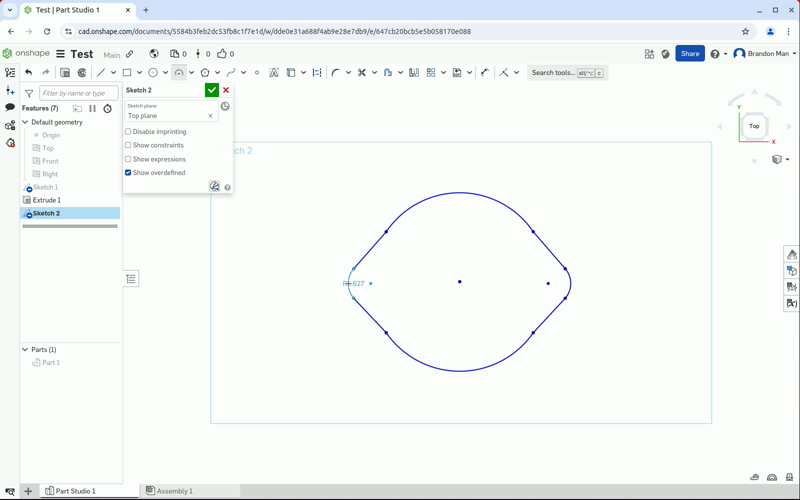
click(348, 283)
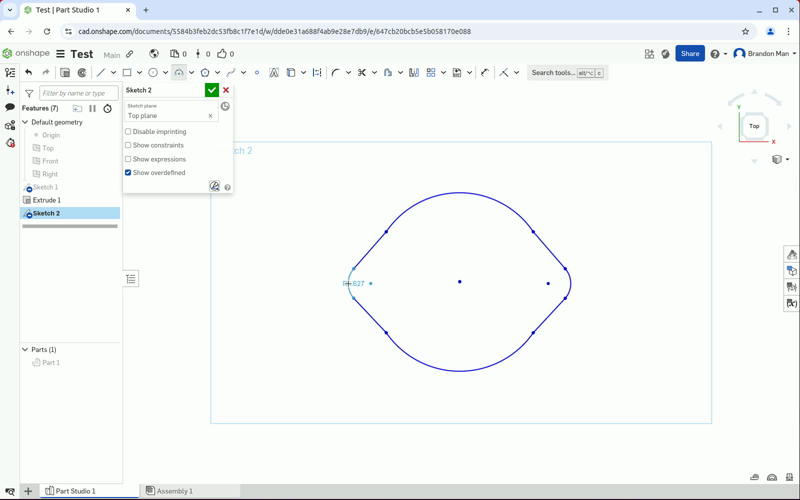
key_up(shift)
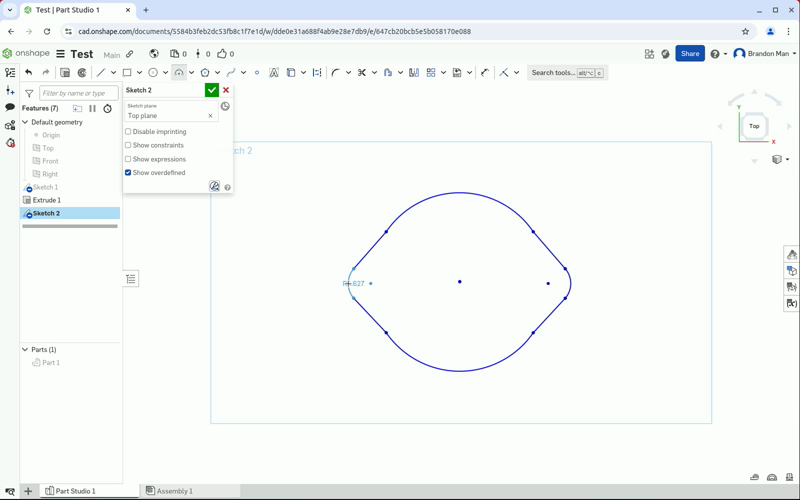
key(esc)
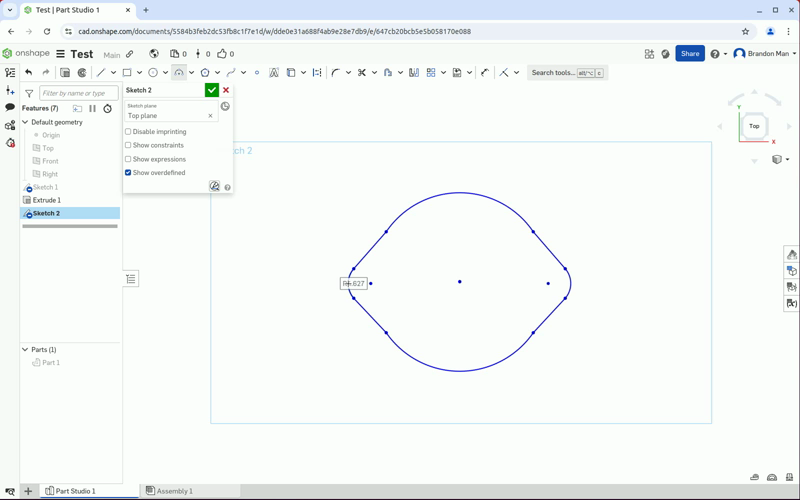
key(c)
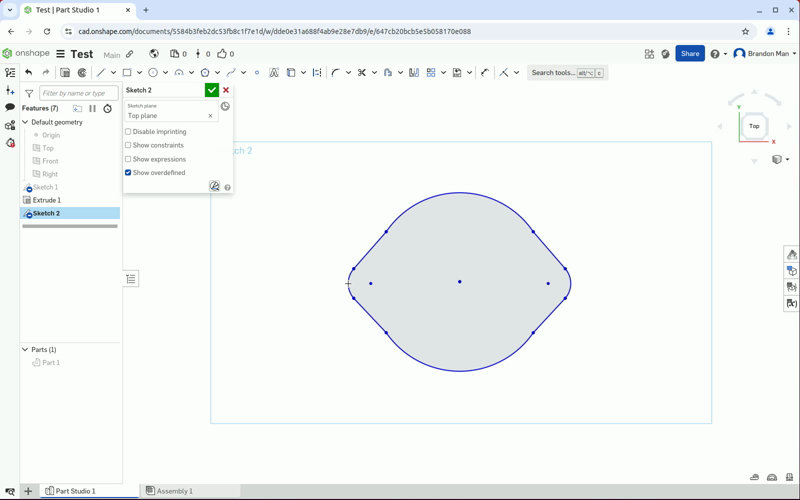
key_down(shift)
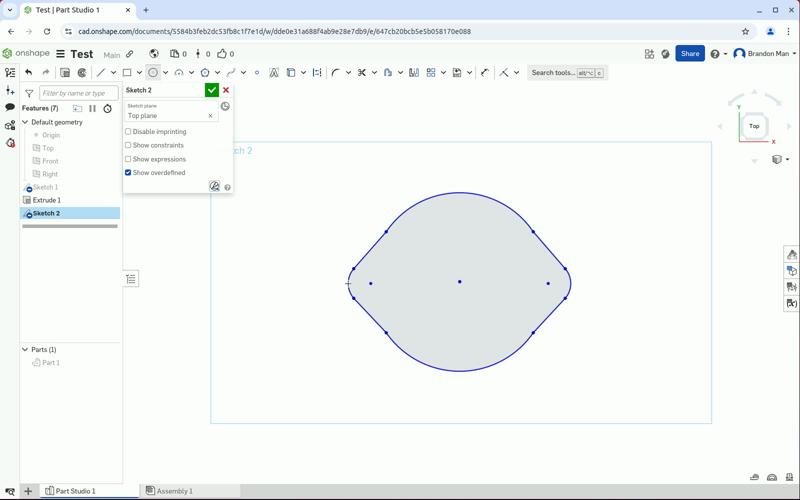
mouse_move(370, 282)
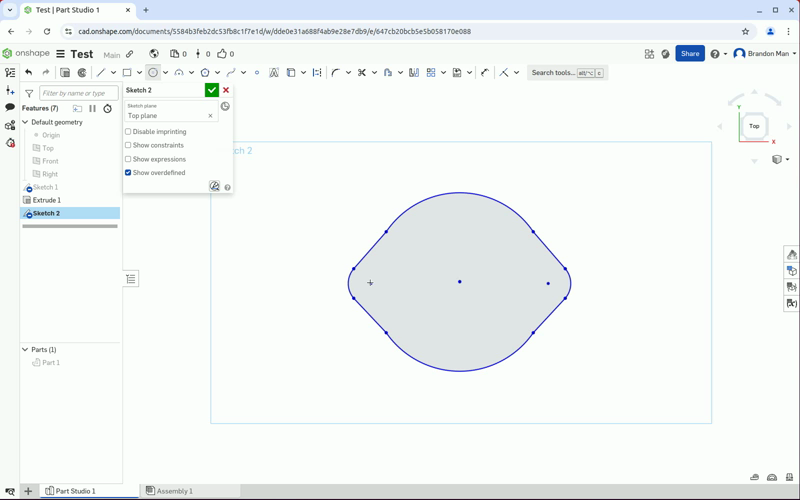
scroll(6)
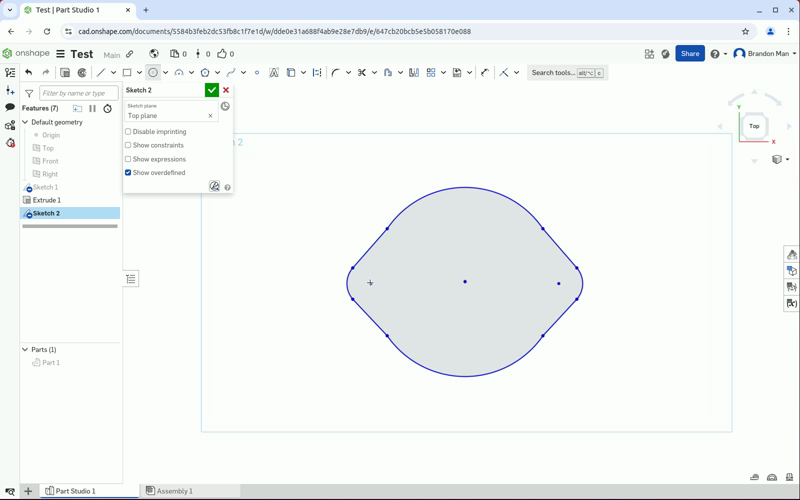
scroll(6)
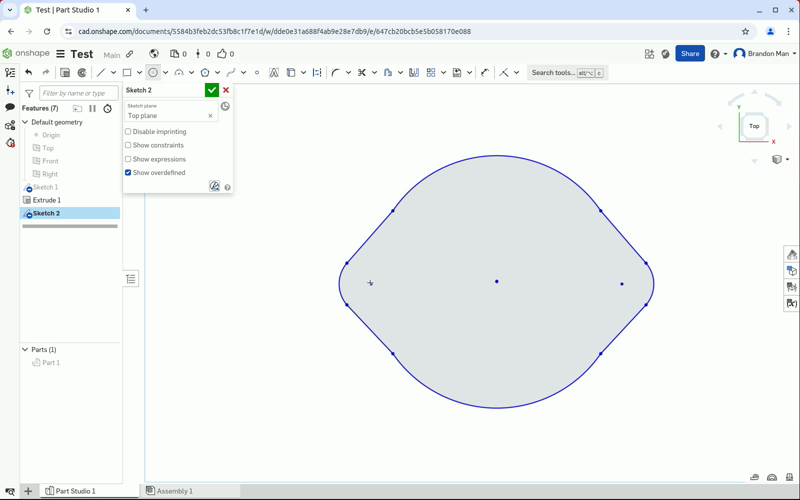
scroll(6)
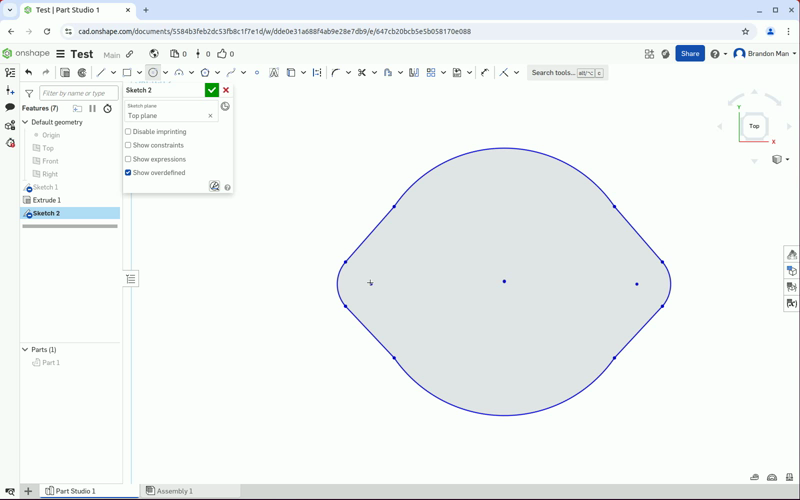
scroll(6)
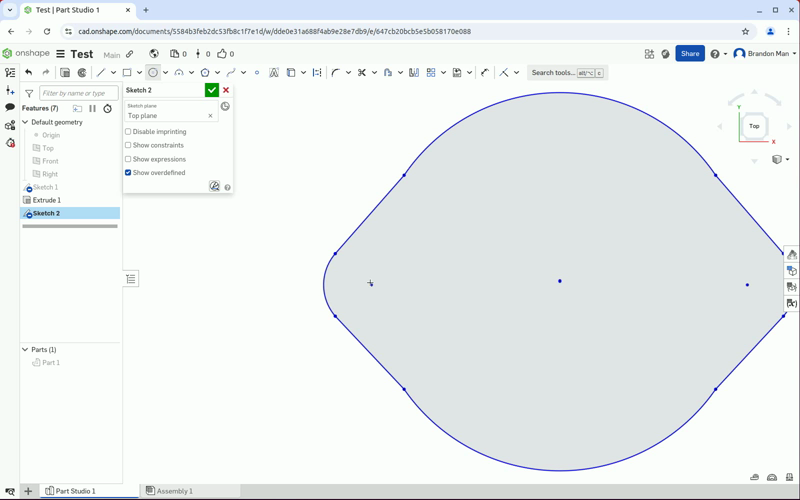
scroll(6)
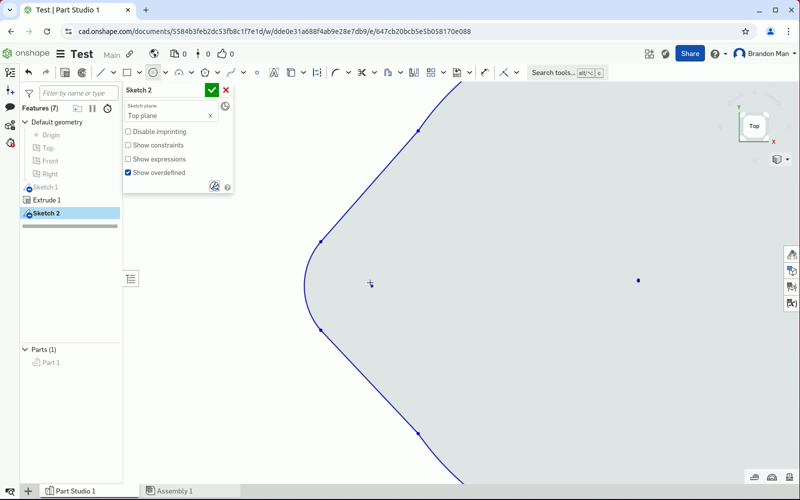
scroll(6)
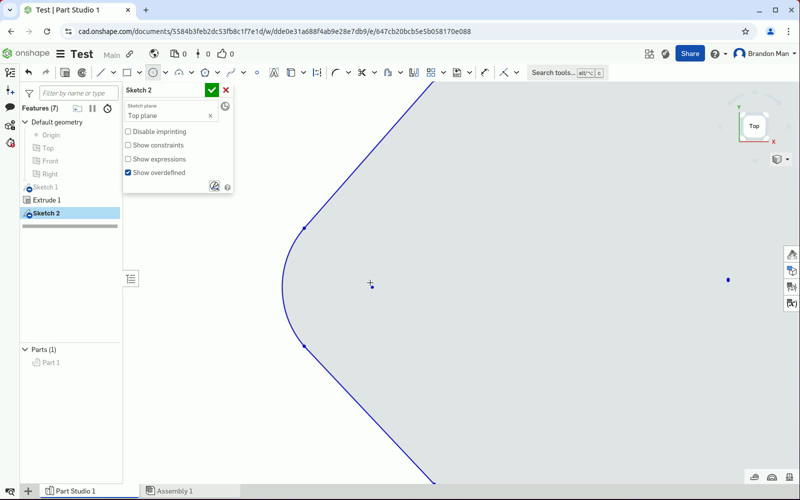
scroll(6)
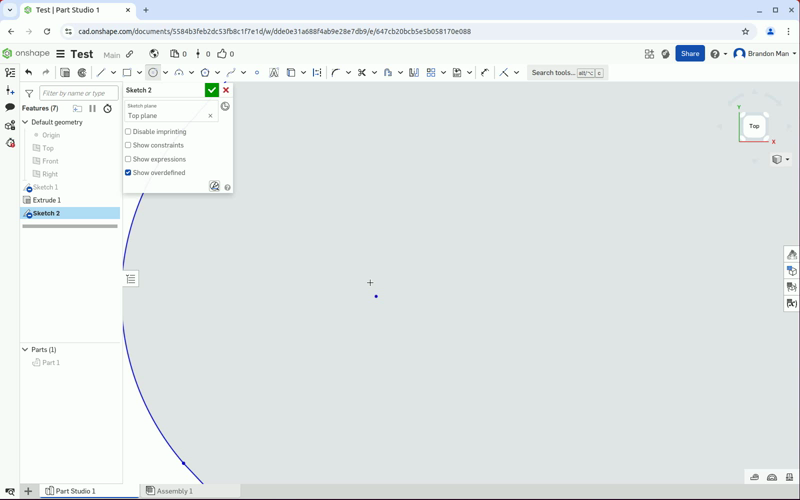
click(370, 282)
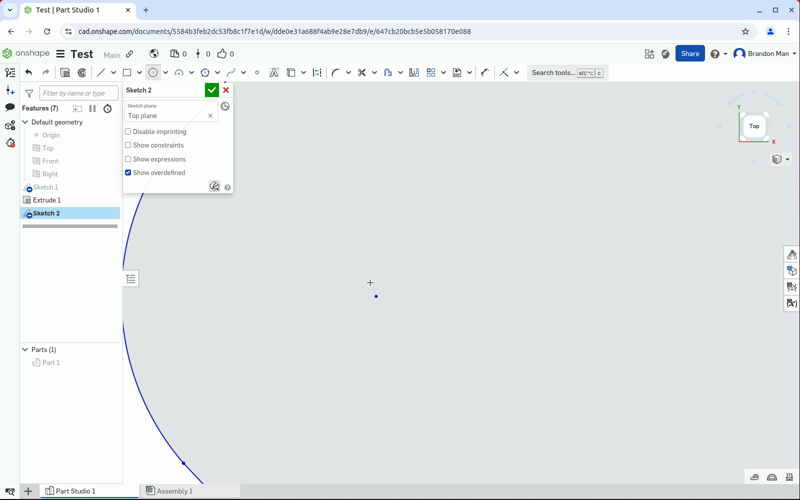
scroll(-6)
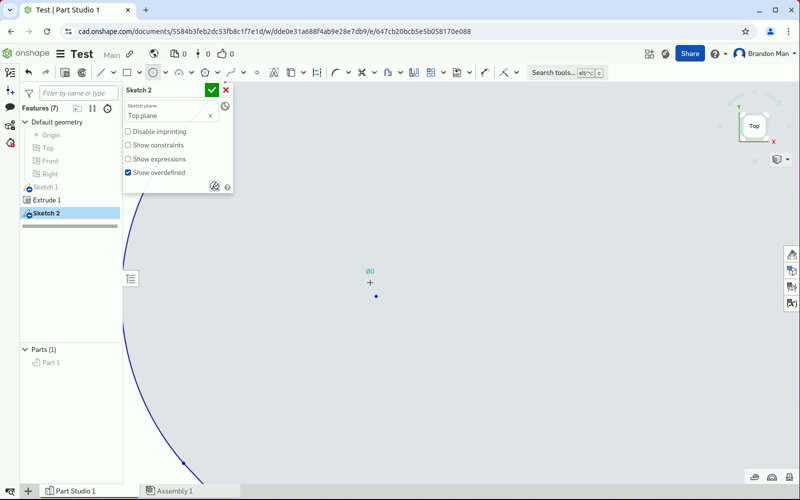
scroll(-6)
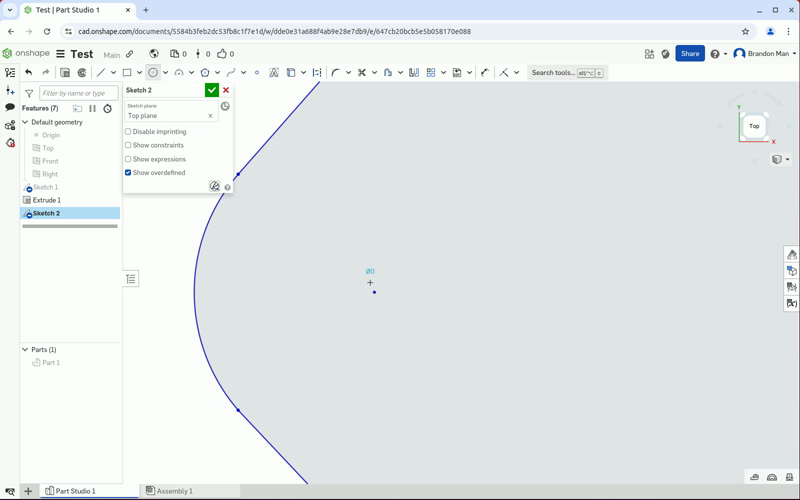
scroll(-6)
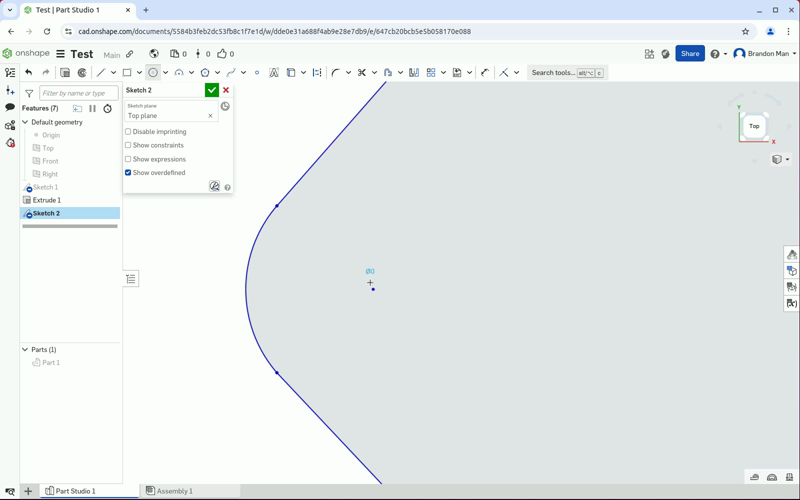
scroll(-6)
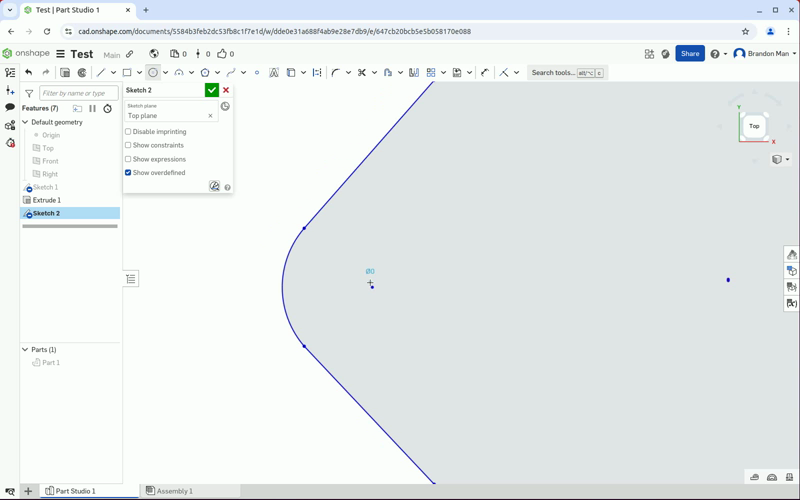
scroll(-6)
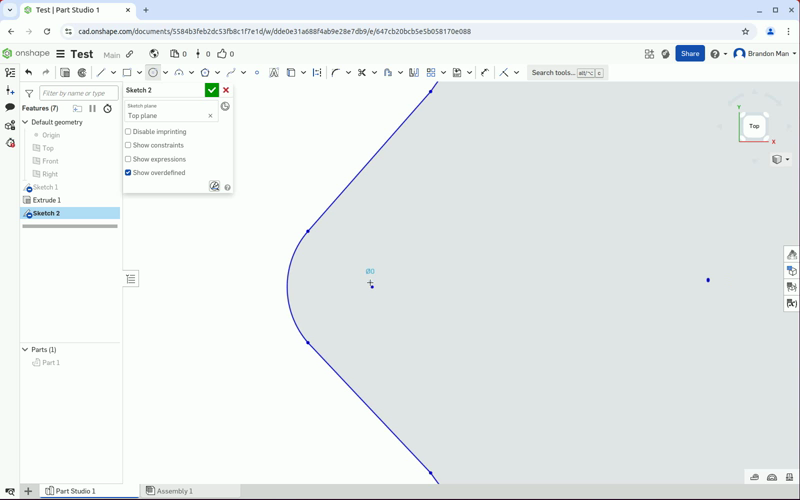
scroll(-6)
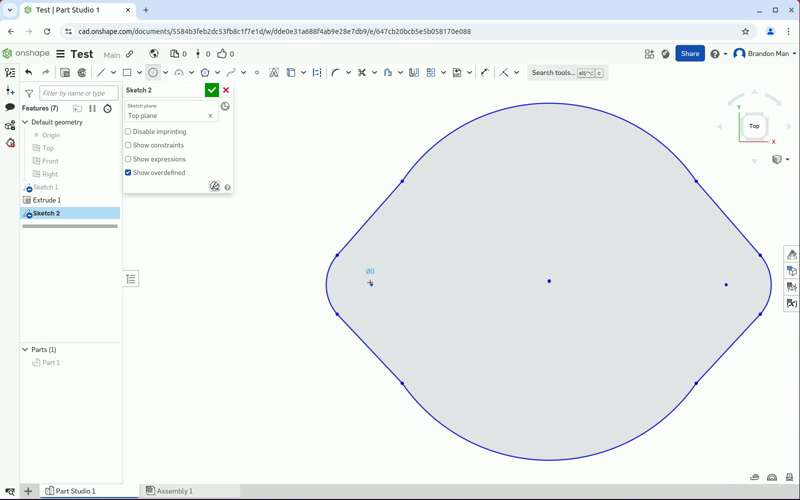
scroll(-6)
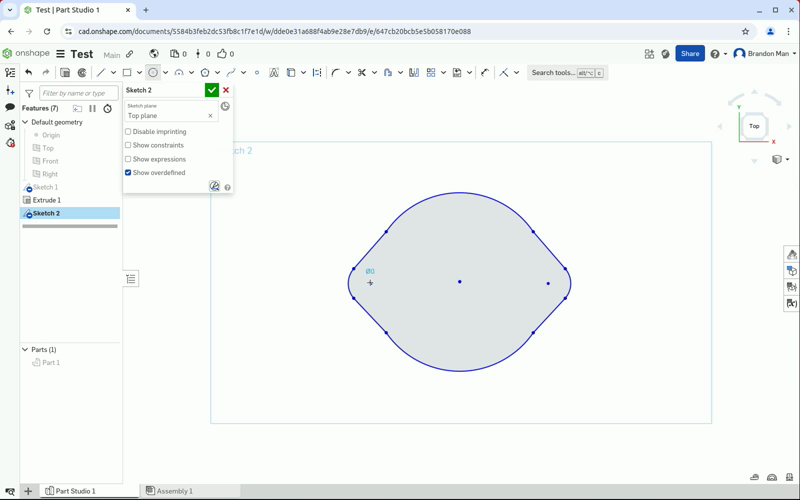
key_up(shift)
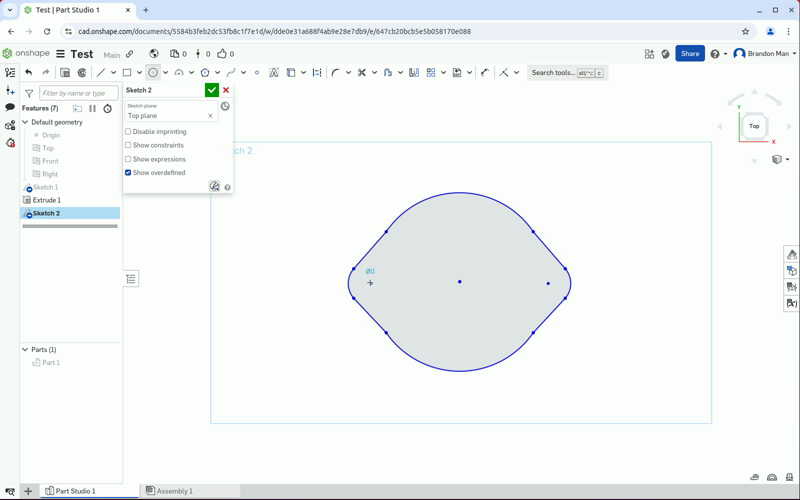
mouse_move(377, 282)
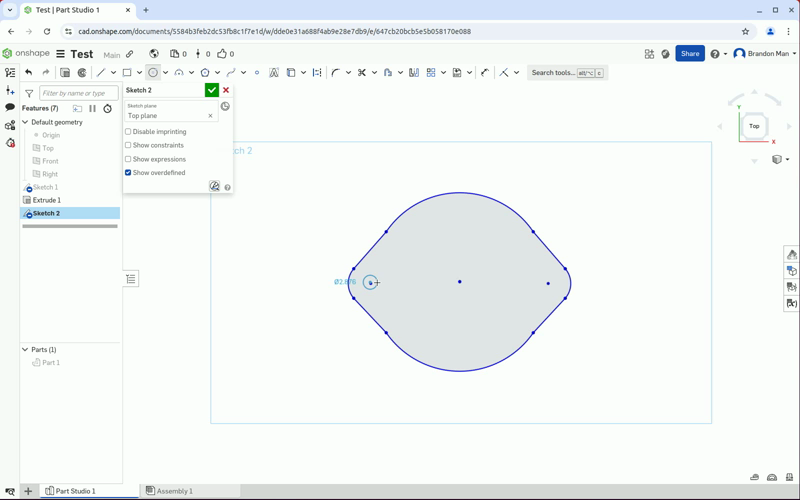
click(377, 282)
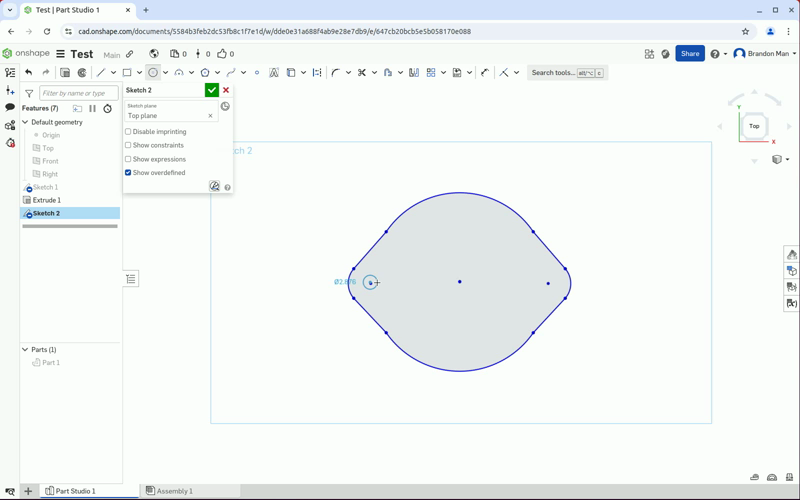
key(esc)
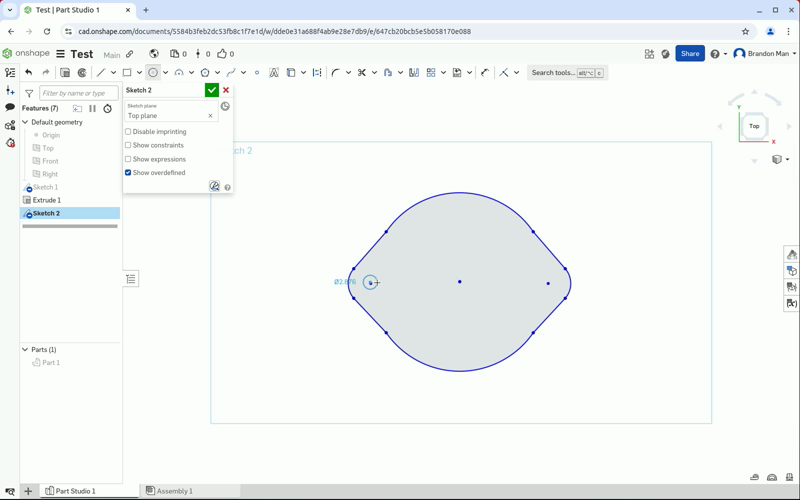
key(c)
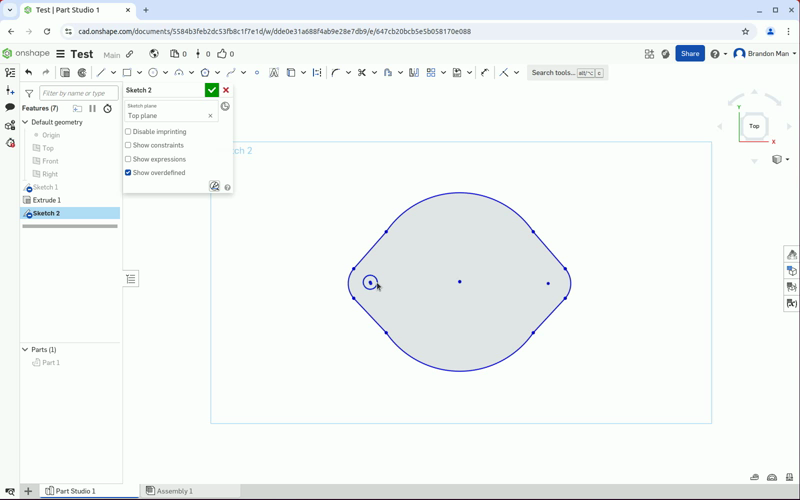
key_down(shift)
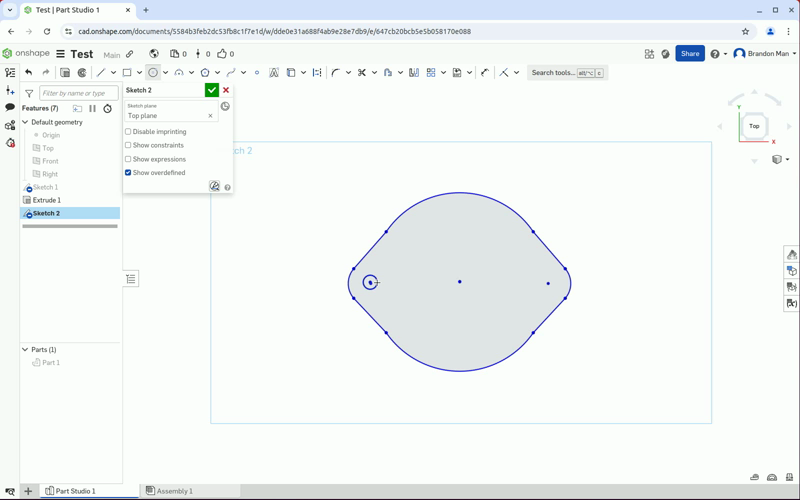
mouse_move(459, 282)
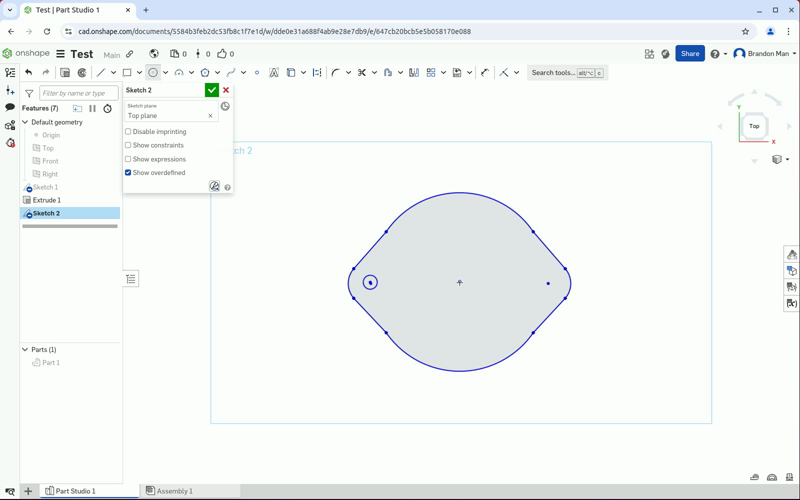
click(459, 282)
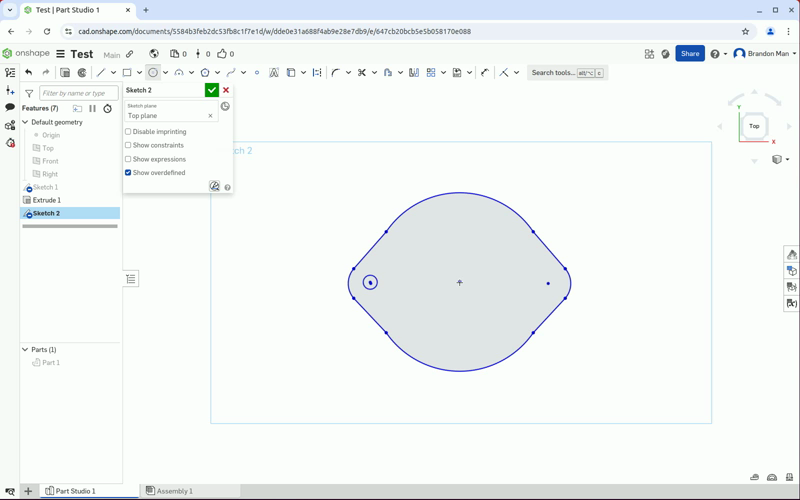
key_up(shift)
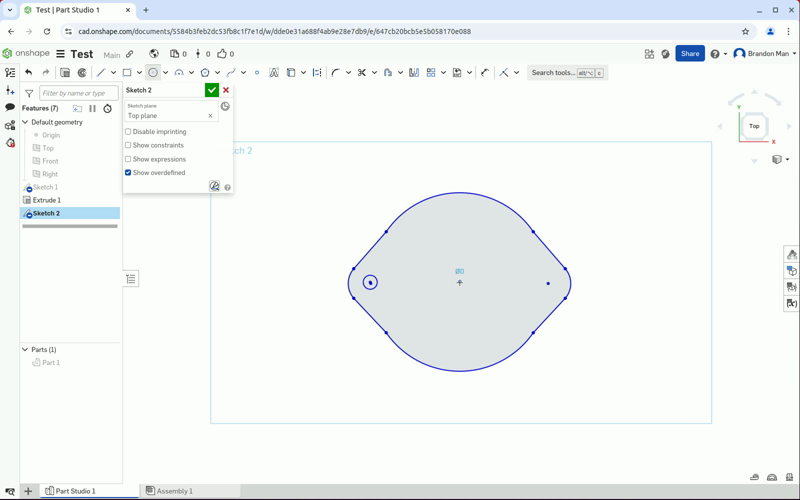
mouse_move(526, 282)
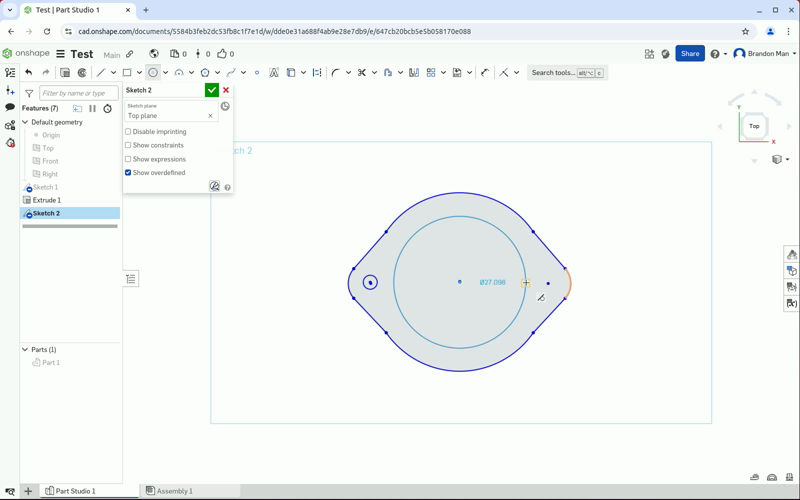
click(526, 282)
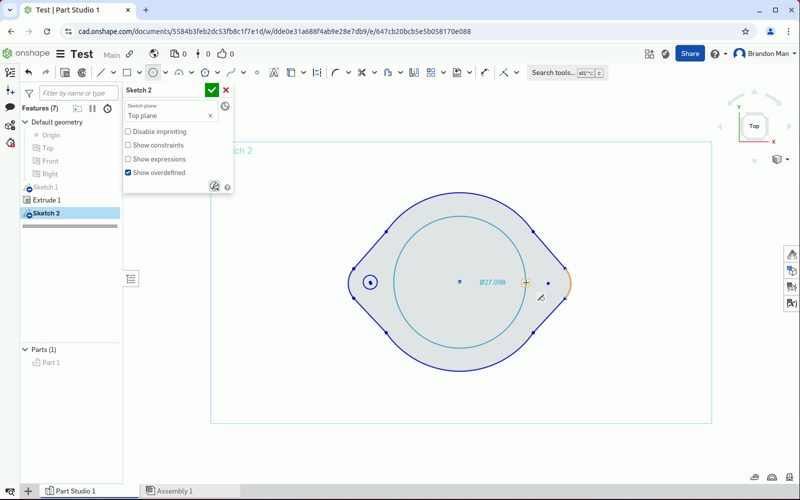
key(esc)
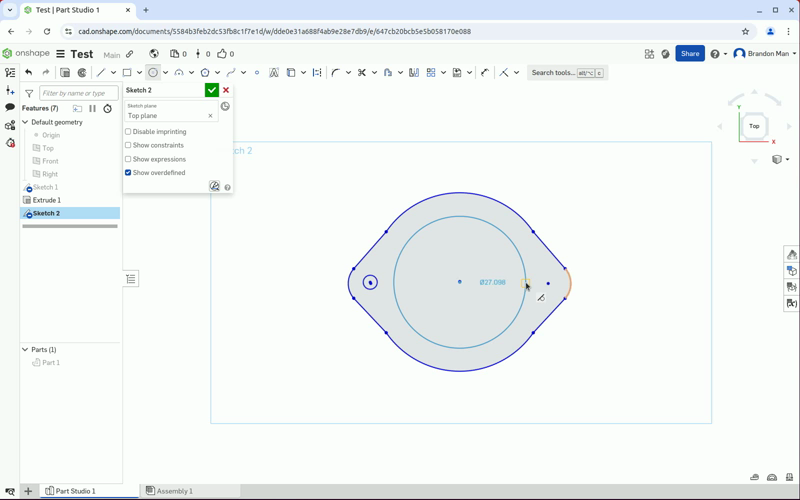
key(c)
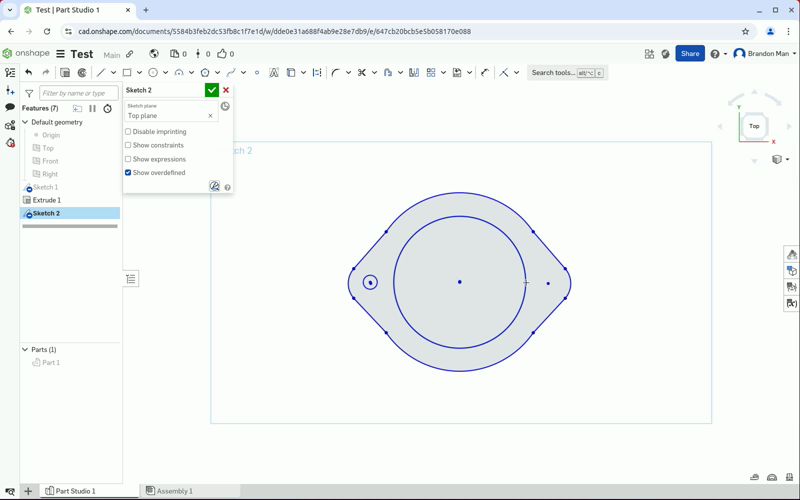
key_down(shift)
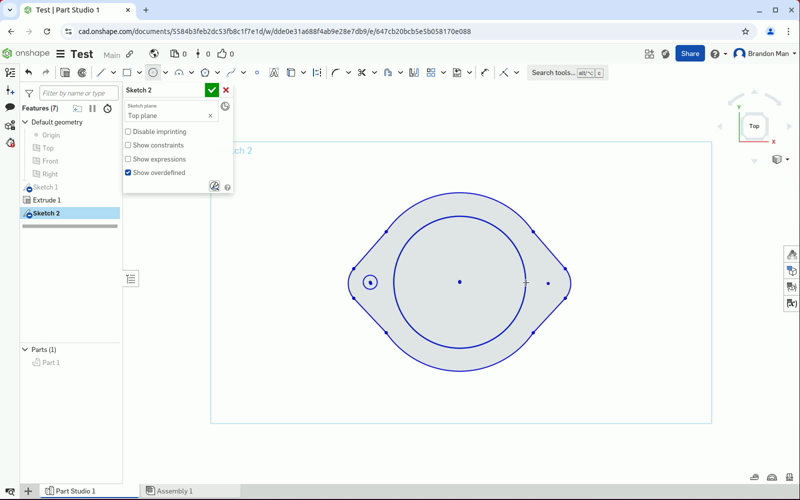
mouse_move(549, 282)
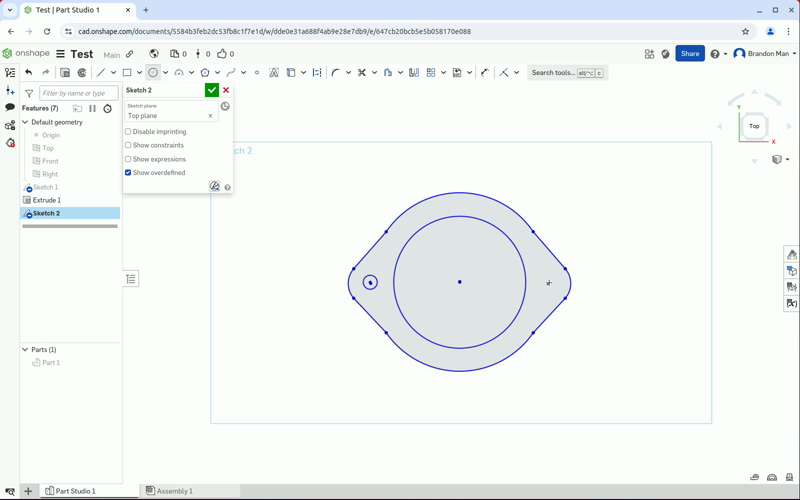
scroll(6)
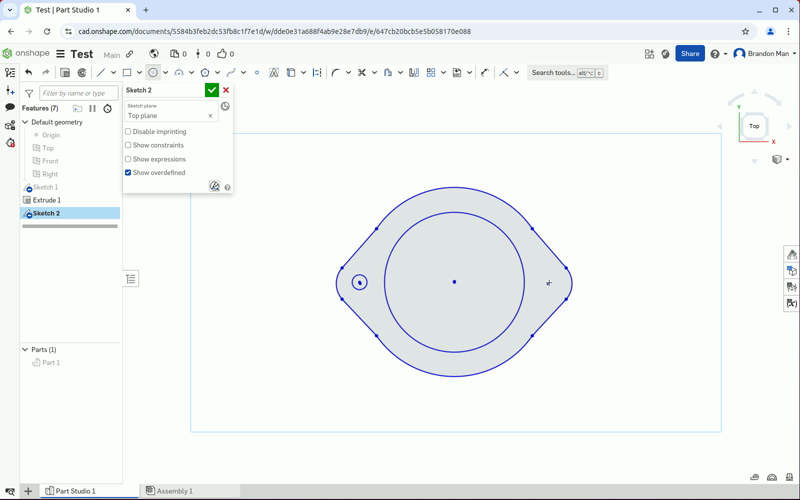
scroll(6)
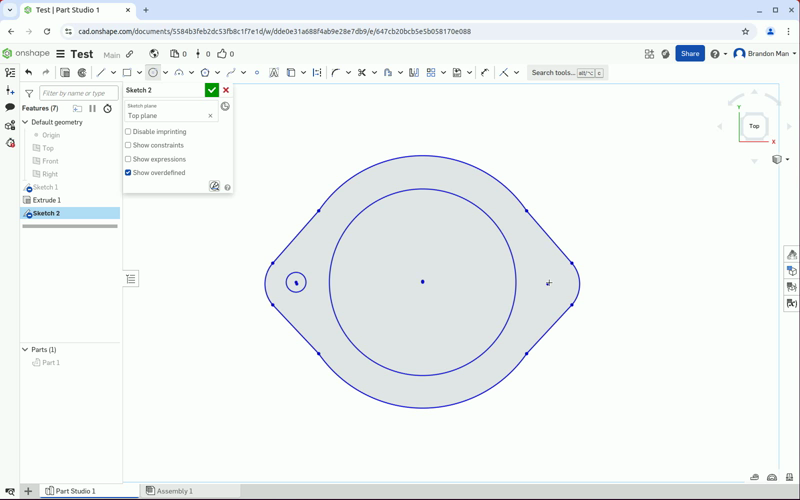
scroll(6)
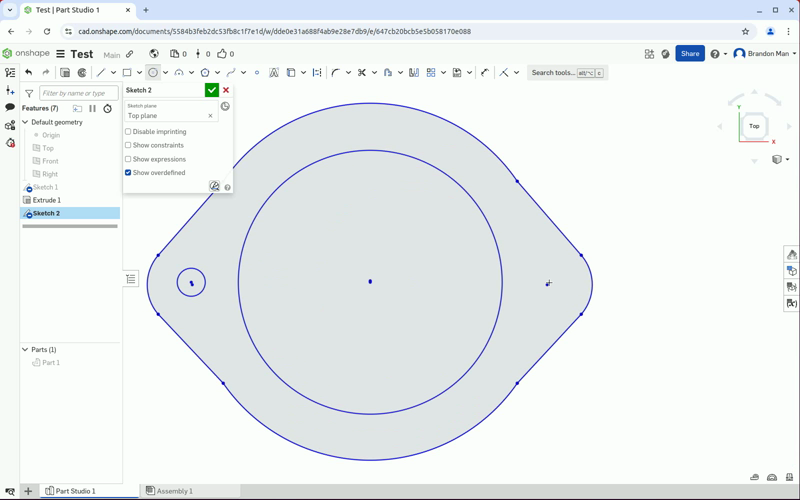
scroll(6)
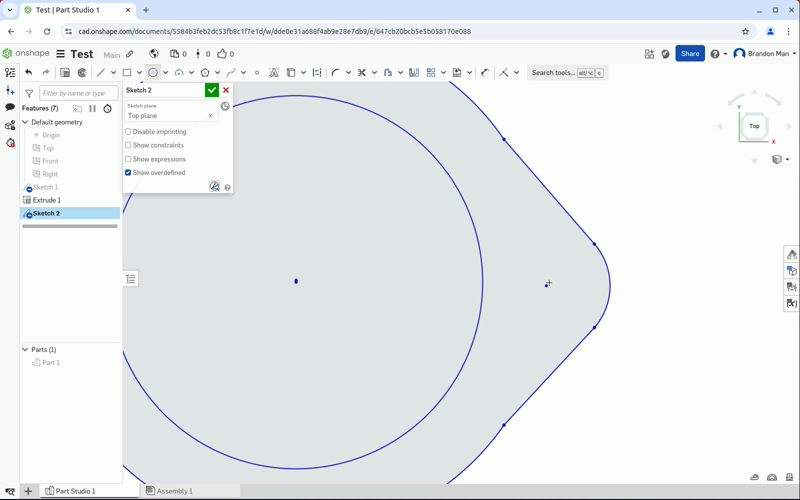
scroll(6)
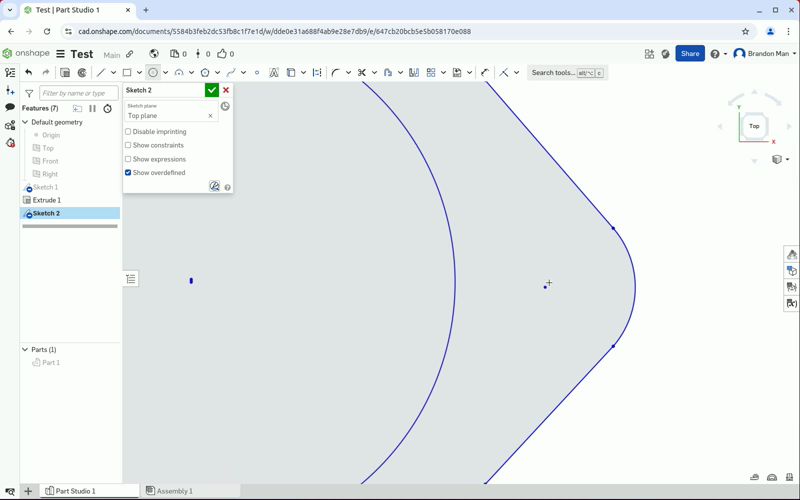
scroll(6)
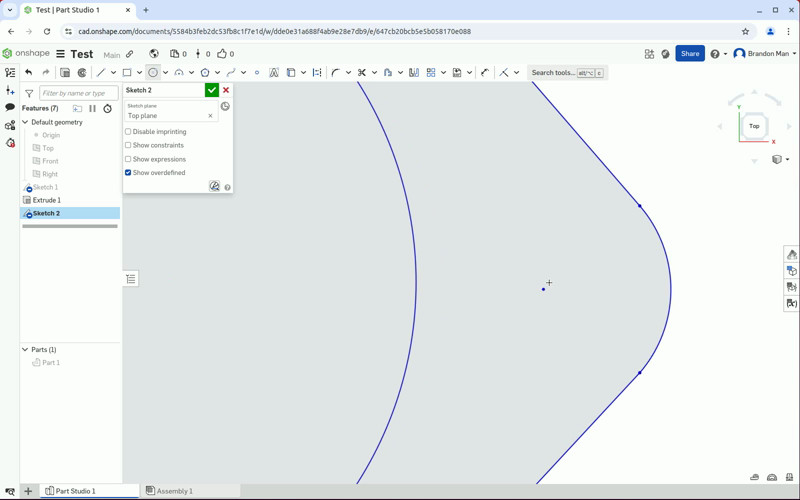
scroll(6)
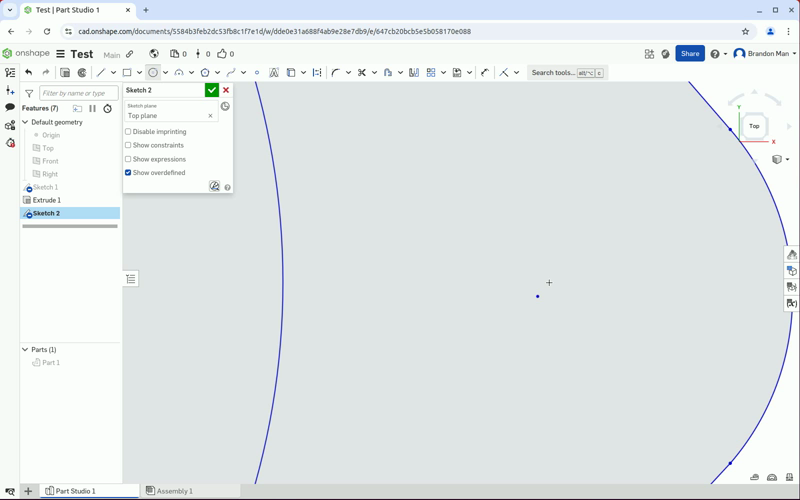
click(549, 282)
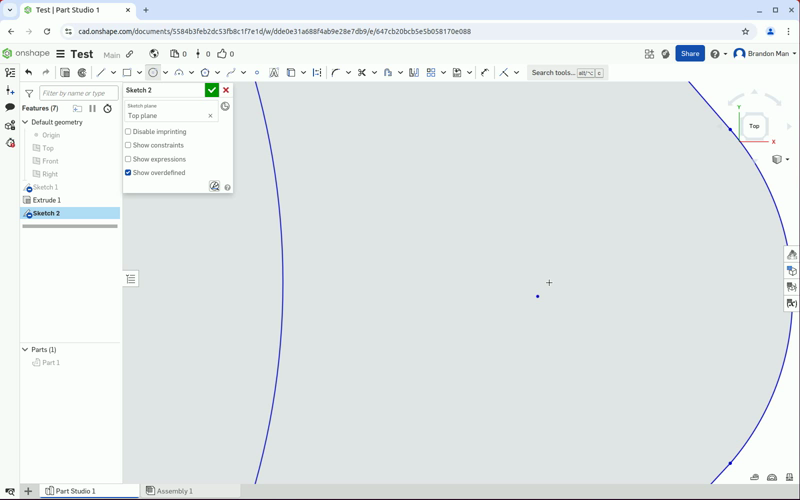
scroll(-6)
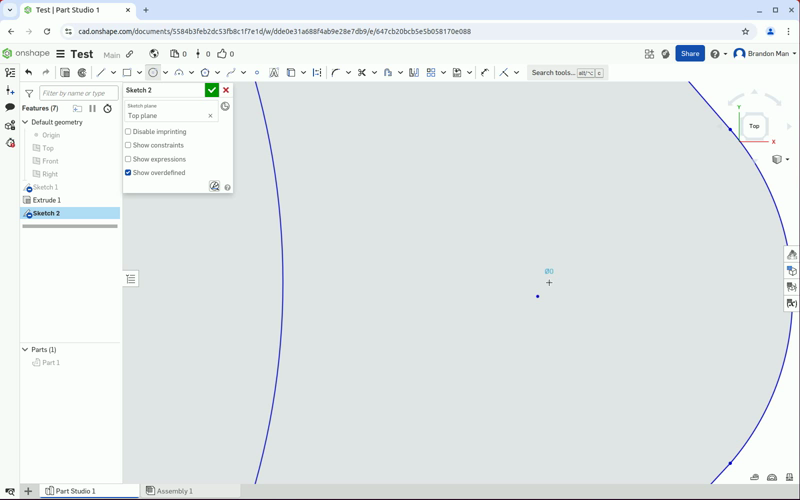
scroll(-6)
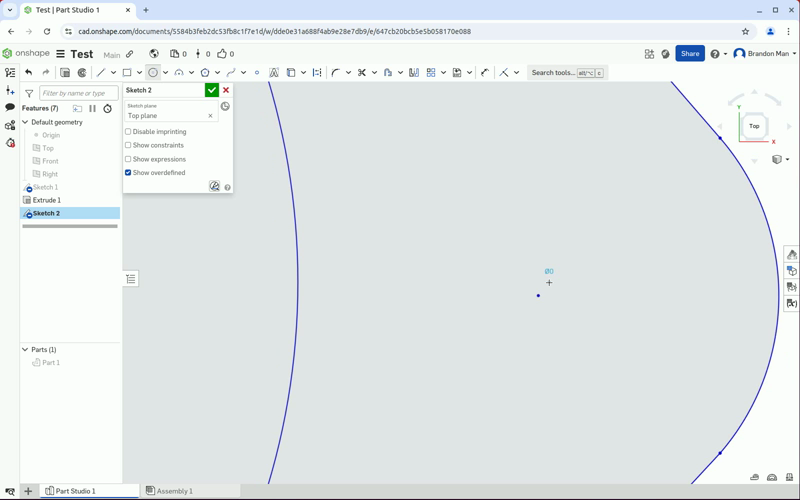
scroll(-6)
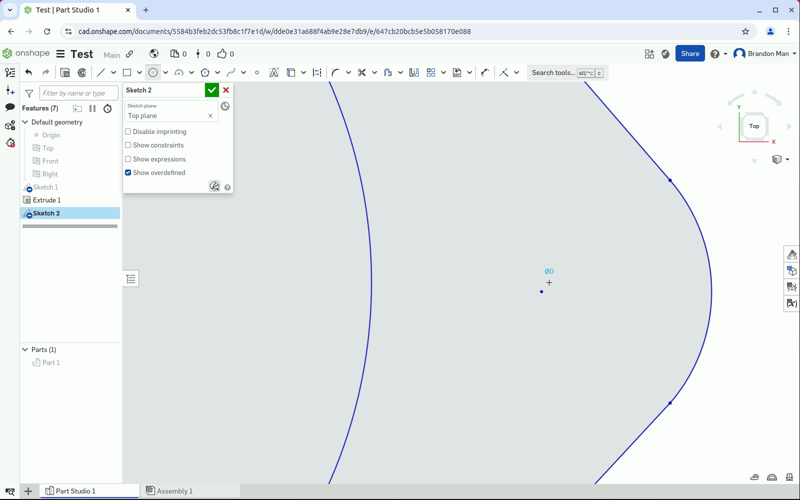
scroll(-6)
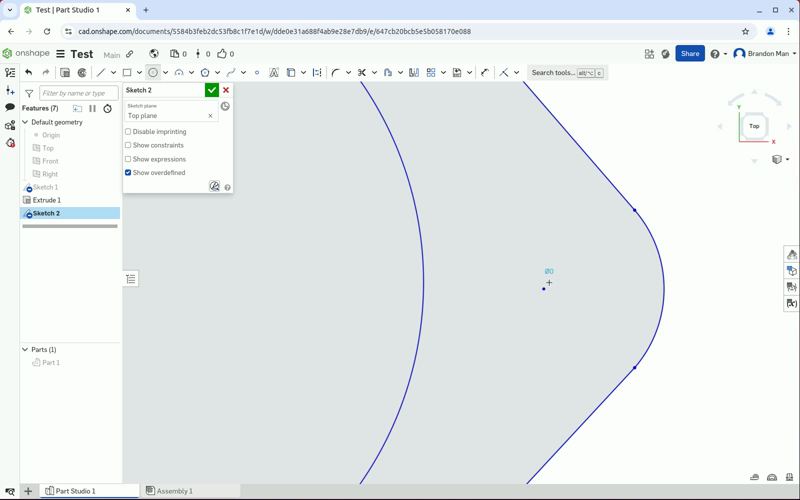
scroll(-6)
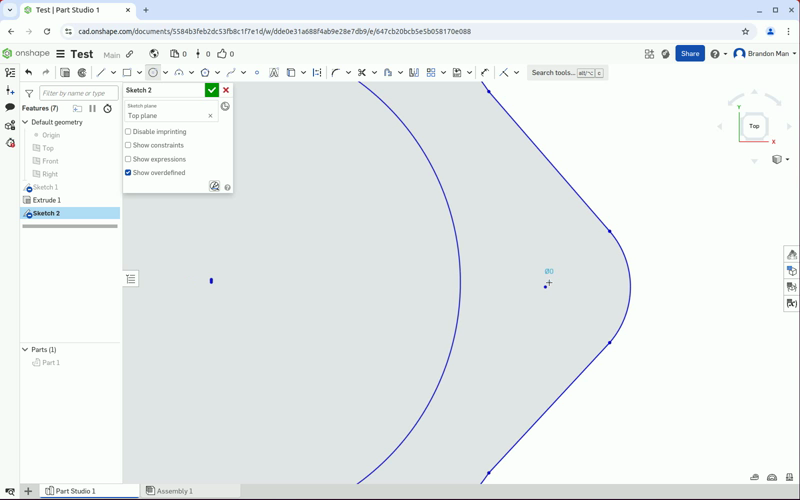
scroll(-6)
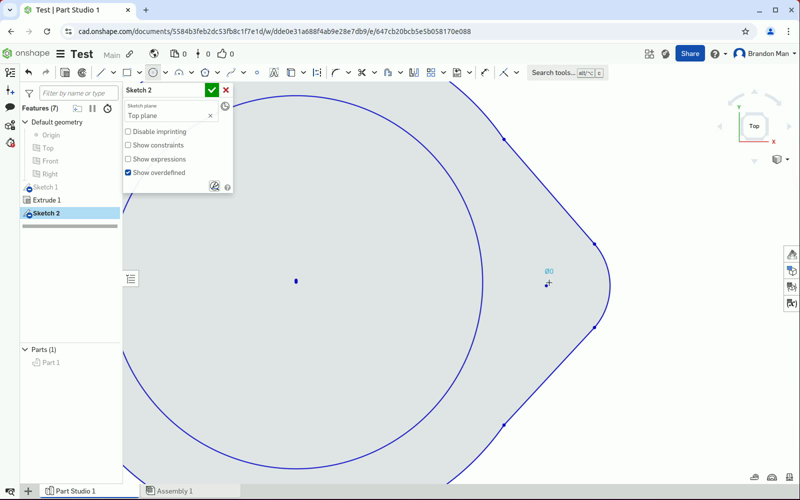
scroll(-6)
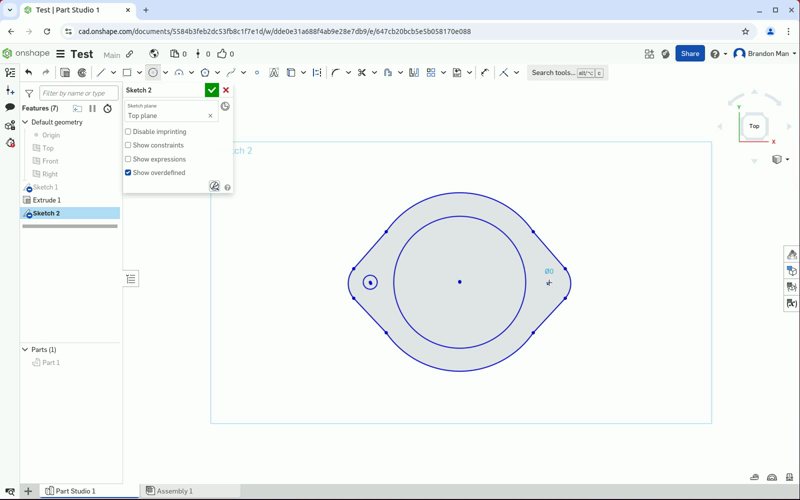
key_up(shift)
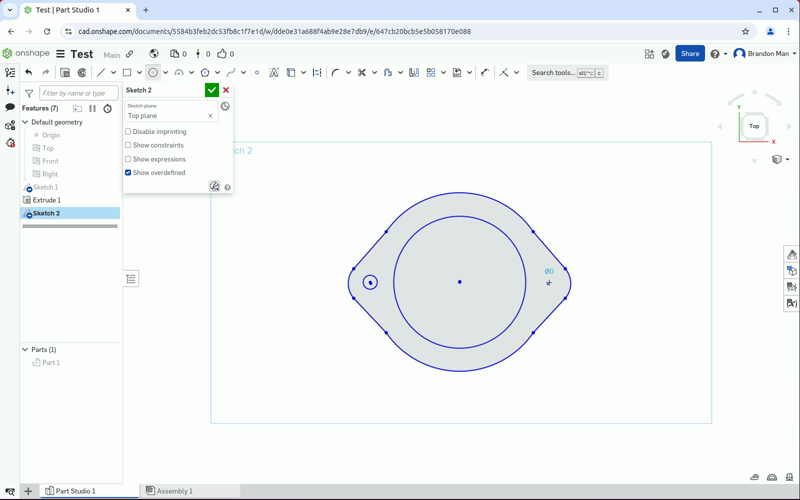
mouse_move(556, 282)
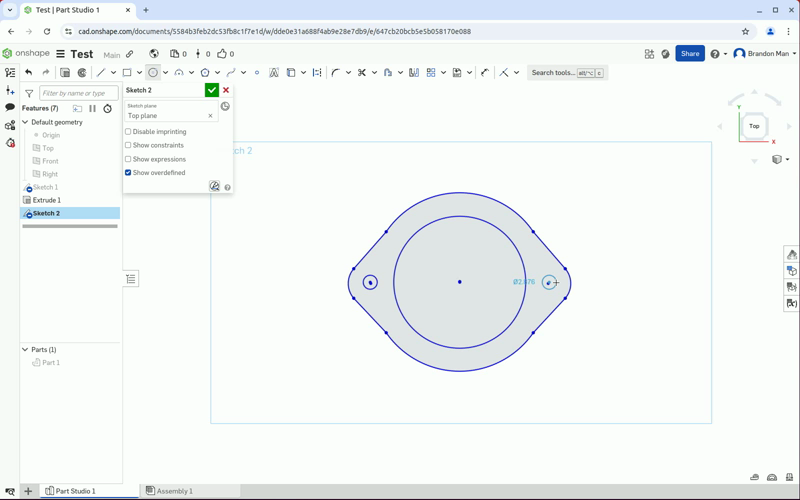
click(556, 282)
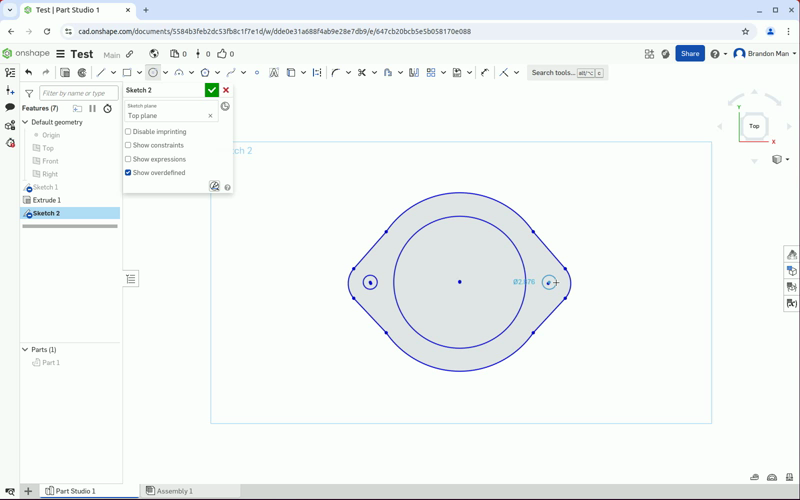
key(esc)
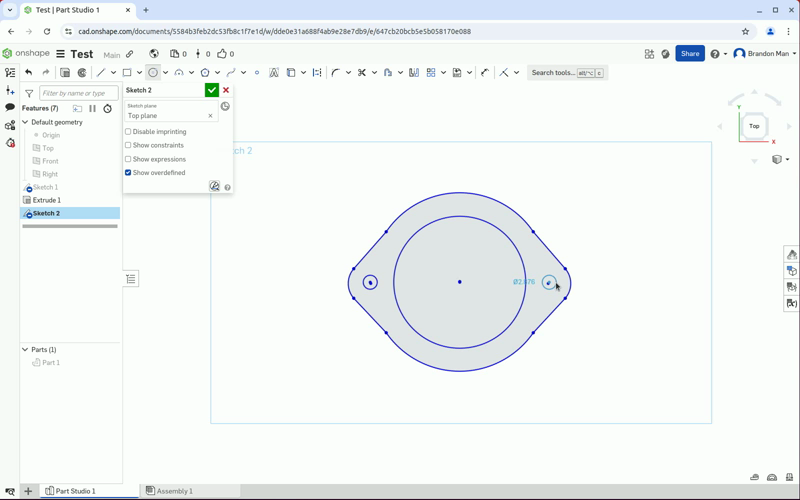
mouse_move(458, 358)
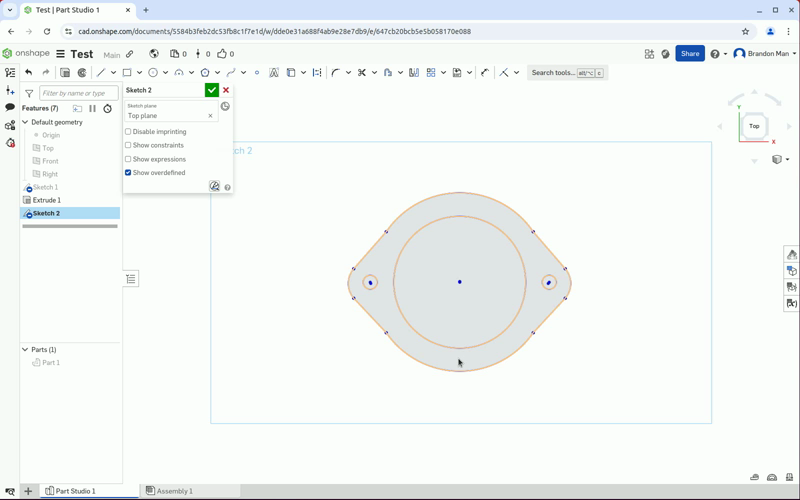
click(458, 358)
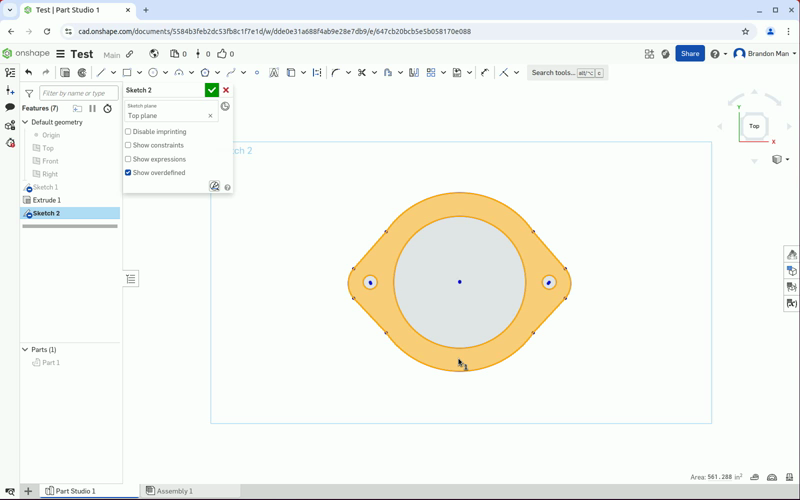
mouse_move(73, 352)
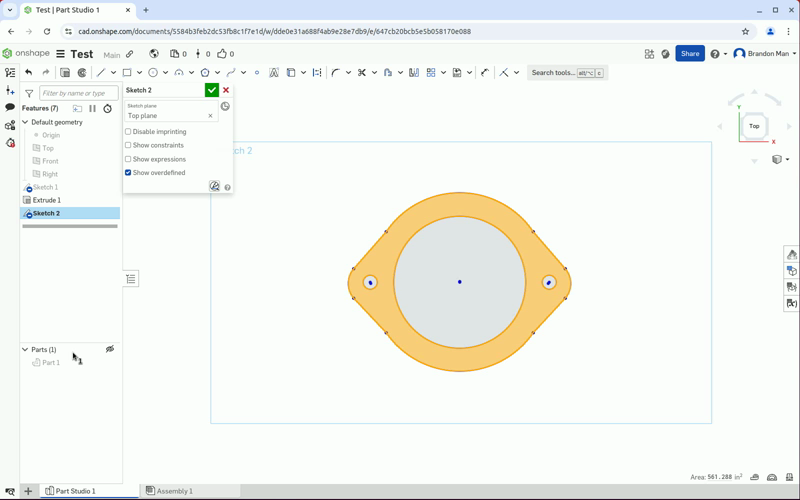
key(shift+y)
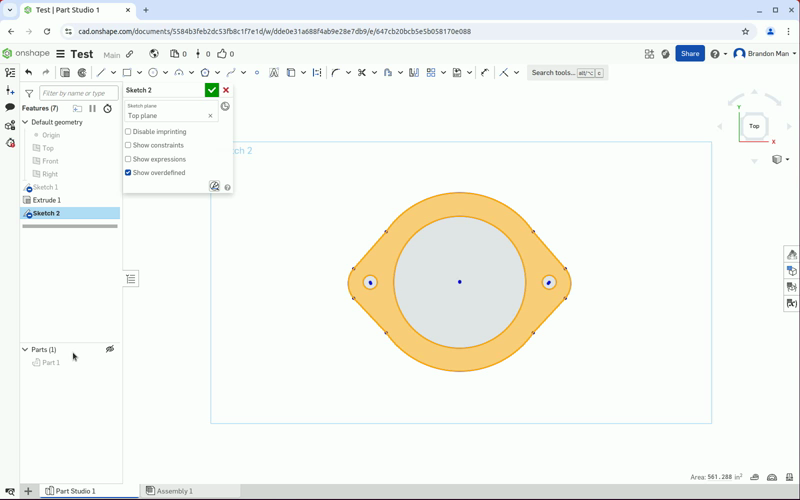
key(shift+e)
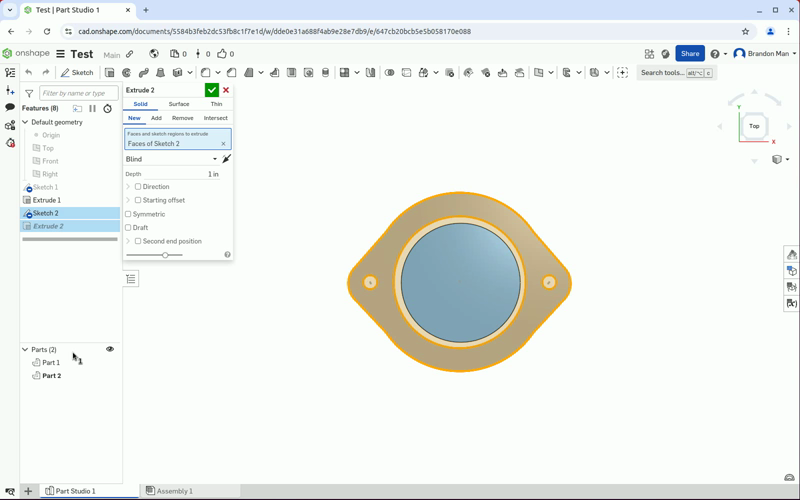
mouse_move(143, 106)
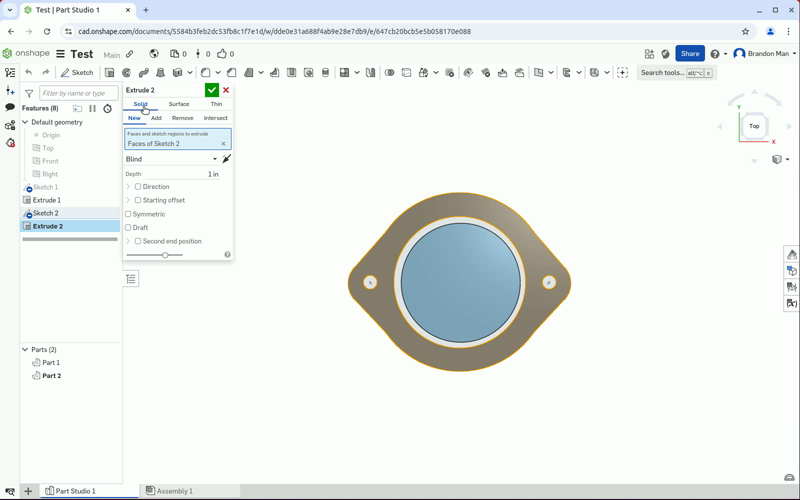
click(143, 106)
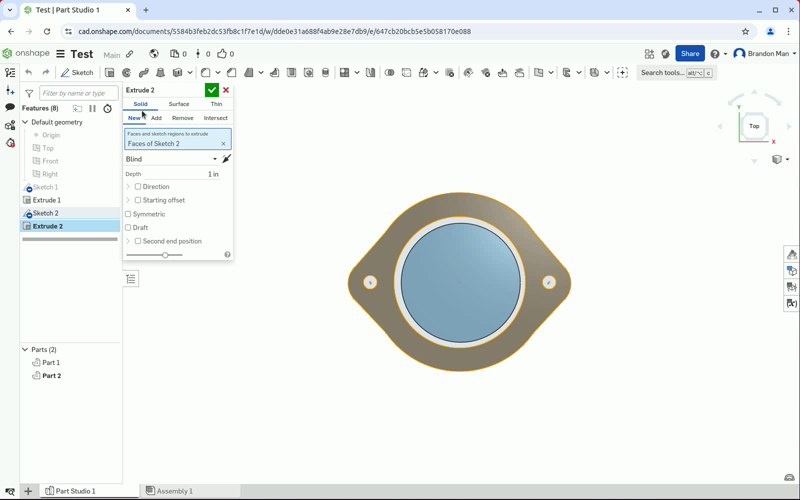
mouse_move(137, 120)
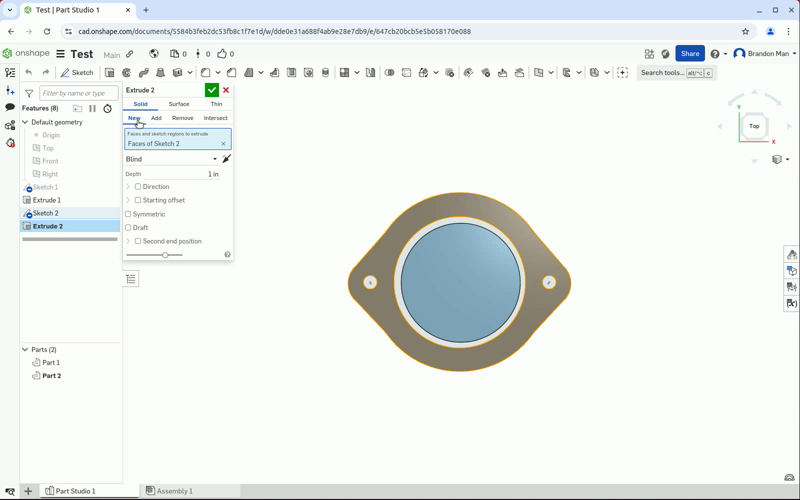
click(137, 120)
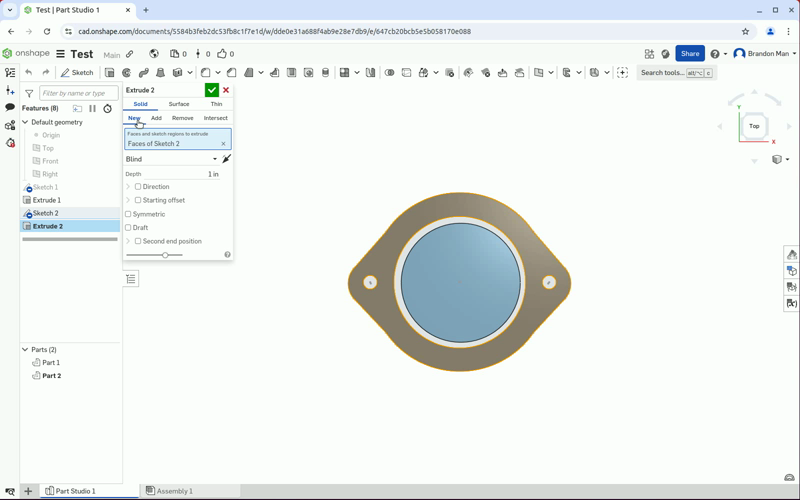
key(tab, 4)
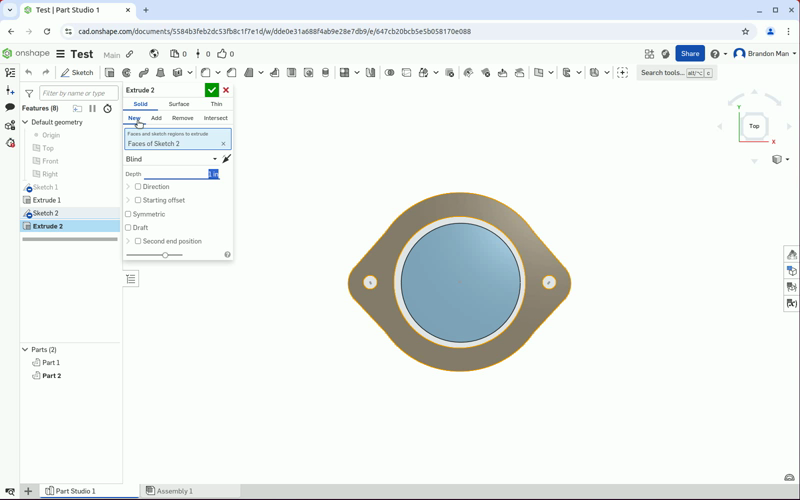
text(3.129)
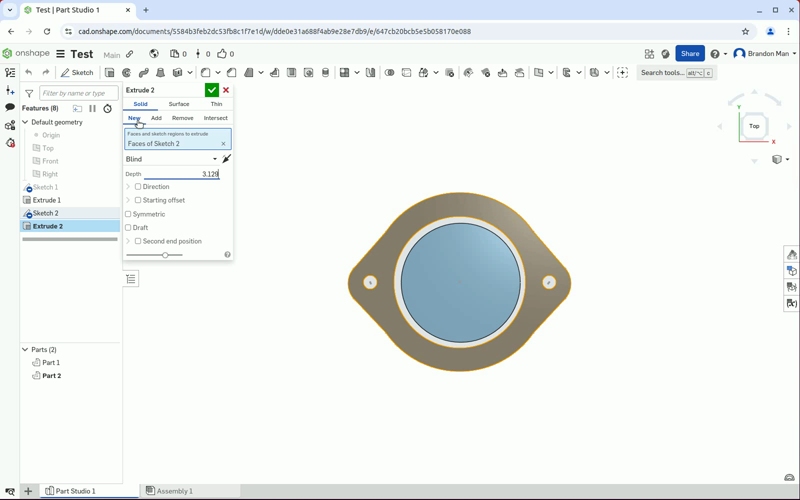
key(enter)
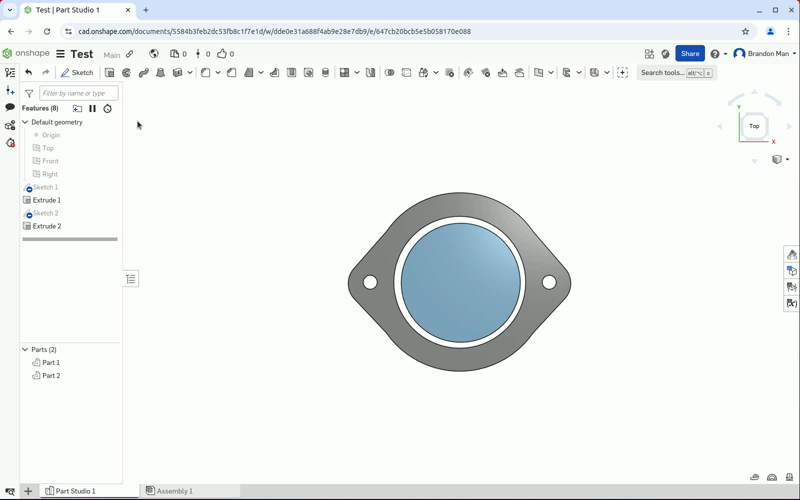
key(shift+h)
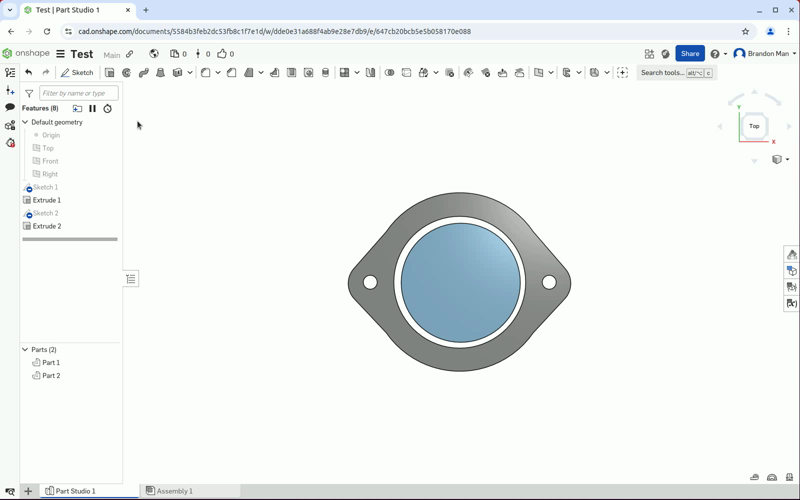
key(shift+h)
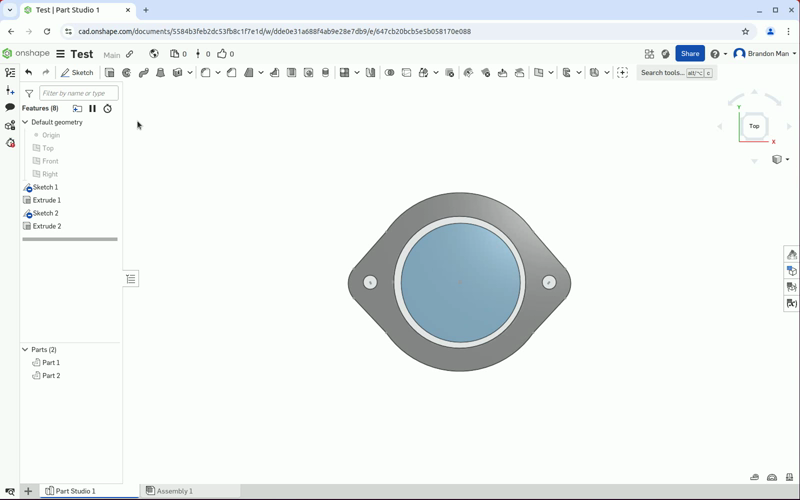
key(shift+7)
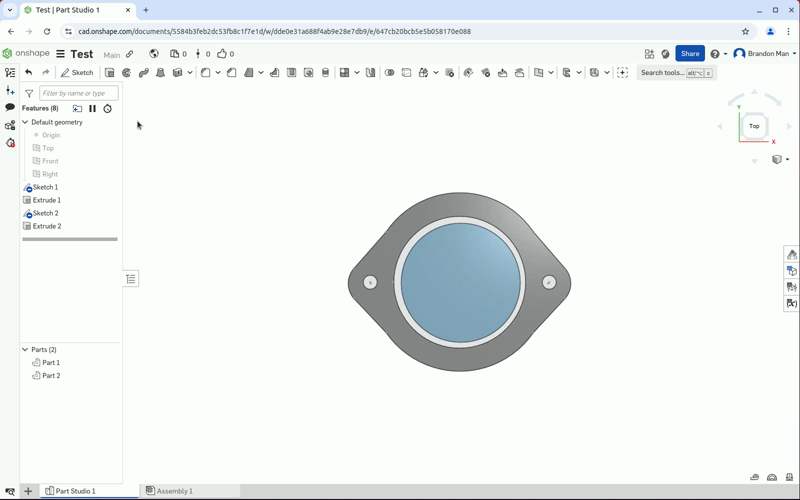
key(up, 3)
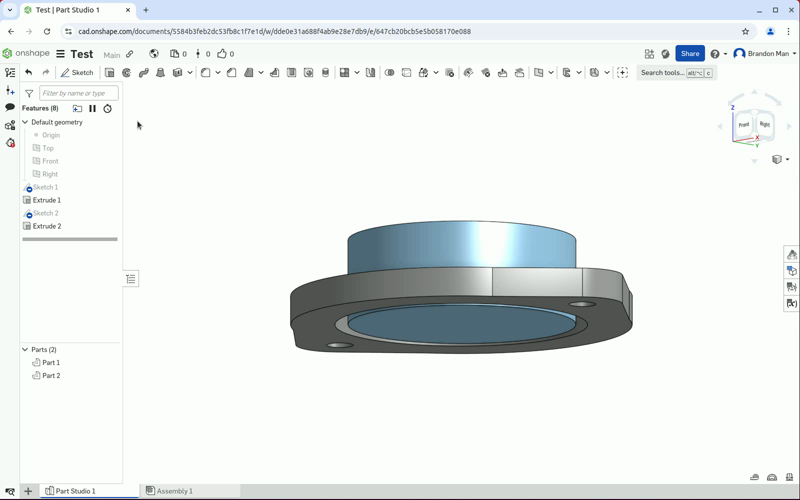
key(left, 3)
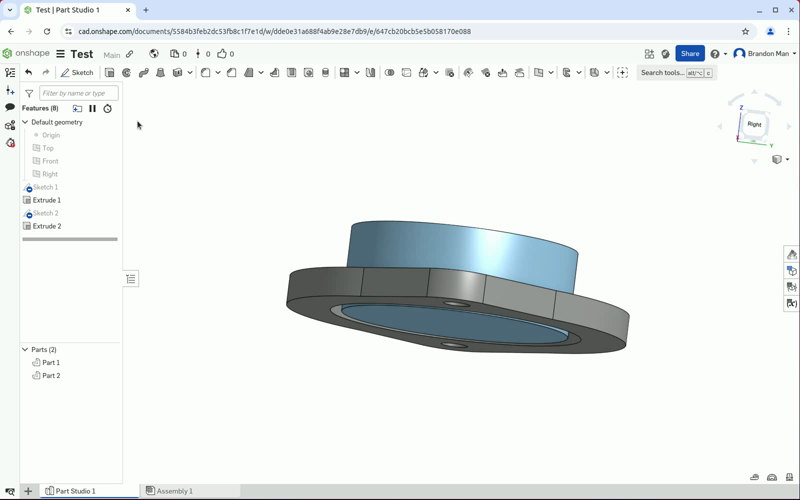
key(right, 3)
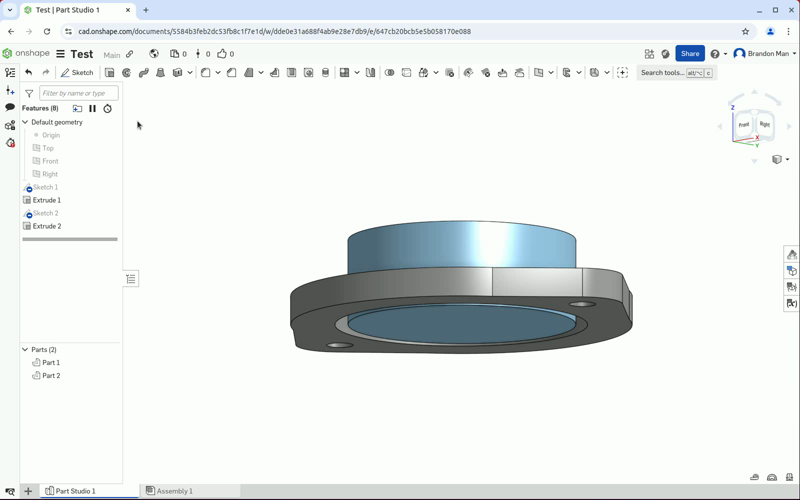
key(down, 3)
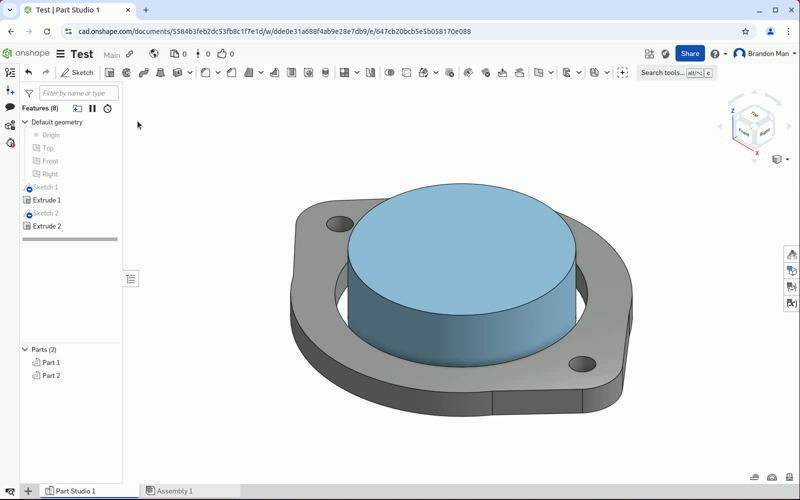
mouse_move(73, 189)
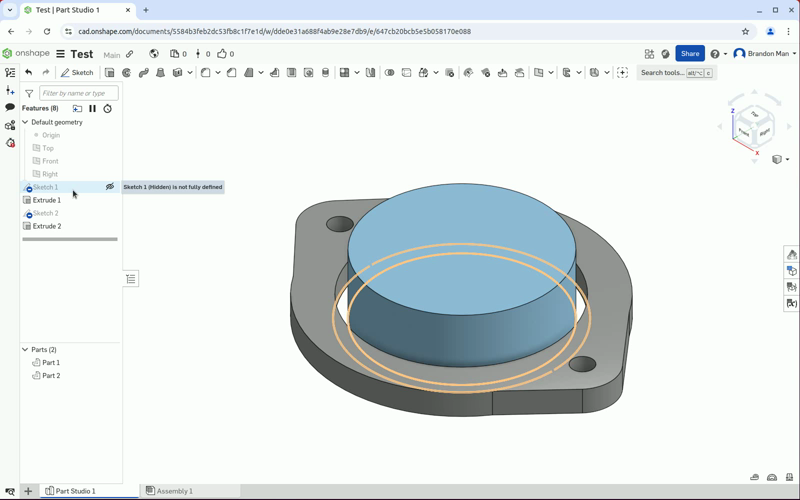
click(73, 189)